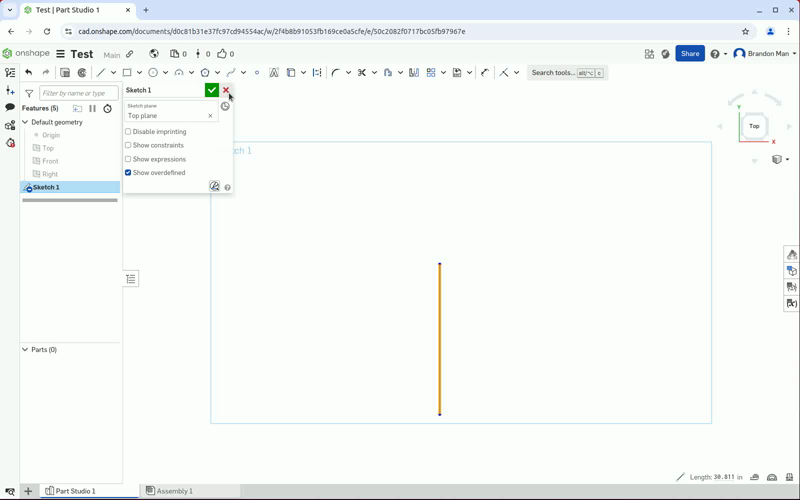
key(shift+h)
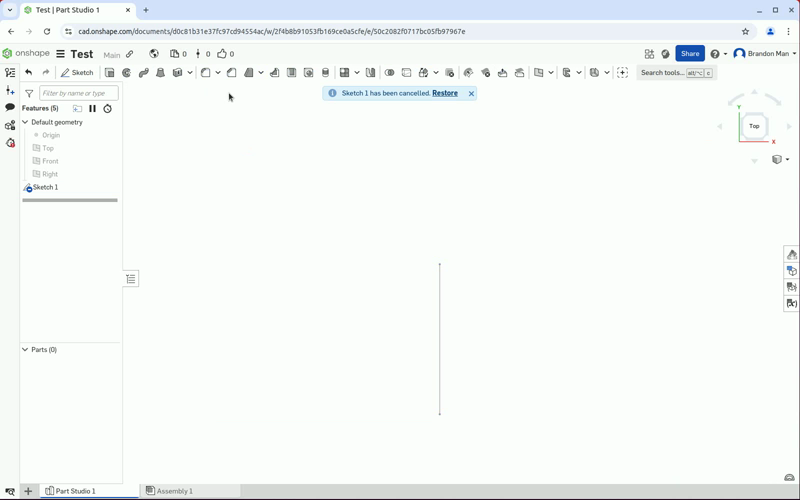
key(shift+s)
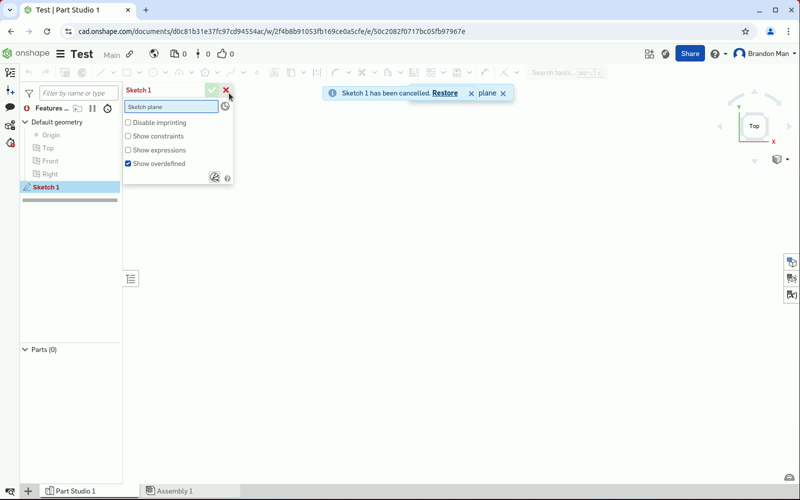
mouse_move(73, 150)
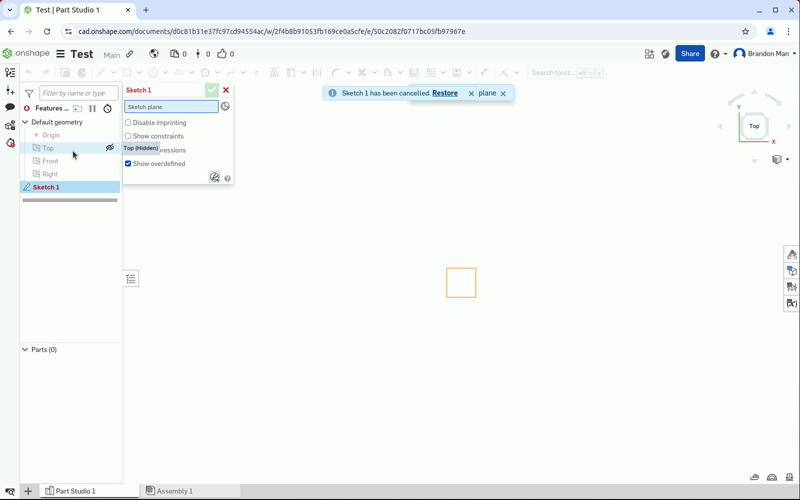
click(73, 150)
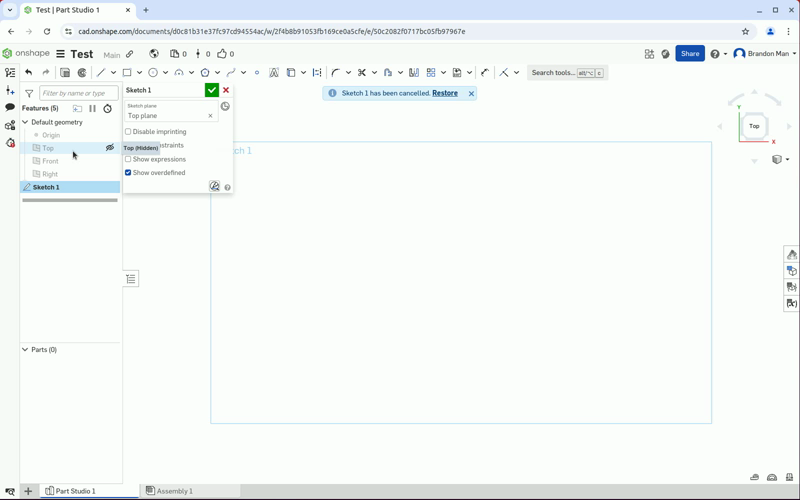
mouse_move(73, 352)
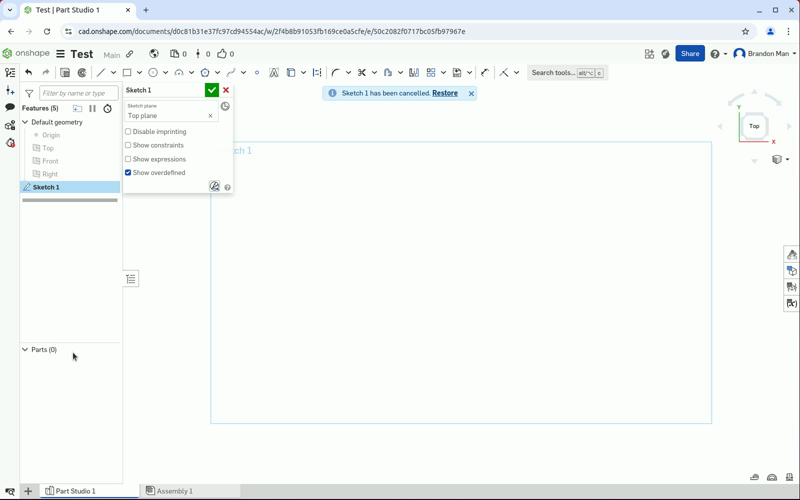
key(y)
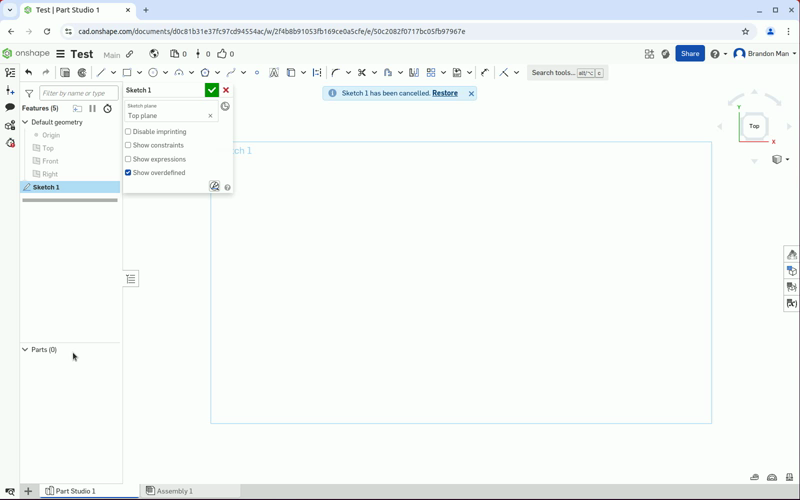
key(l)
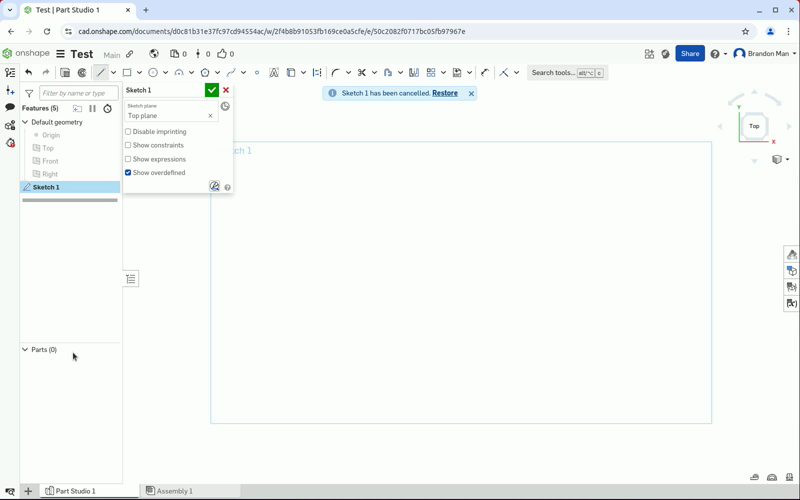
key_down(shift)
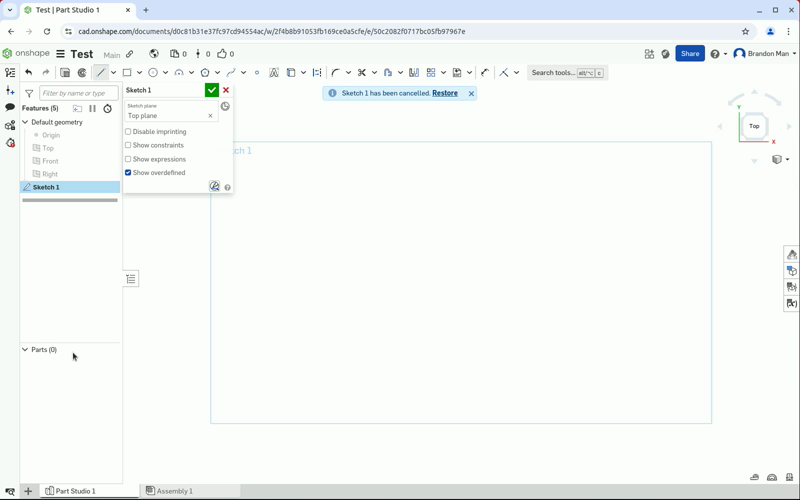
mouse_move(348, 351)
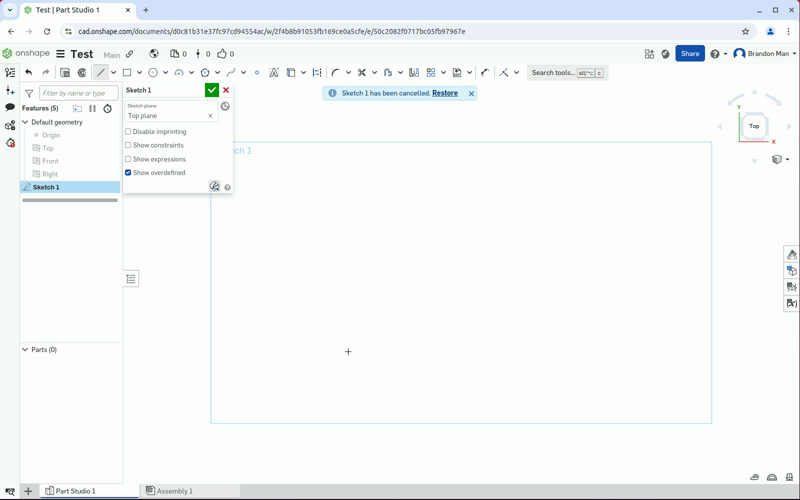
click(348, 351)
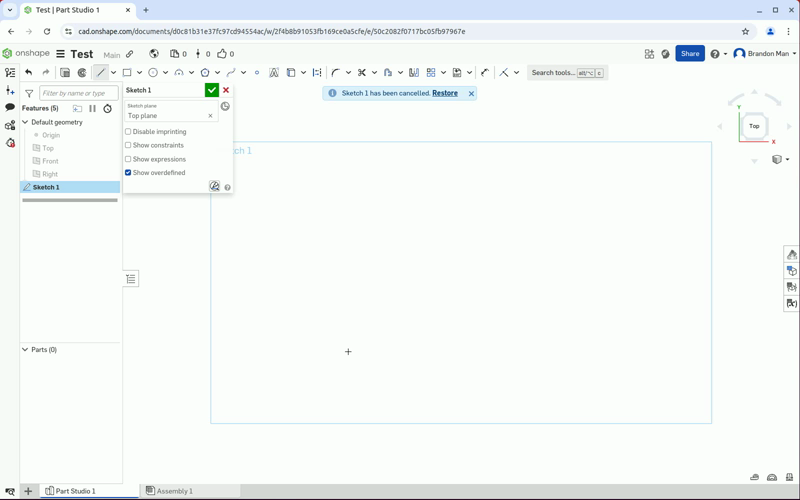
key_up(shift)
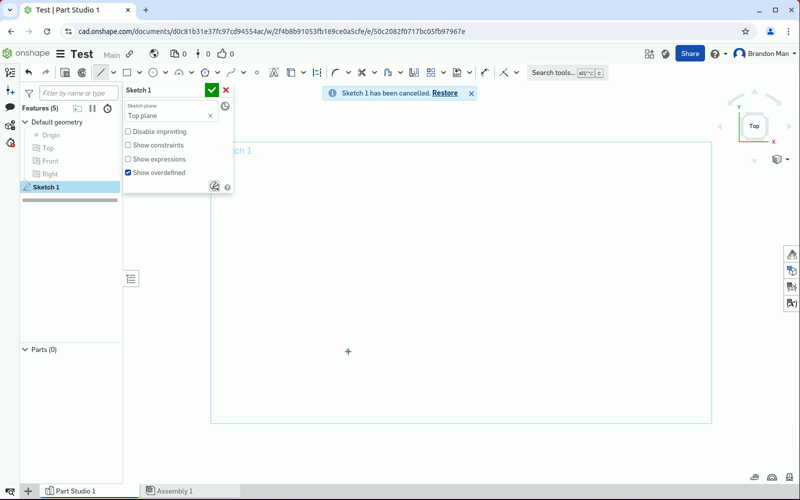
key_down(shift)
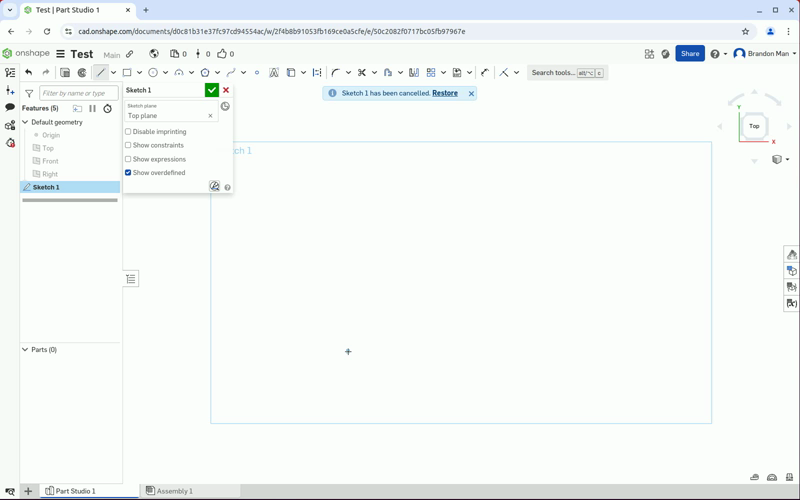
mouse_move(572, 351)
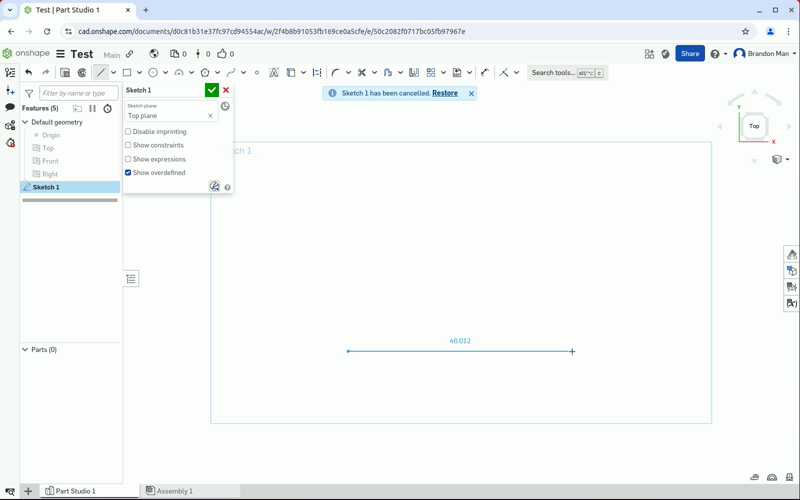
click(572, 351)
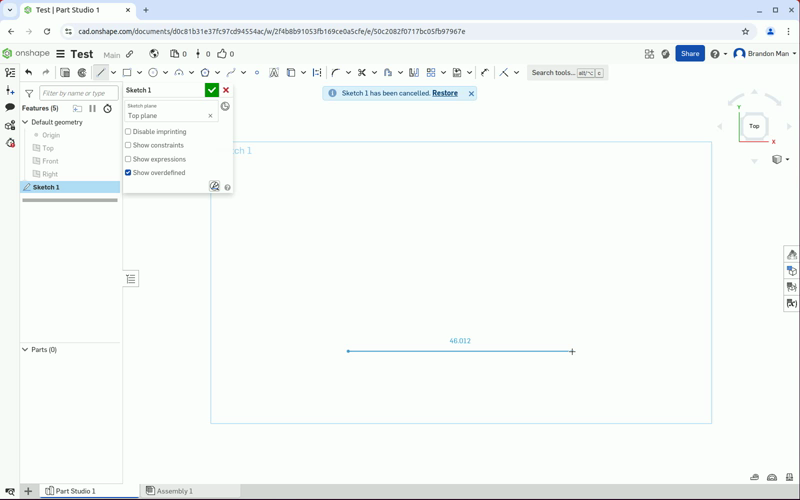
key_up(shift)
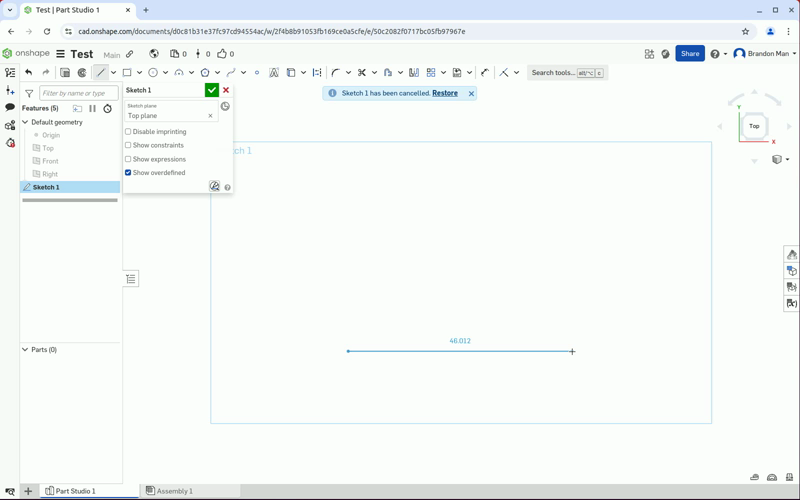
key_down(shift)
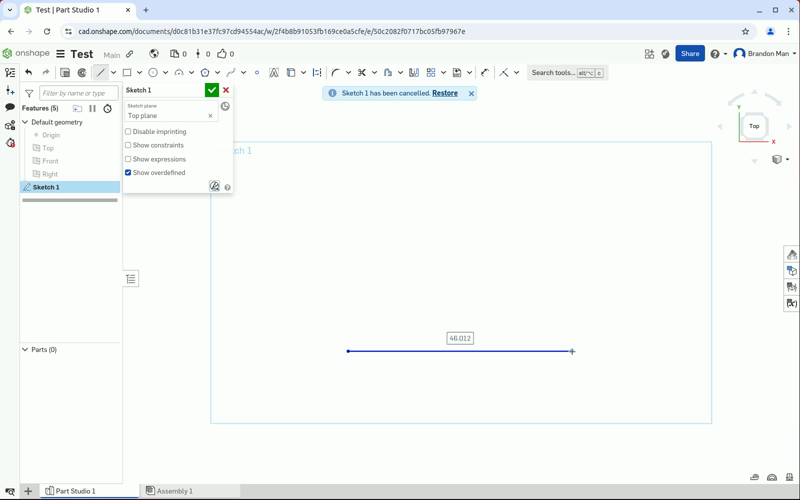
mouse_move(572, 216)
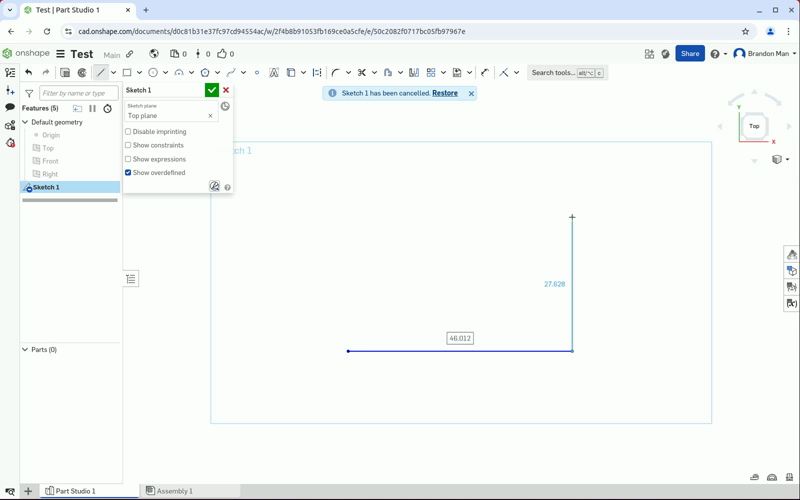
click(572, 216)
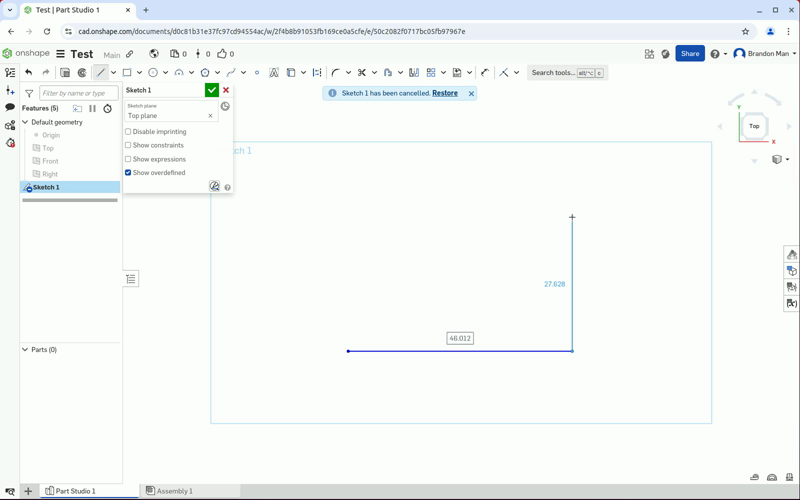
key_up(shift)
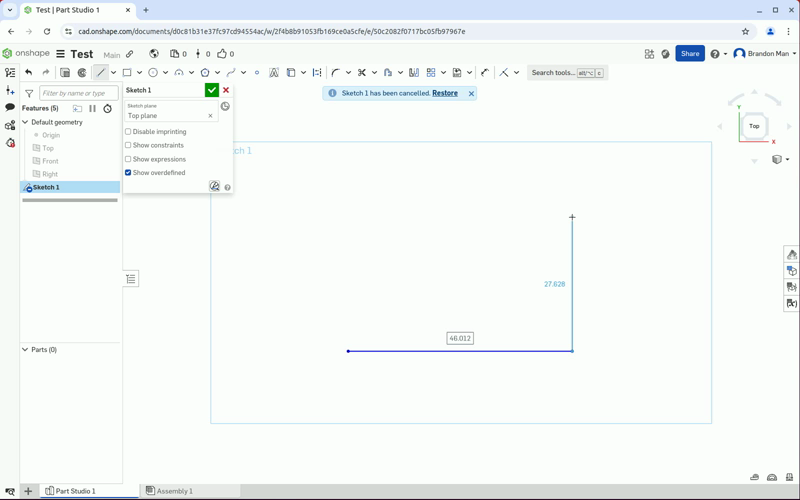
key_down(shift)
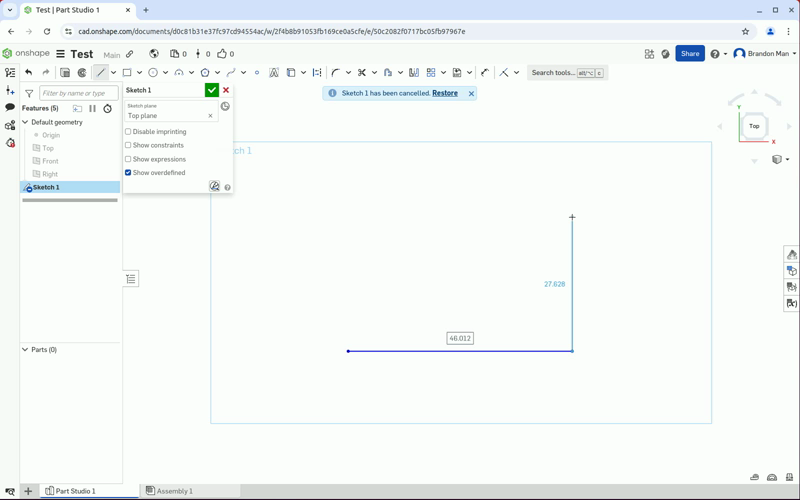
mouse_move(348, 216)
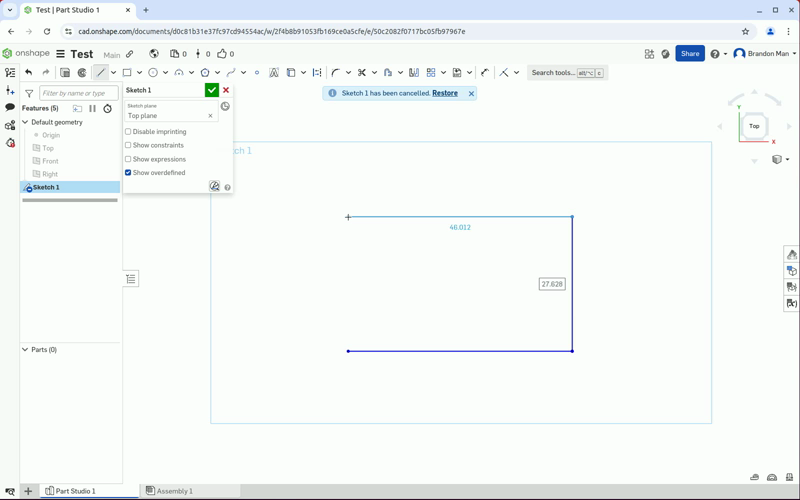
click(348, 216)
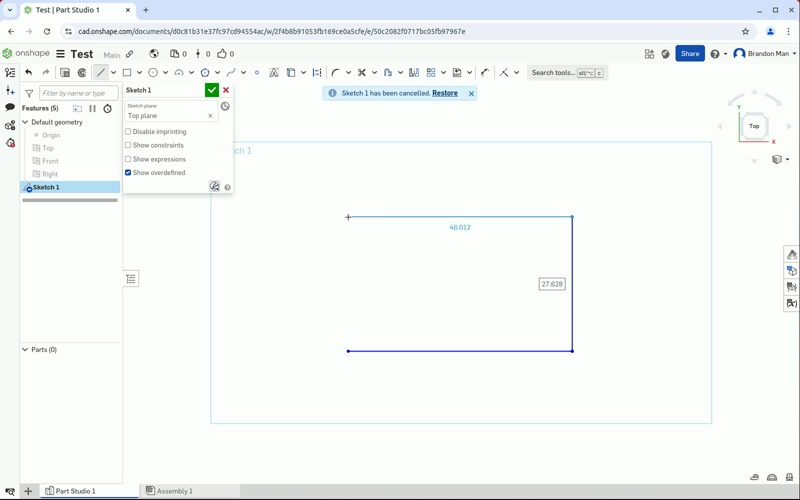
key_up(shift)
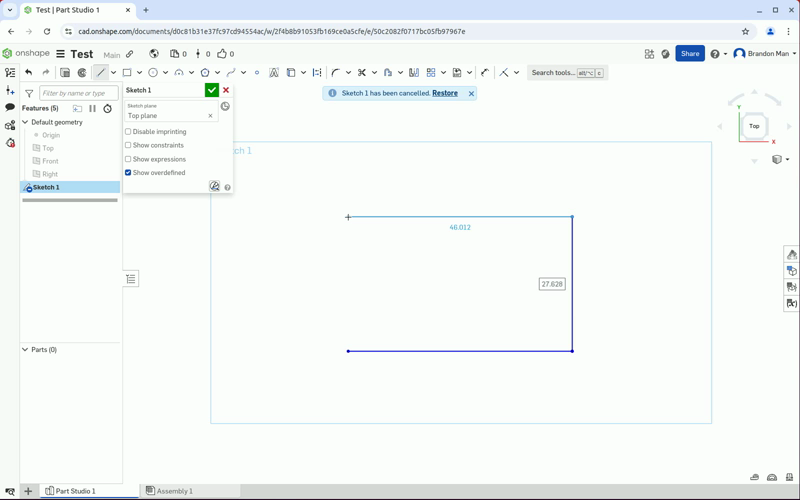
key_down(shift)
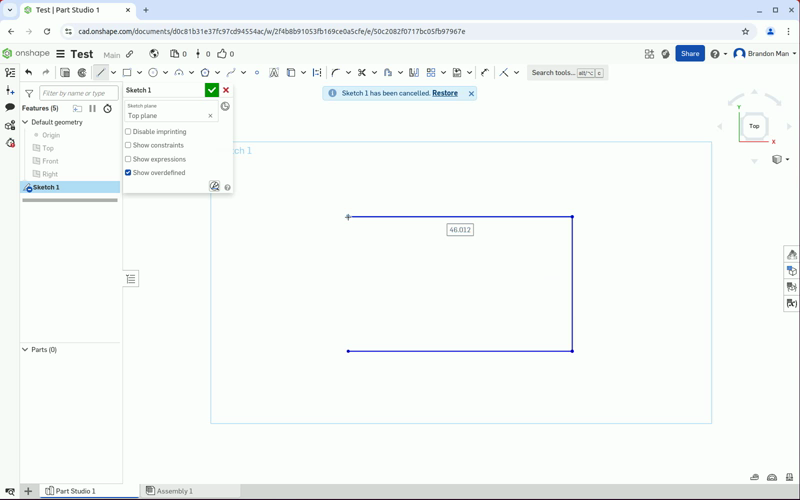
mouse_move(348, 351)
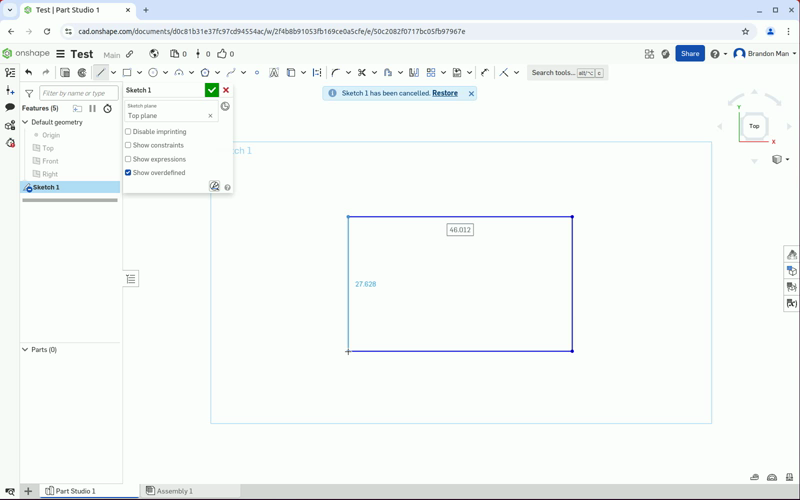
key_up(shift)
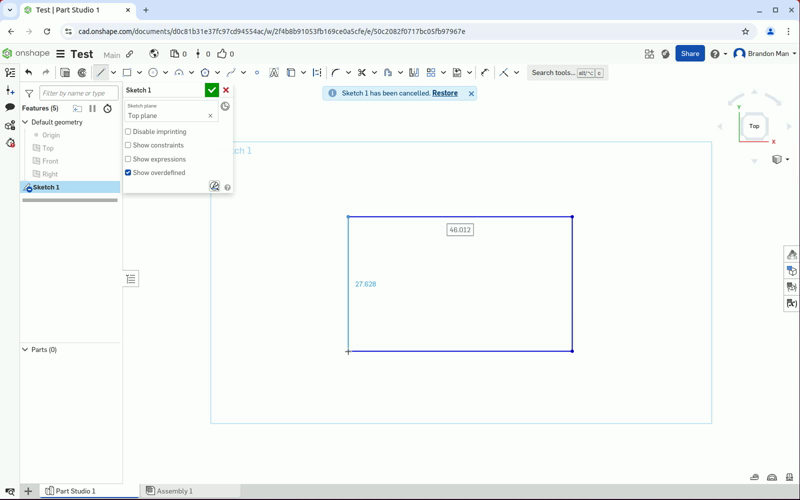
click(348, 351)
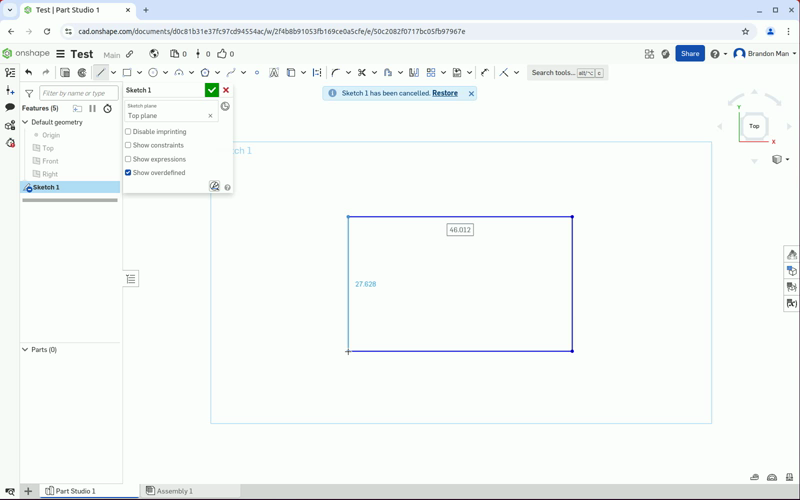
key(esc)
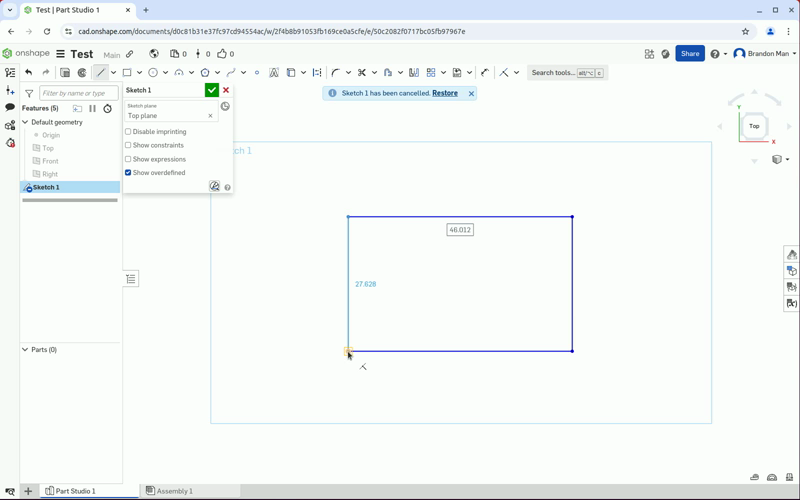
key(l)
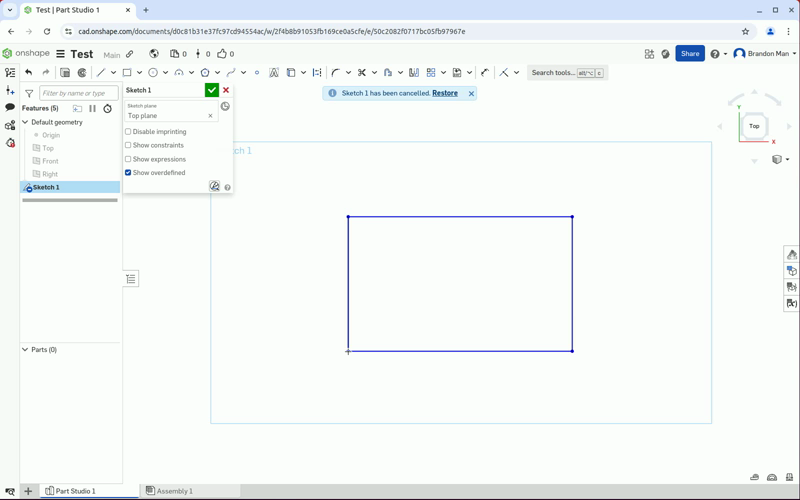
key_down(shift)
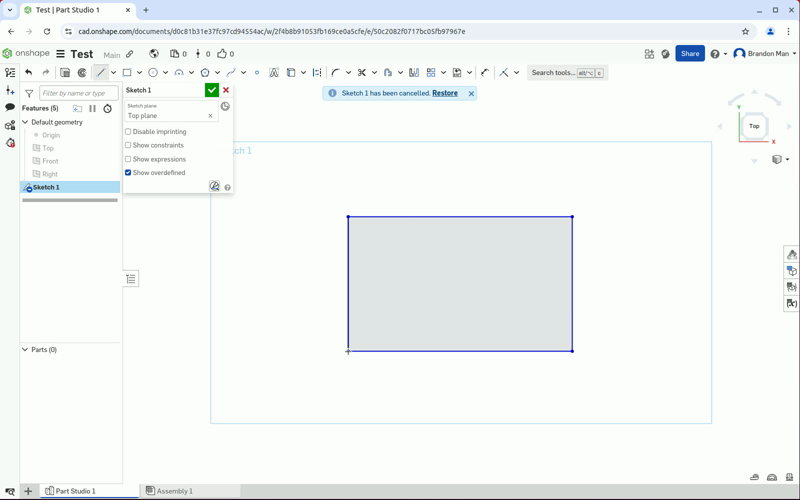
mouse_move(359, 339)
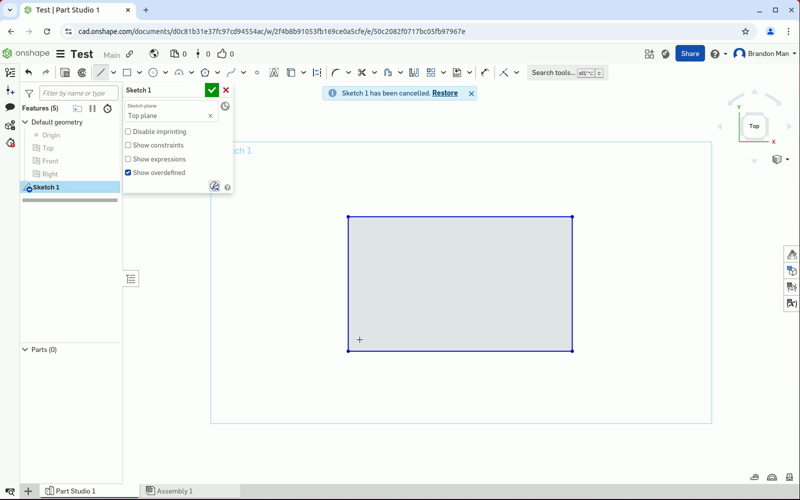
click(359, 339)
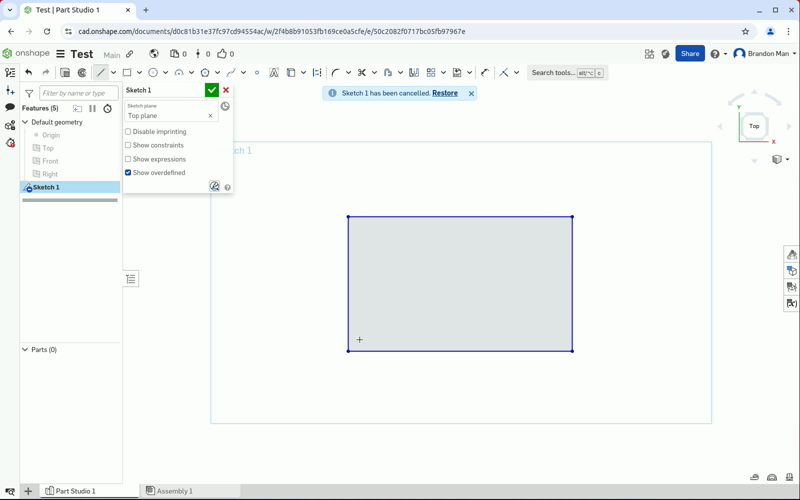
key_up(shift)
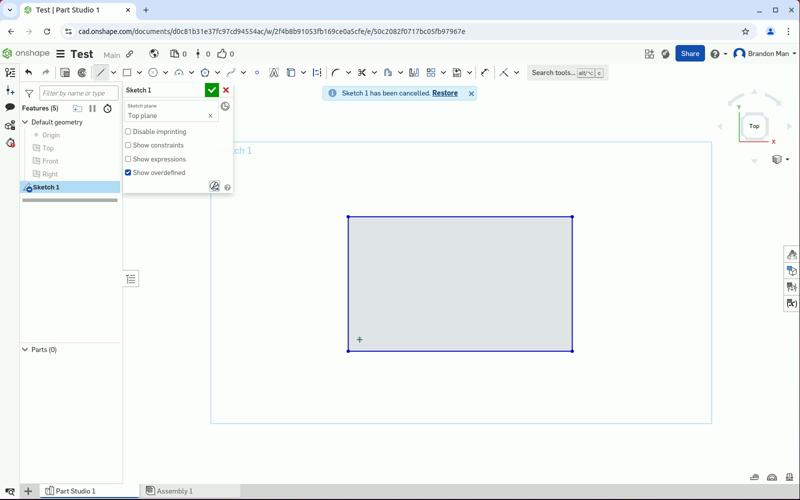
key_down(shift)
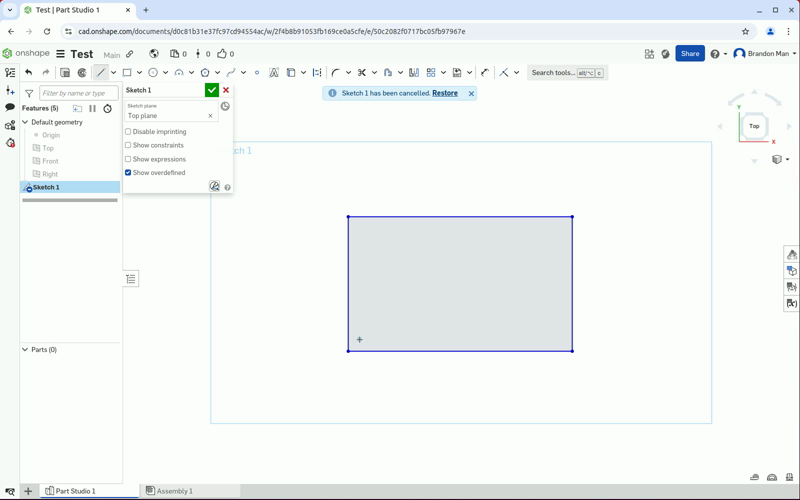
mouse_move(560, 339)
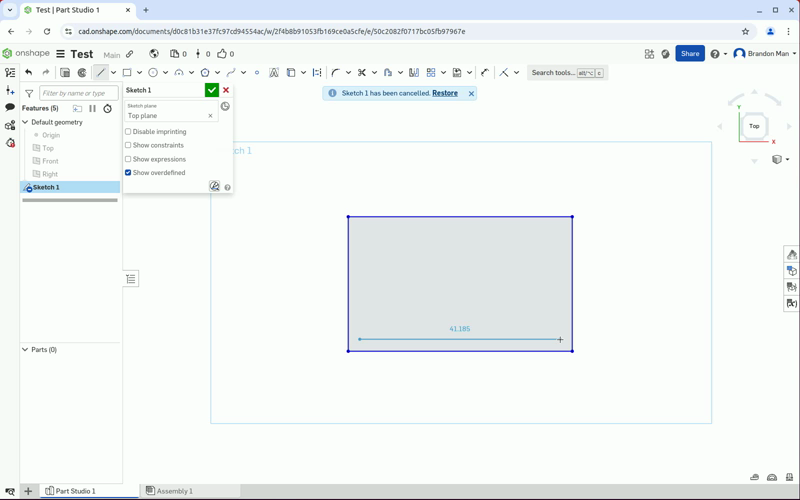
click(560, 339)
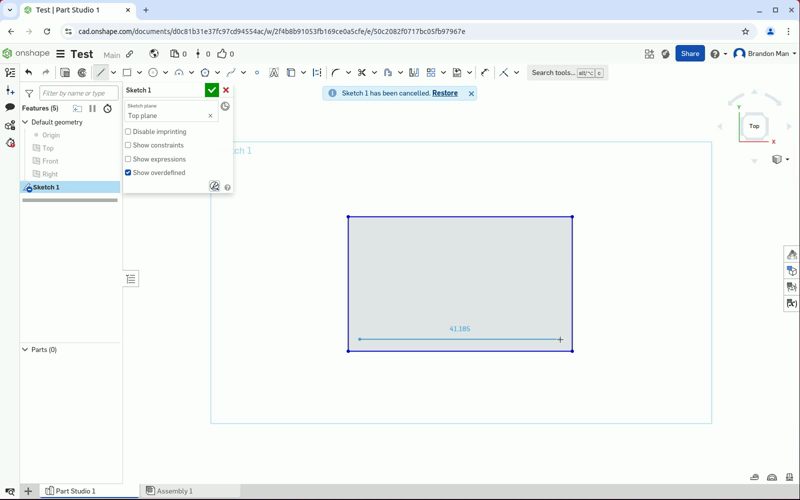
key_up(shift)
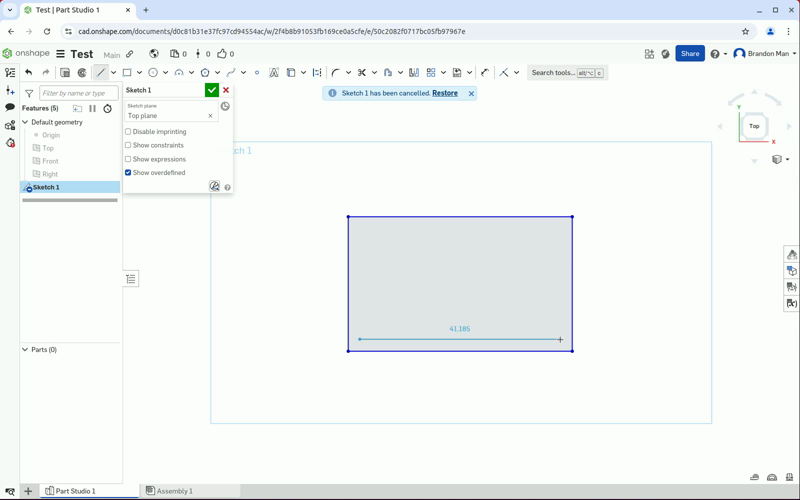
key_down(shift)
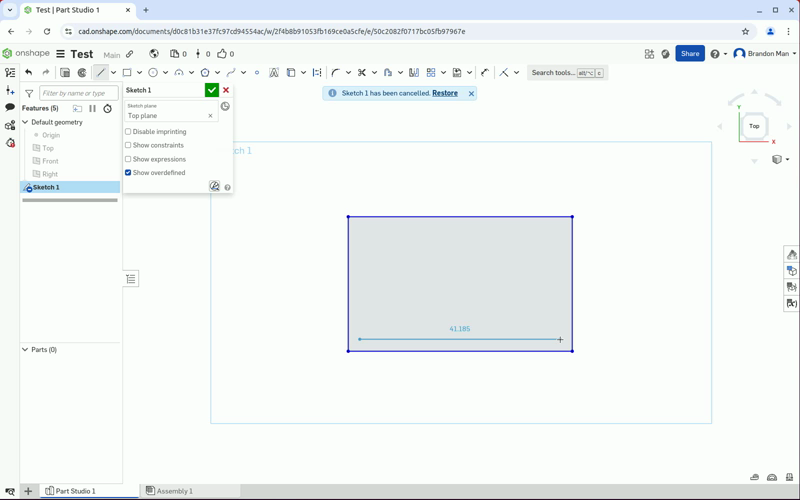
mouse_move(560, 228)
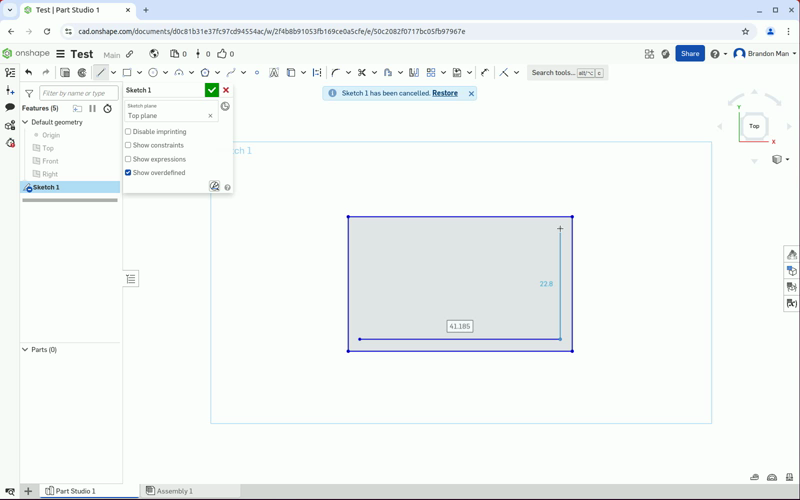
click(560, 228)
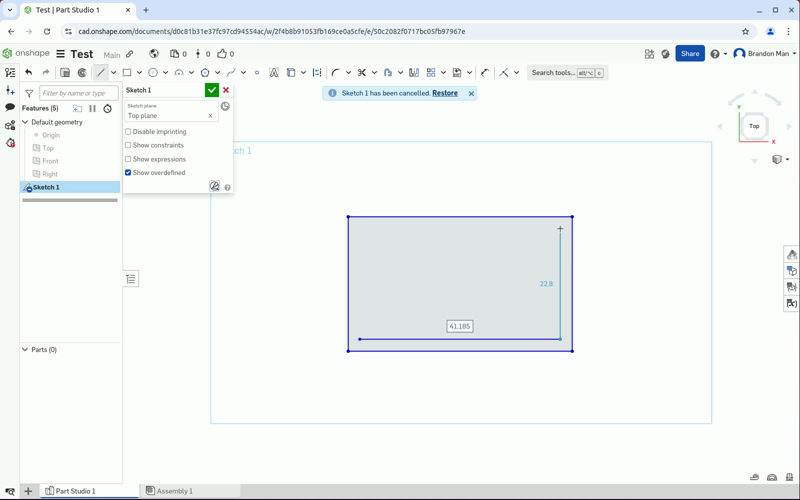
key_up(shift)
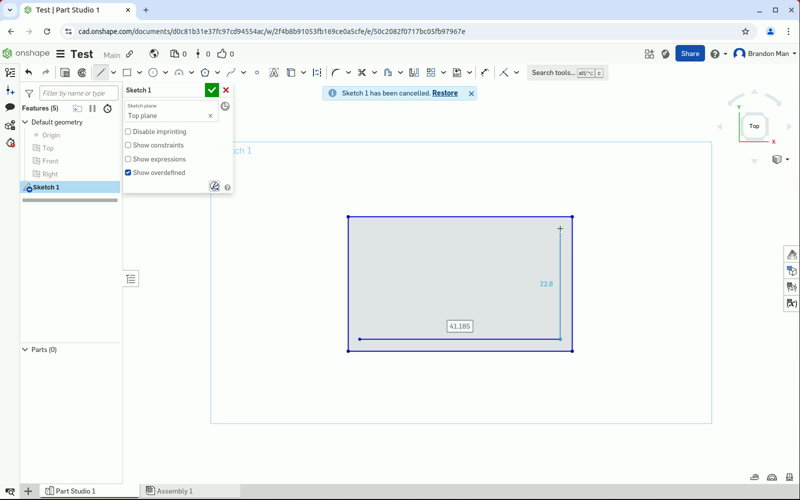
key_down(shift)
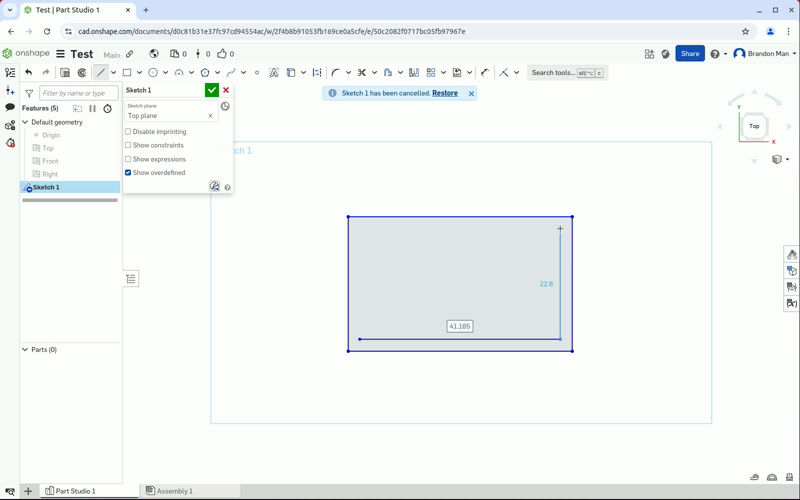
mouse_move(359, 228)
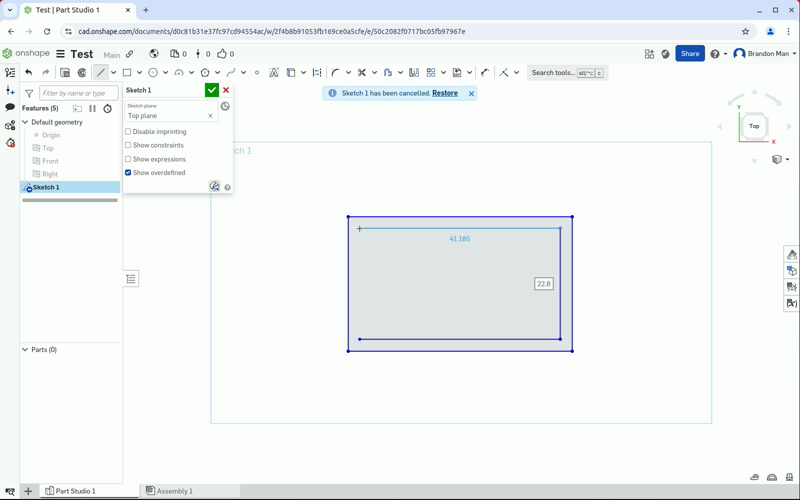
click(359, 228)
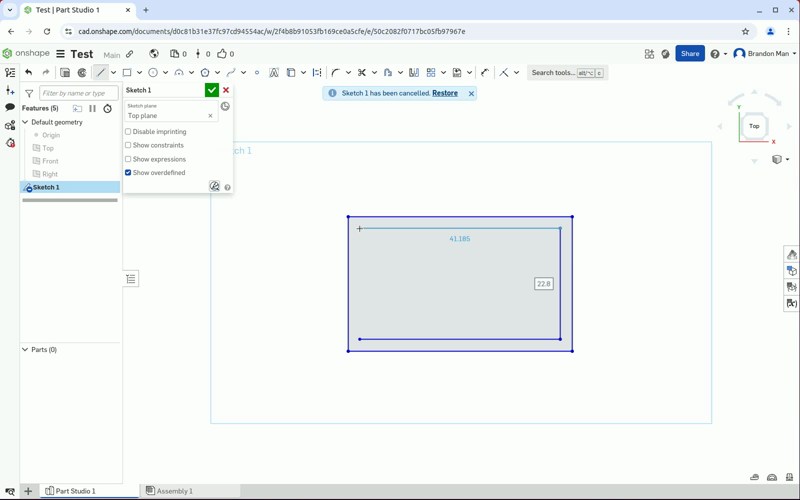
key_up(shift)
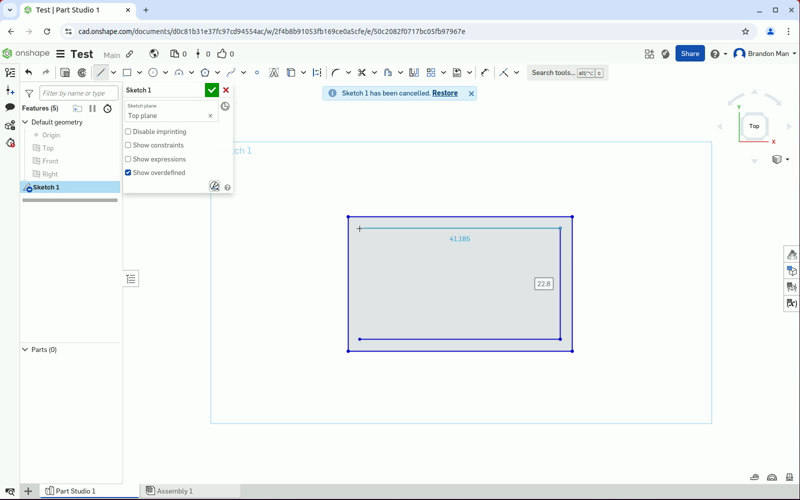
key_down(shift)
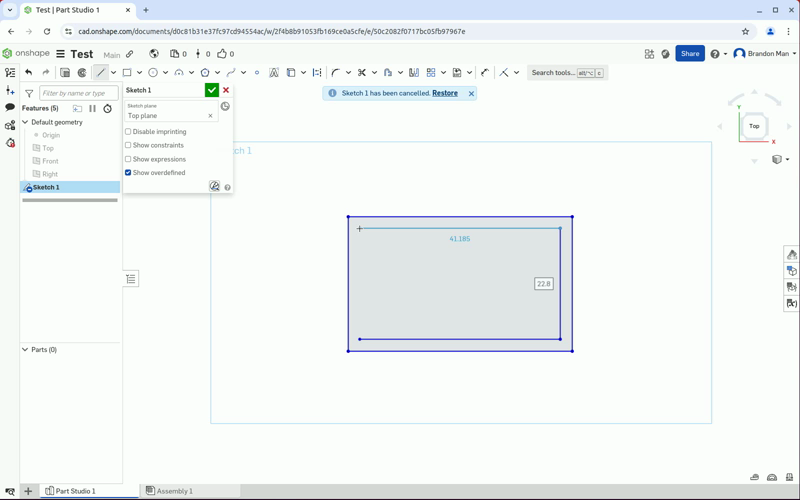
mouse_move(359, 339)
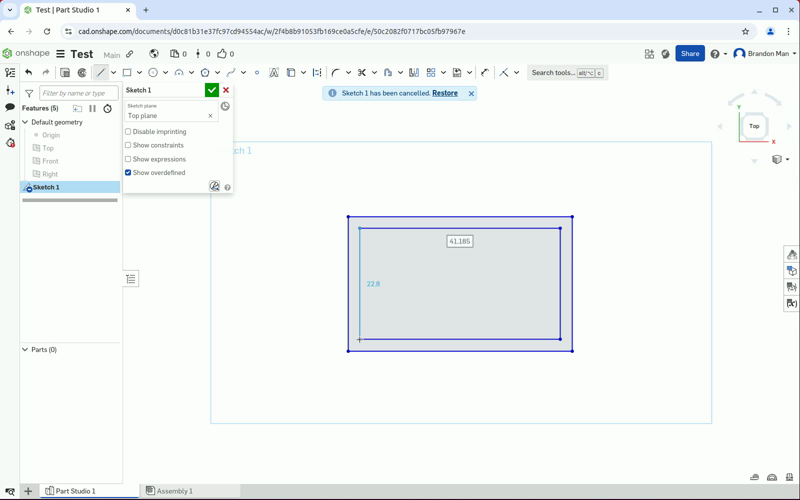
key_up(shift)
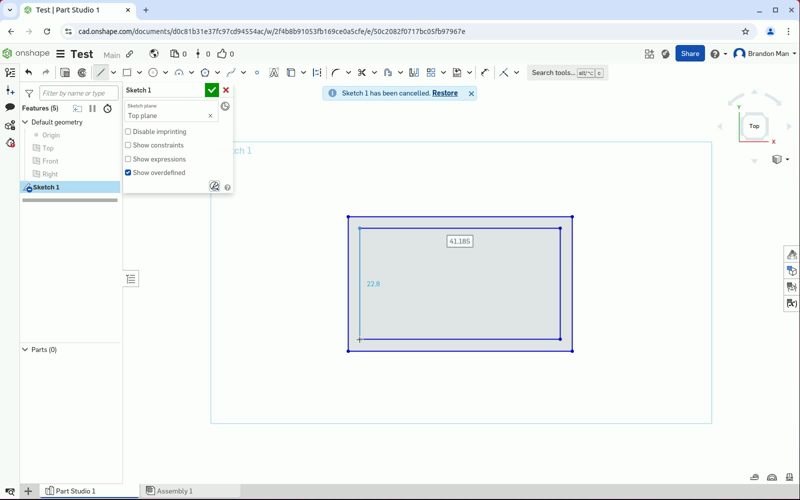
click(359, 339)
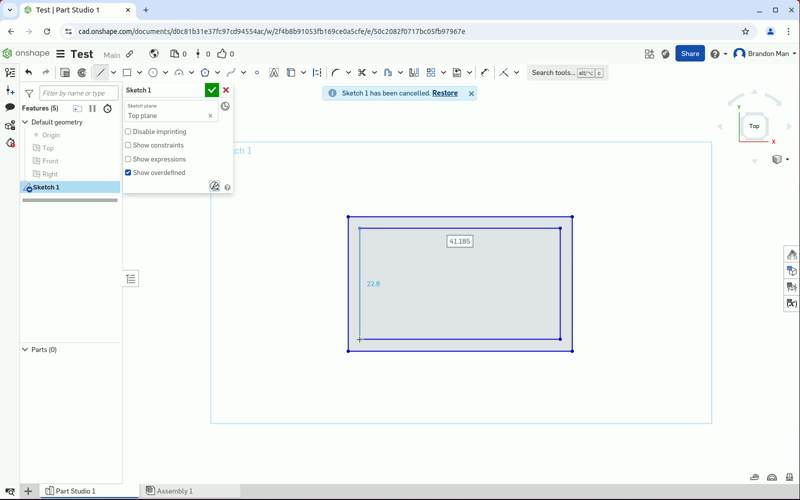
key(esc)
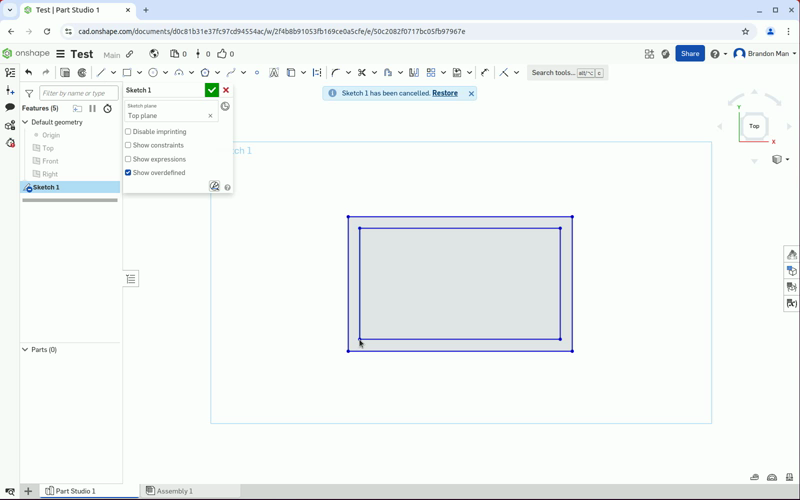
mouse_move(490, 222)
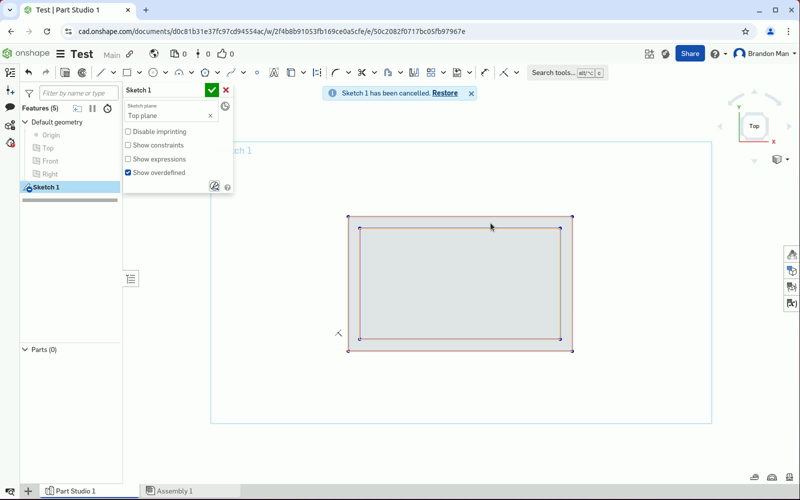
click(490, 222)
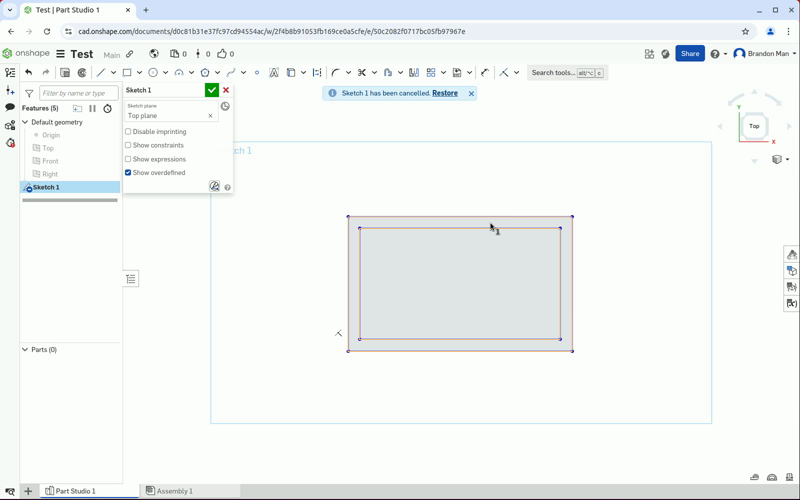
mouse_move(73, 352)
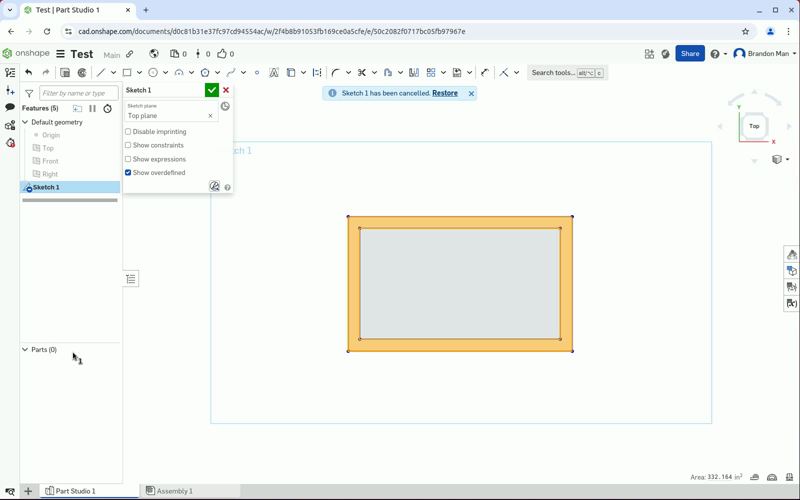
key(shift+y)
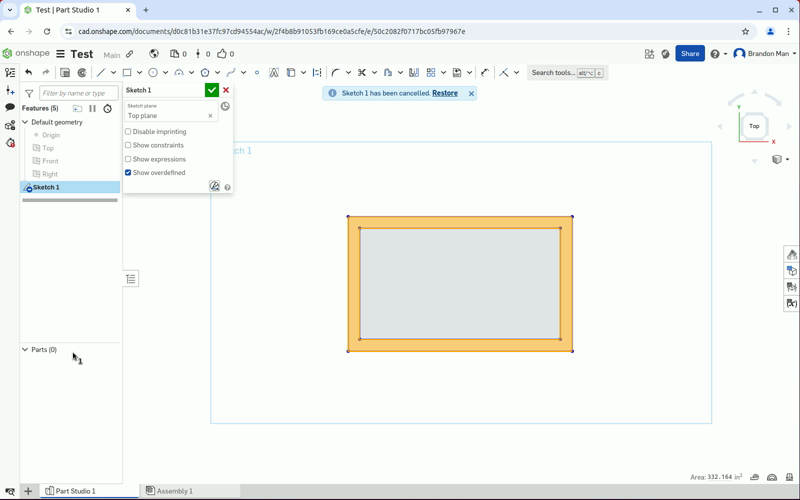
key(shift+e)
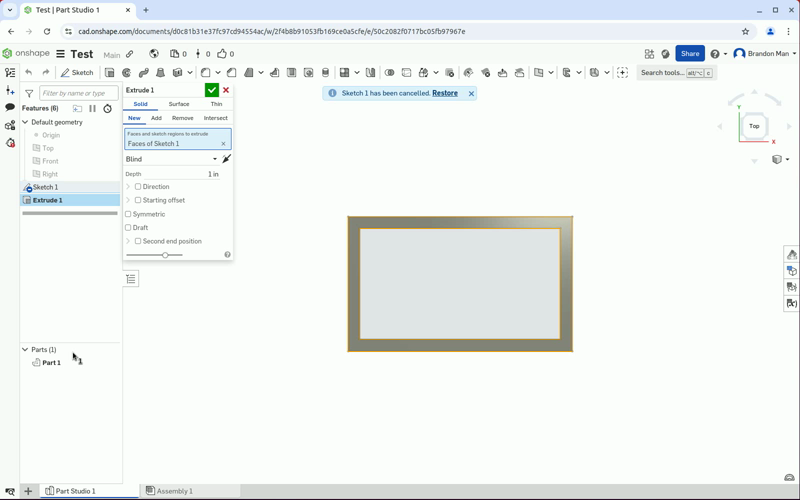
mouse_move(143, 106)
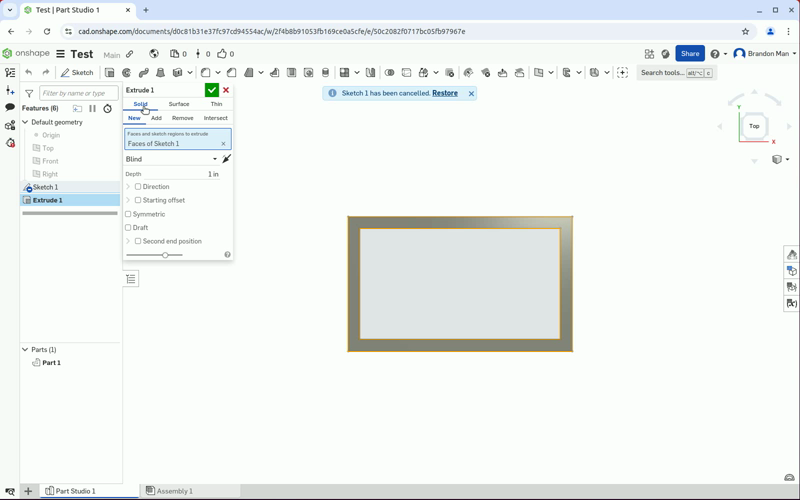
click(143, 106)
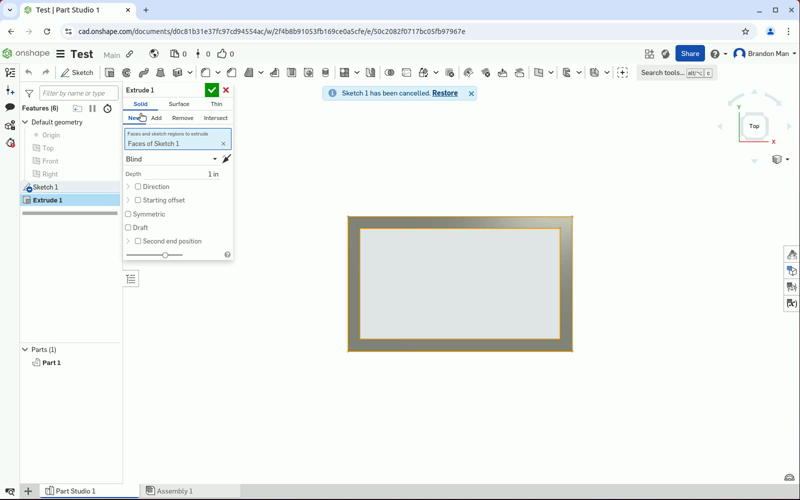
mouse_move(137, 120)
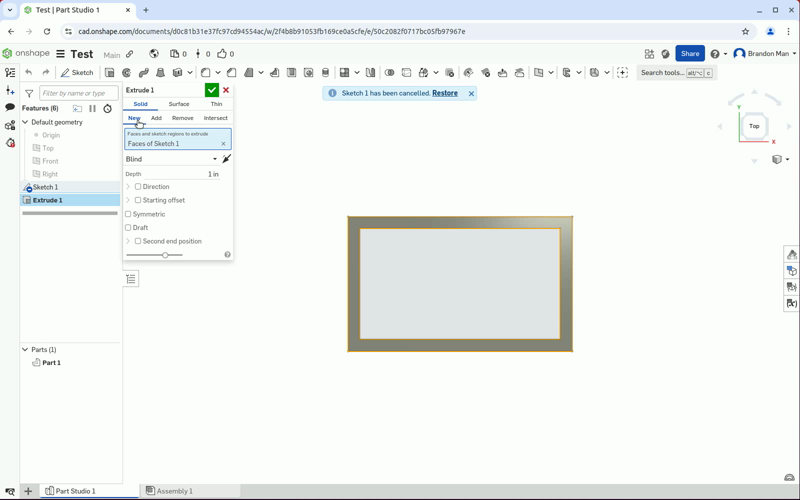
click(137, 120)
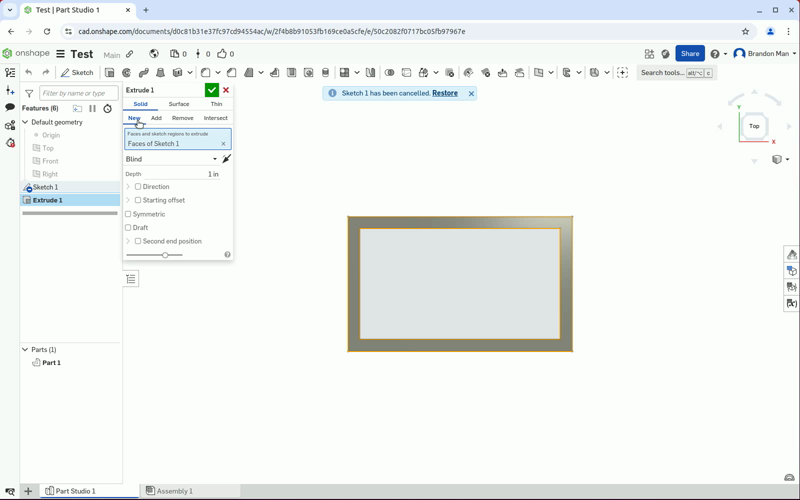
key(tab, 4)
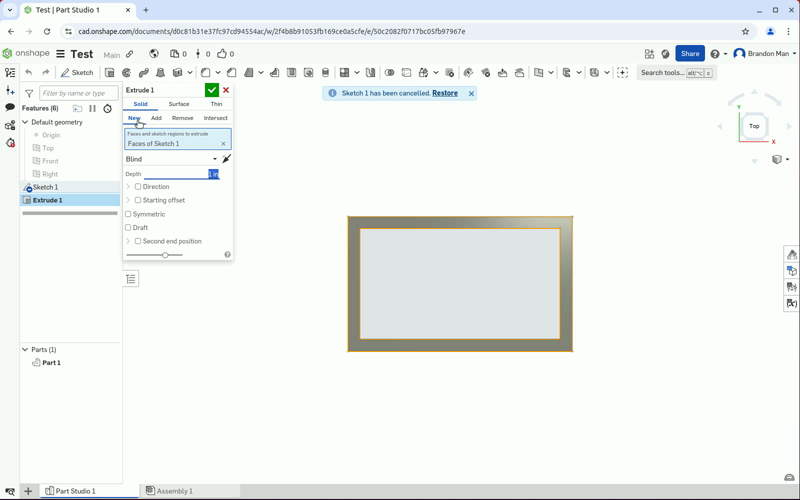
text(23.108)
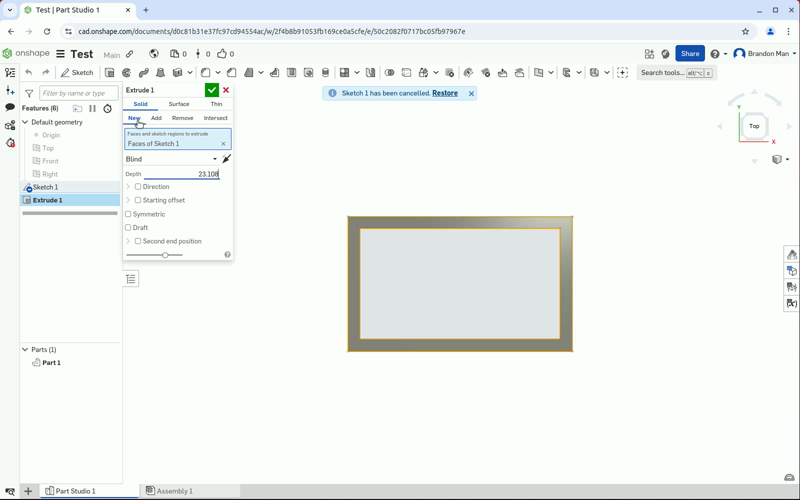
key(tab, 3)
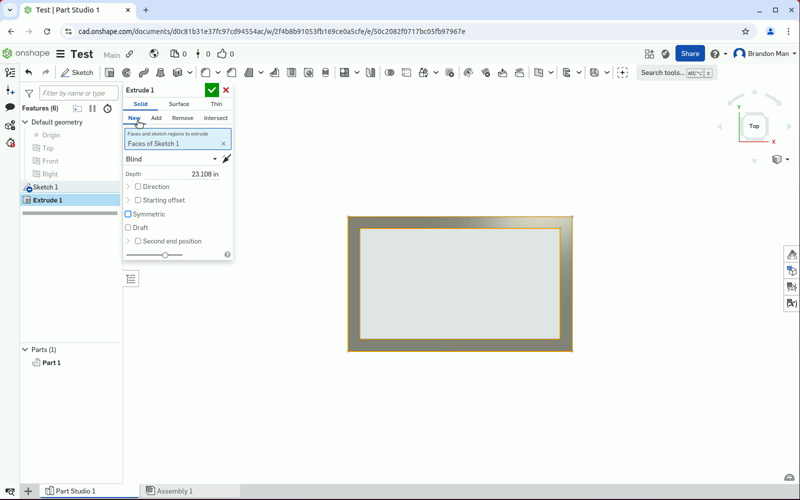
key(space)
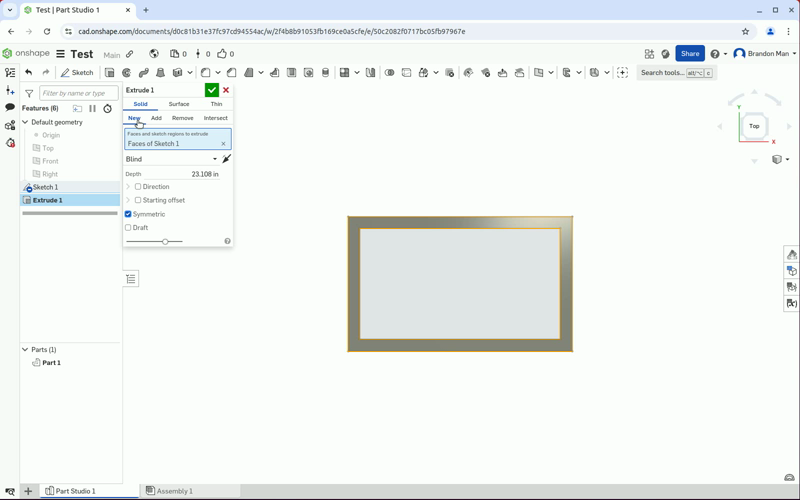
key(enter)
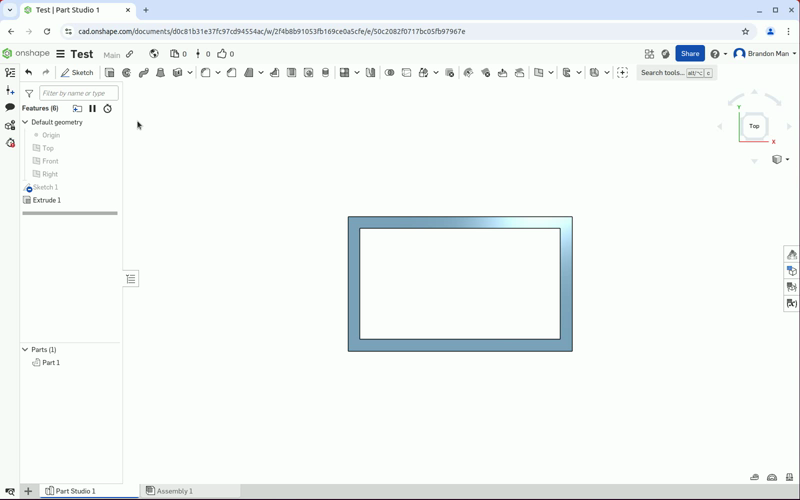
key(shift+h)
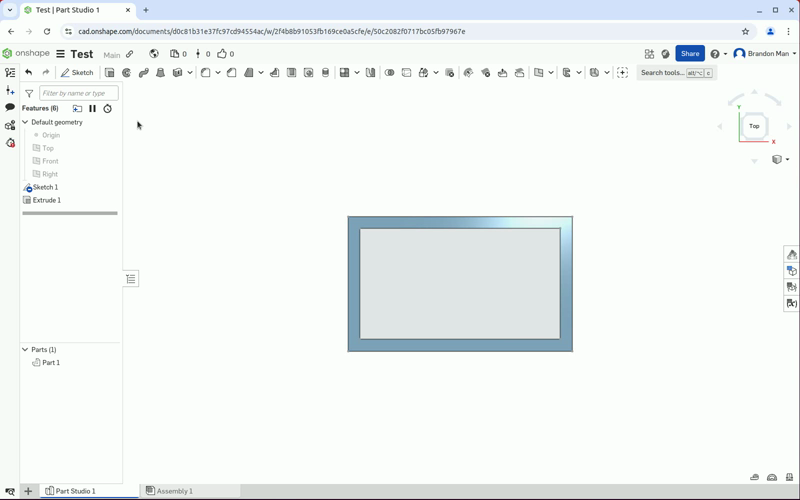
key(shift+h)
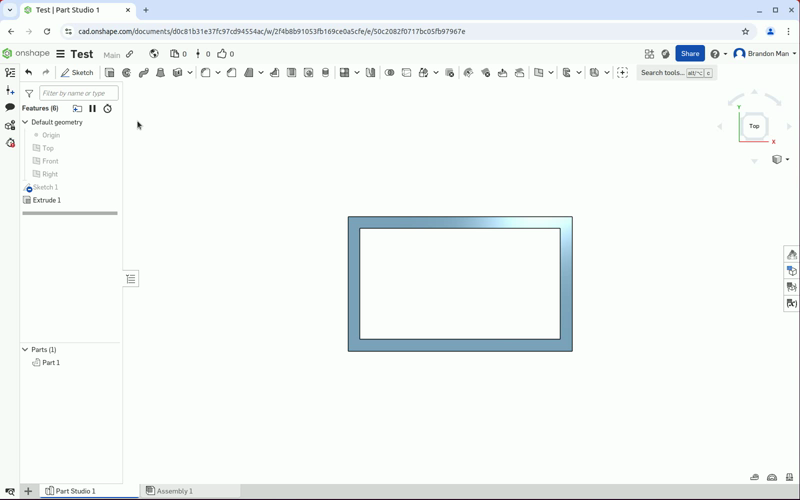
mouse_move(73, 189)
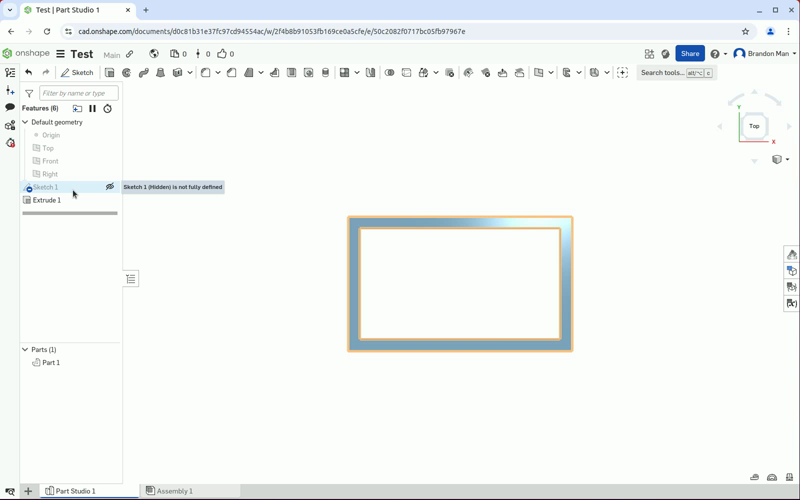
click(73, 189)
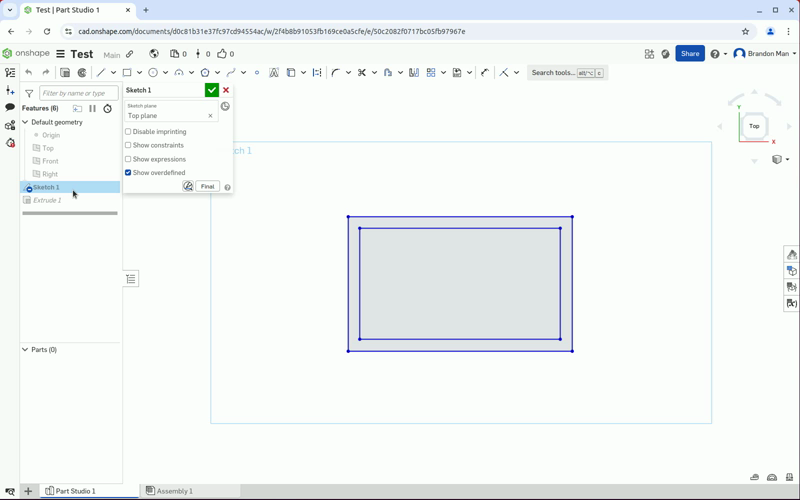
mouse_move(229, 92)
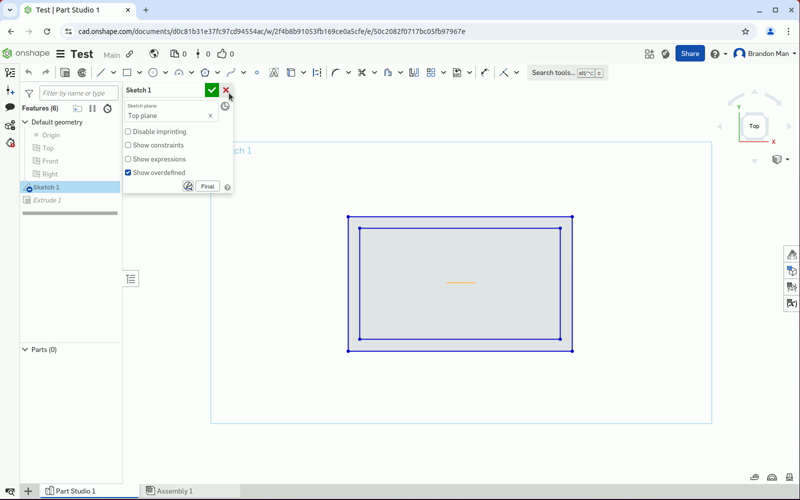
click(229, 92)
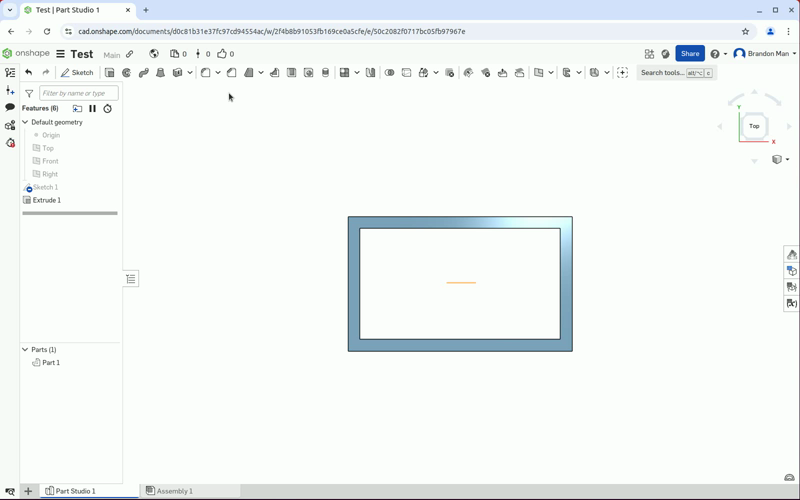
mouse_move(73, 352)
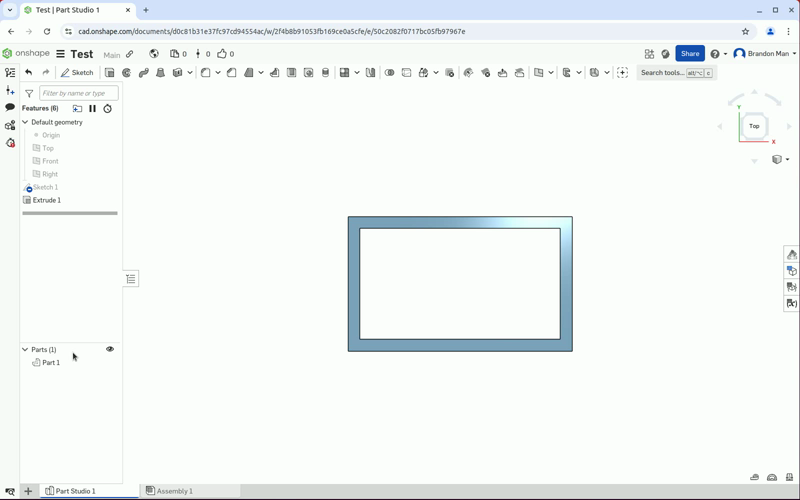
key(y)
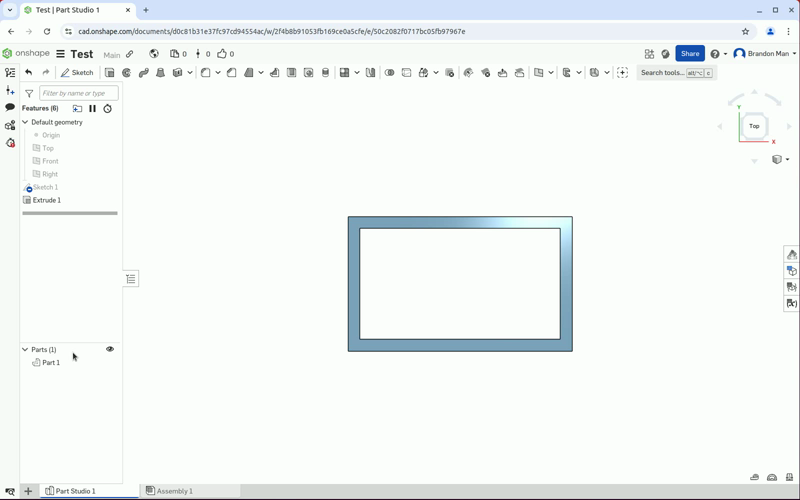
key(shift+p)
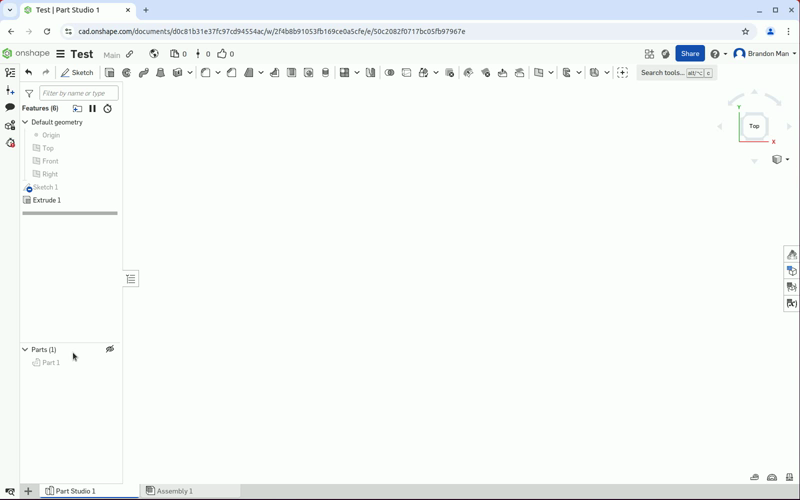
key(space)
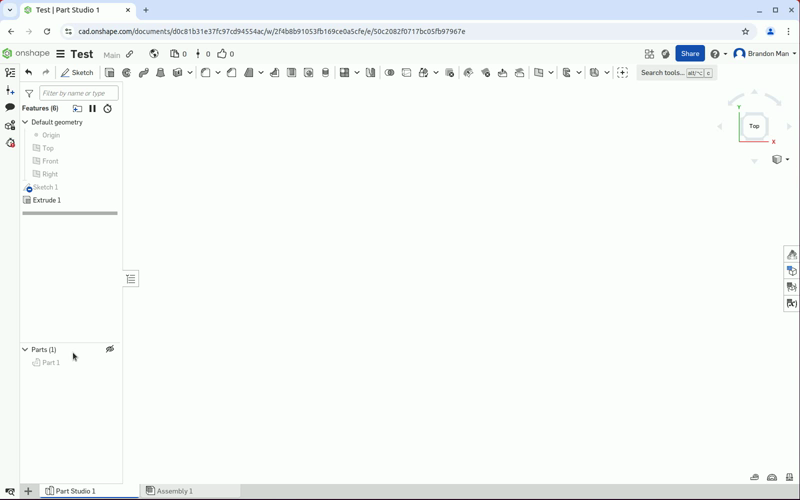
key_down(shift)
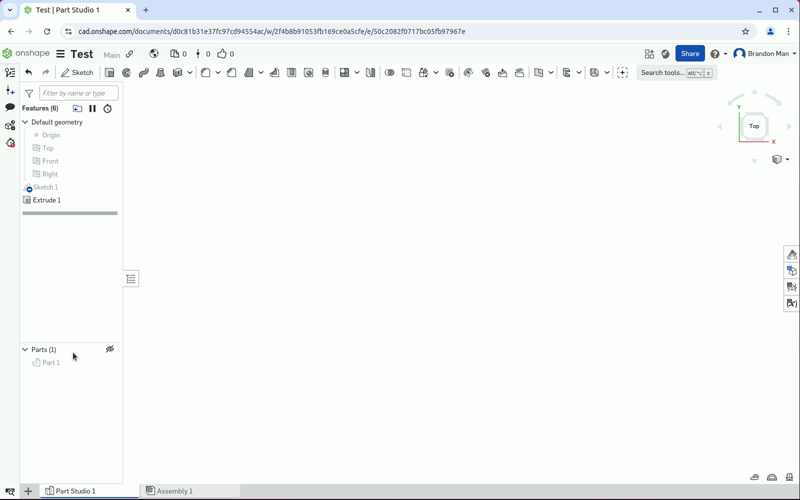
key(up)
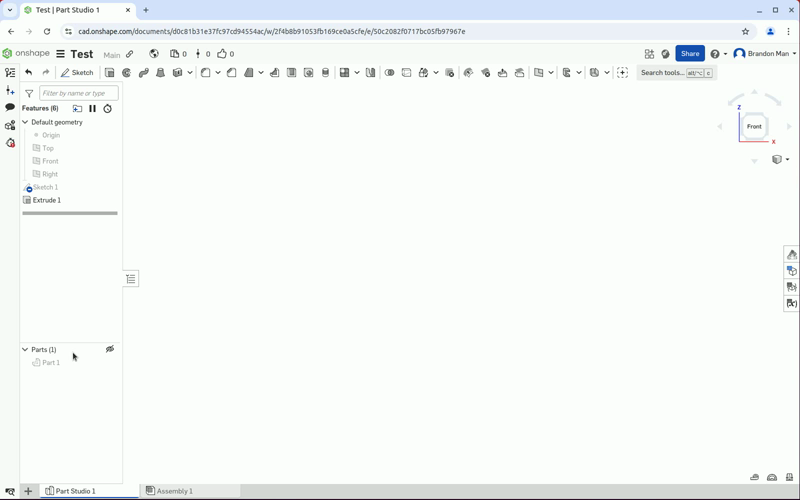
key_up(shift)
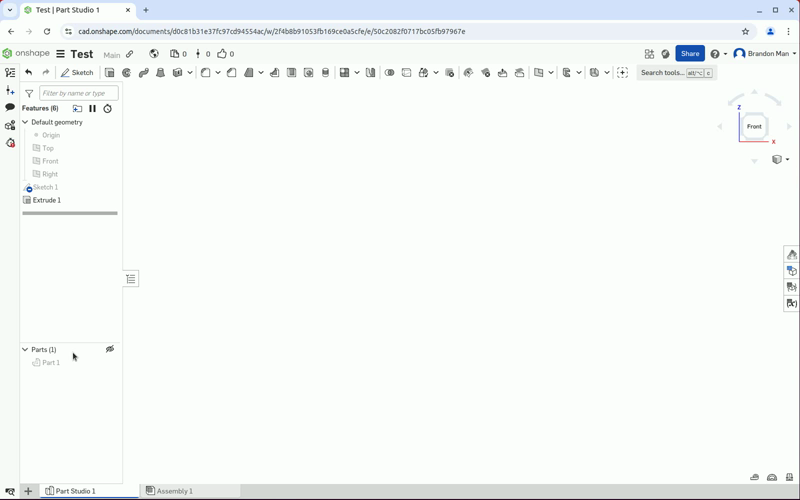
mouse_move(73, 352)
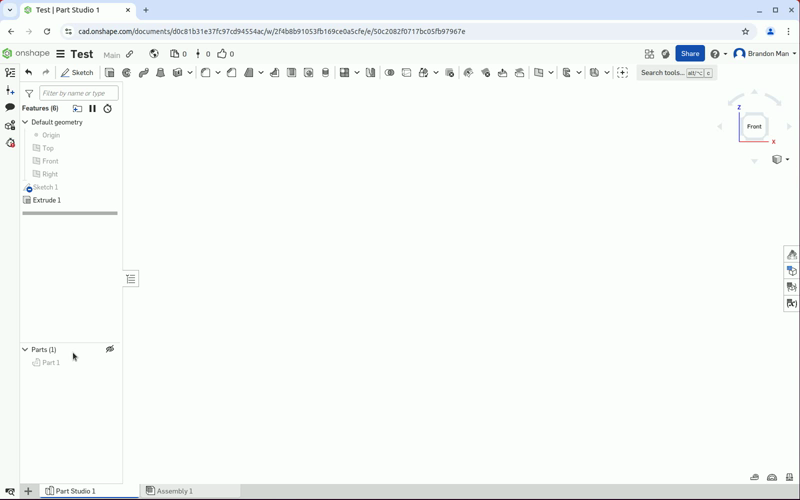
key(shift+y)
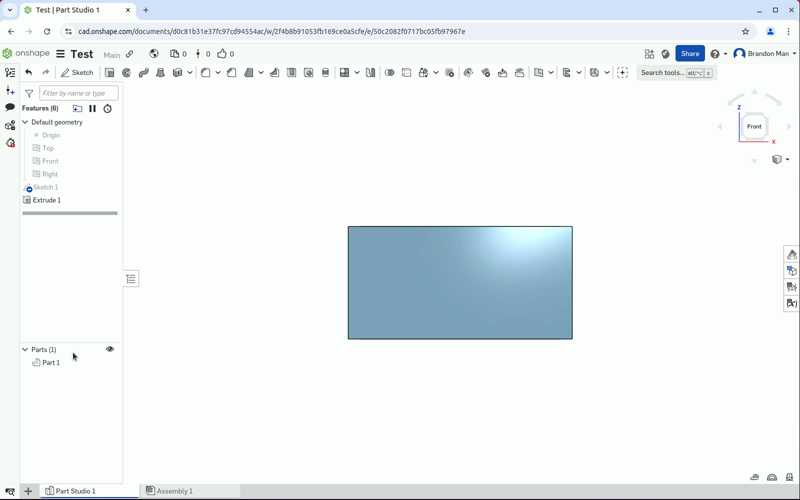
mouse_move(541, 75)
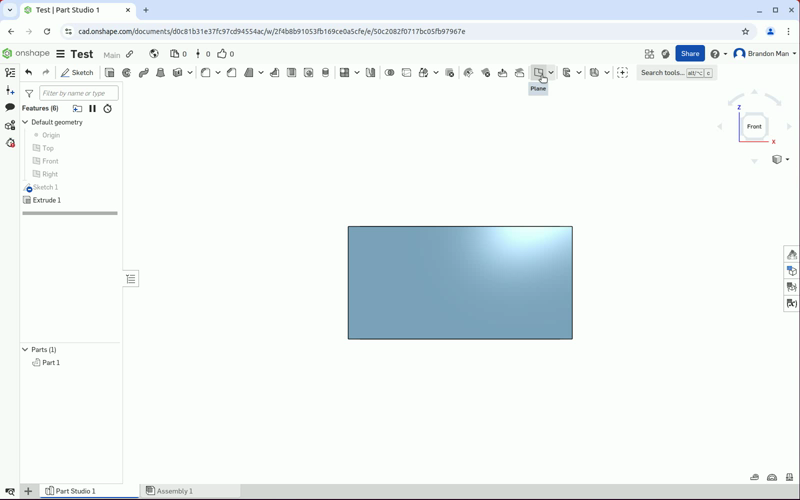
click(541, 75)
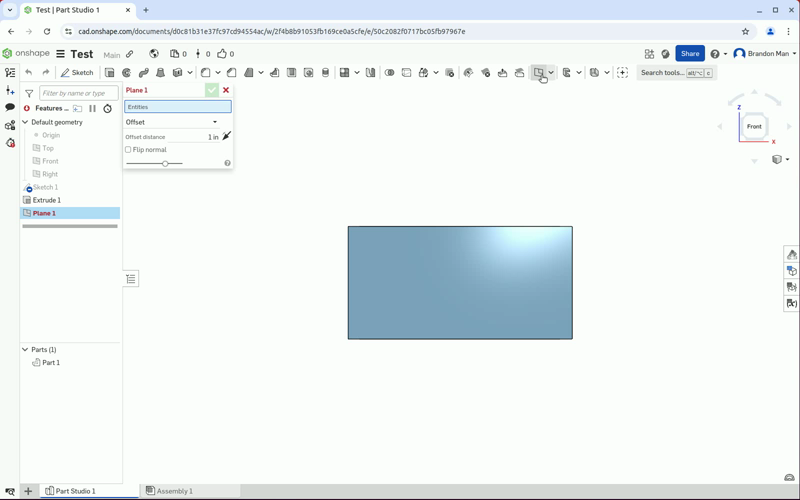
mouse_move(73, 163)
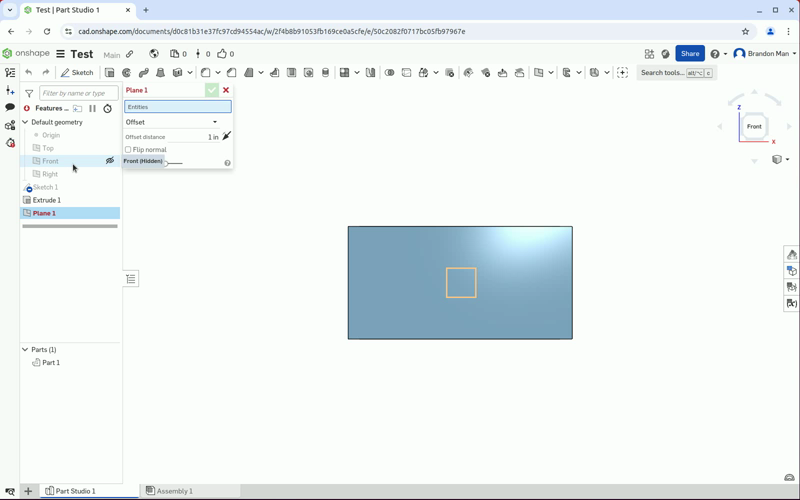
click(73, 163)
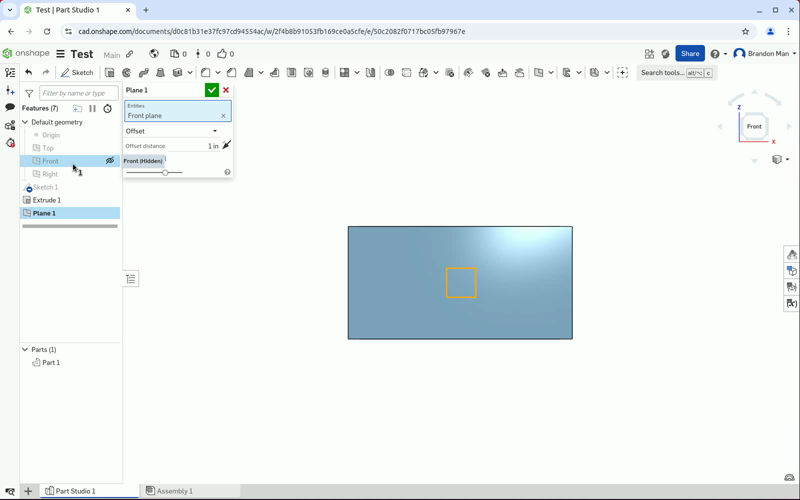
key(tab, 2)
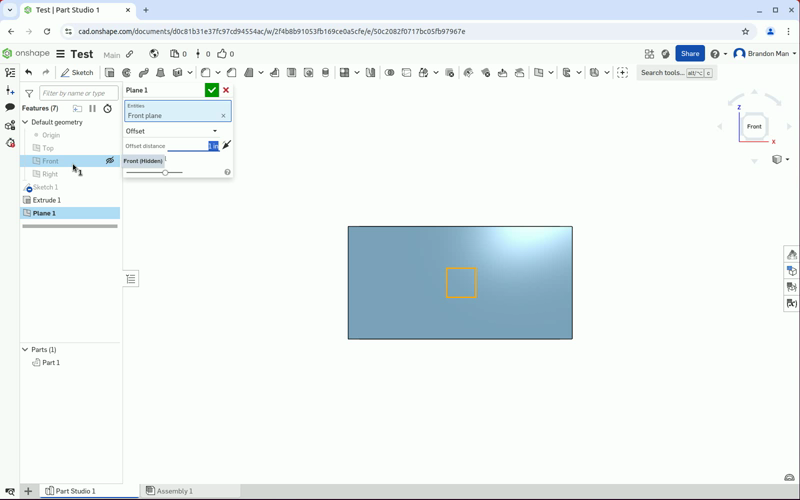
text(13.957)
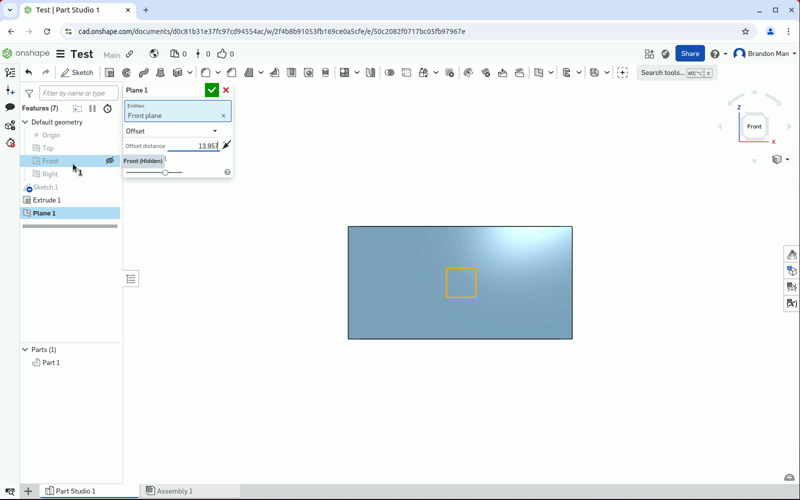
key(enter, 2)
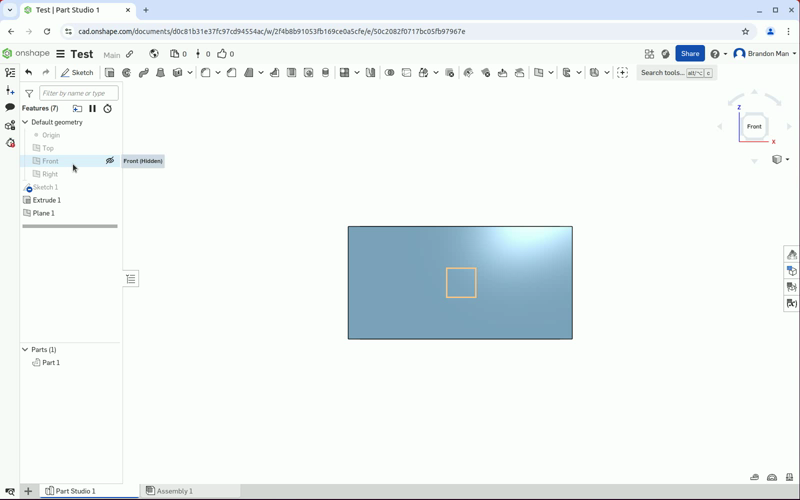
key(shift+s)
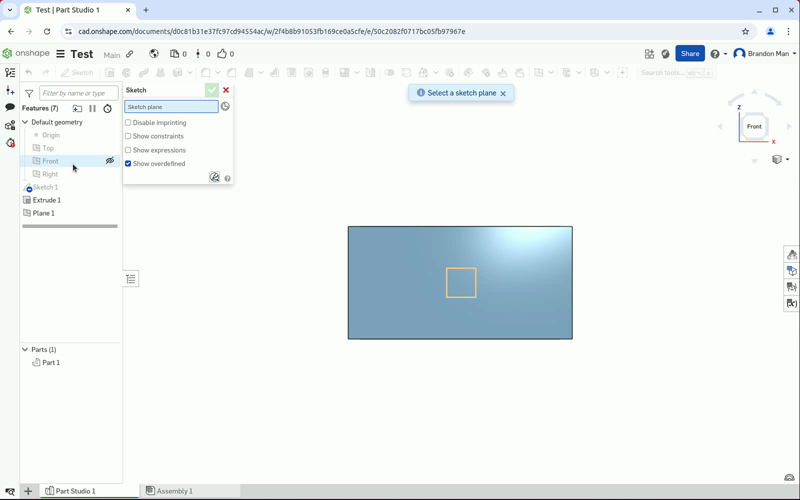
mouse_move(73, 215)
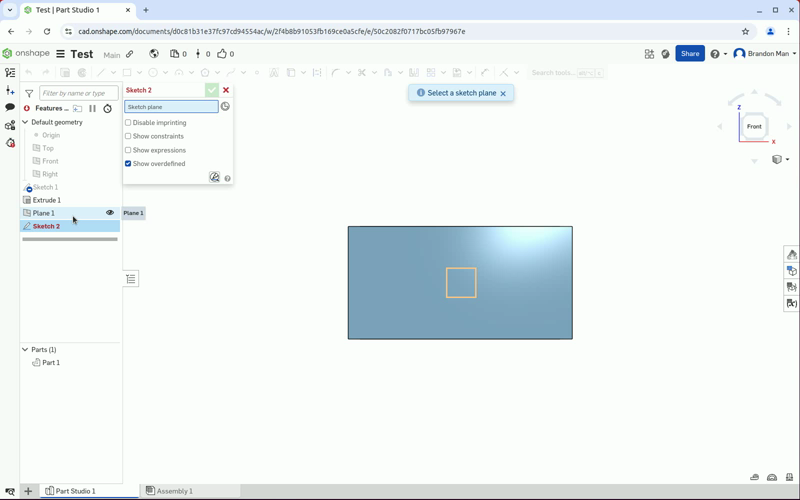
click(73, 215)
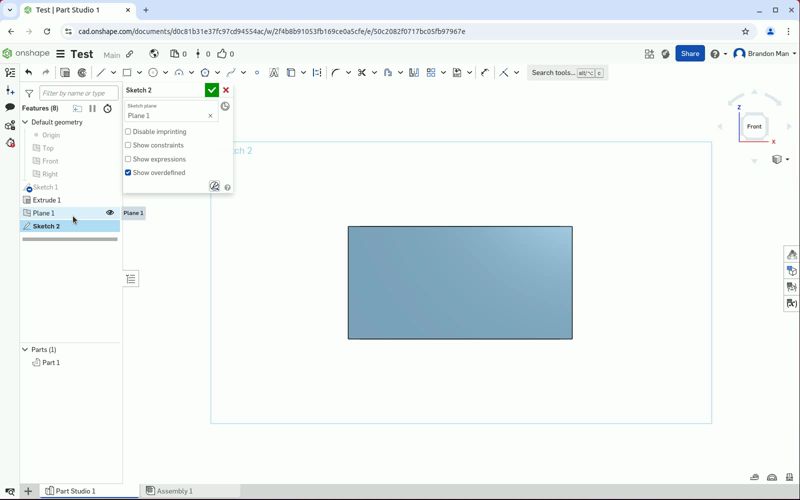
mouse_move(73, 352)
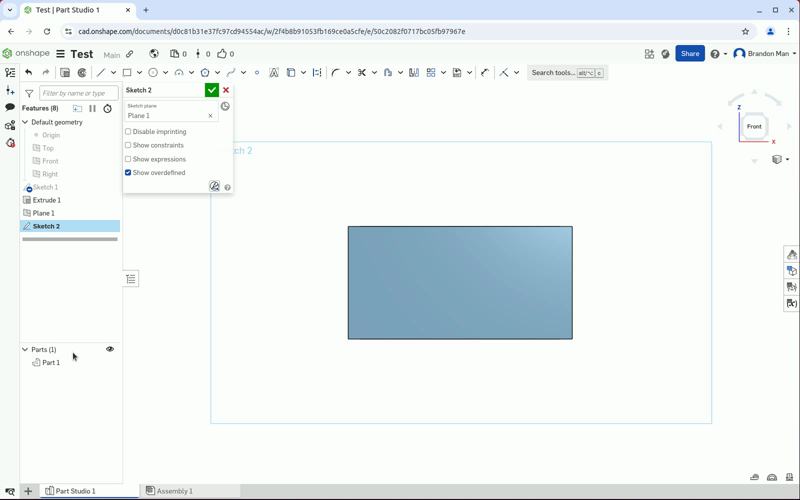
key(y)
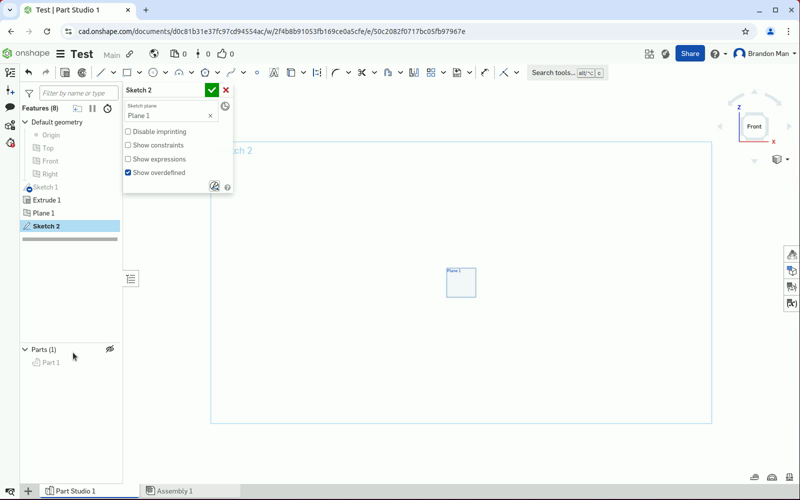
key(l)
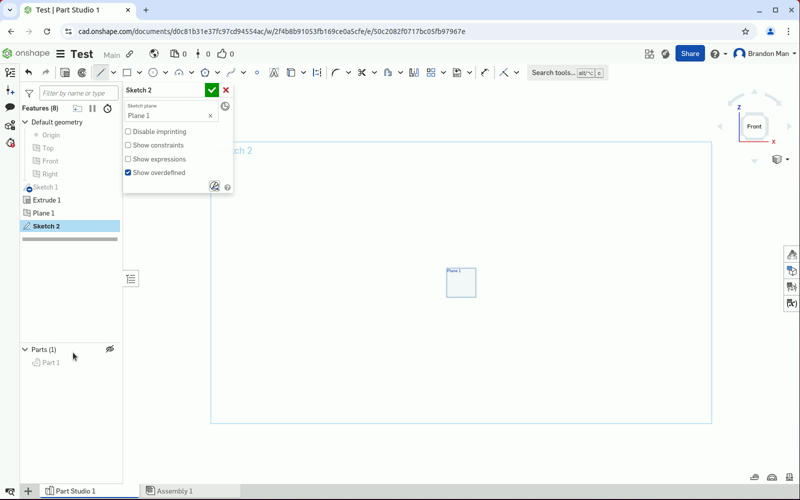
key_down(shift)
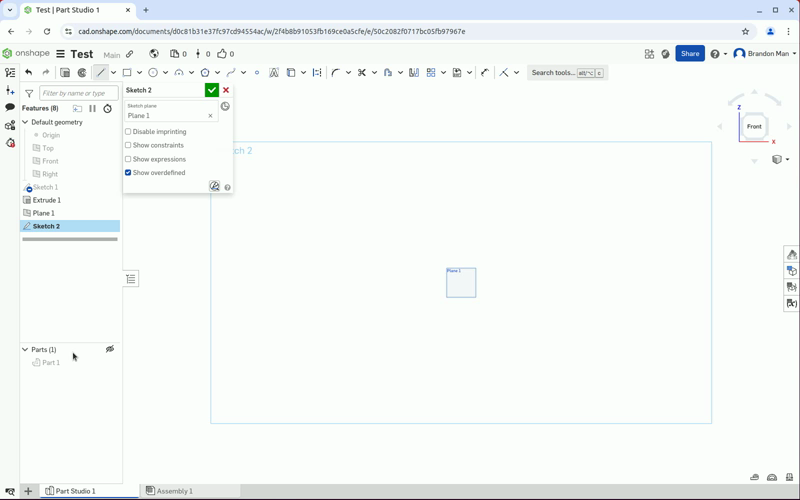
mouse_move(406, 282)
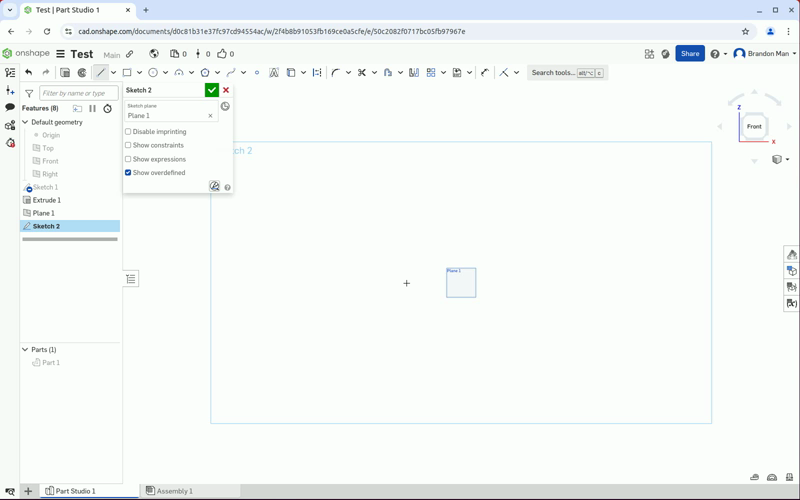
click(406, 282)
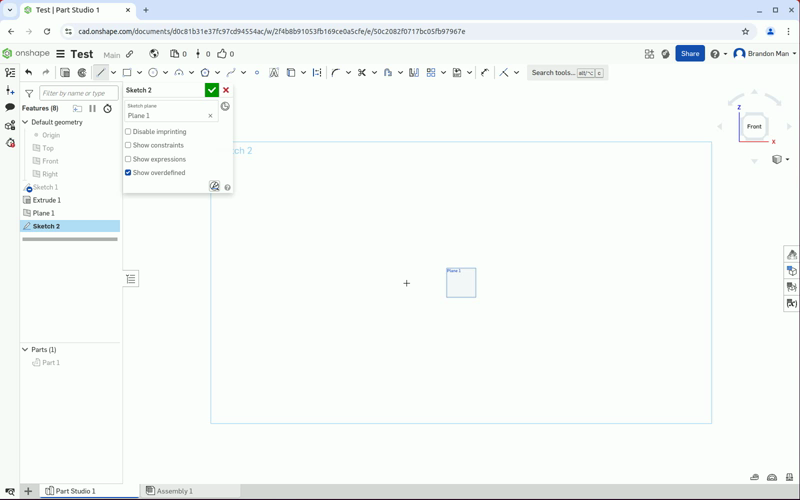
key_up(shift)
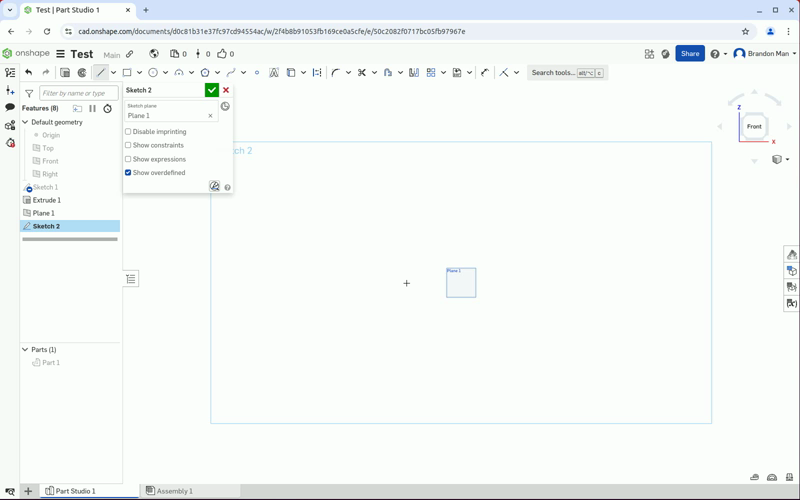
key_down(shift)
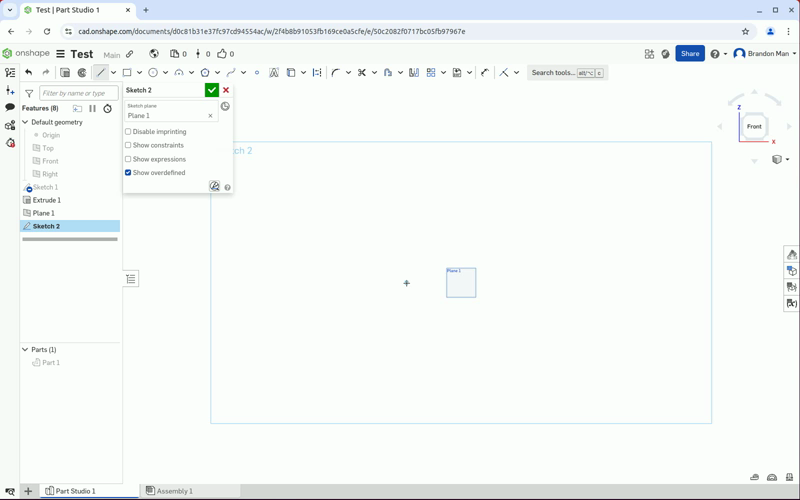
mouse_move(436, 282)
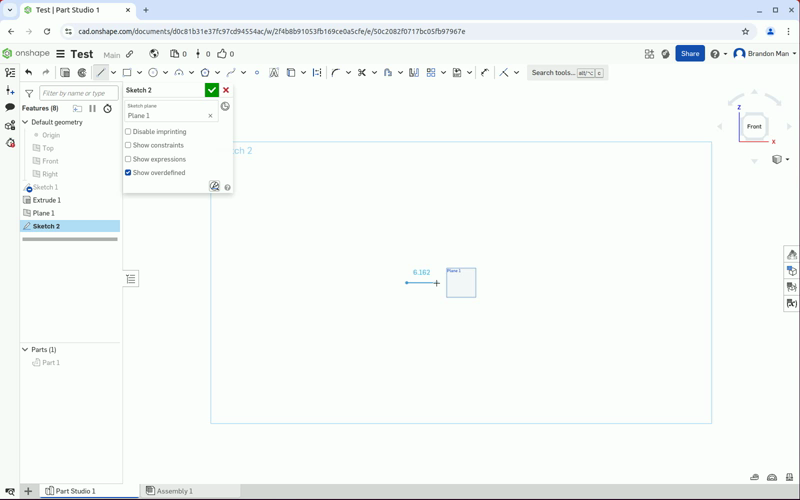
mouse_move(461, 282)
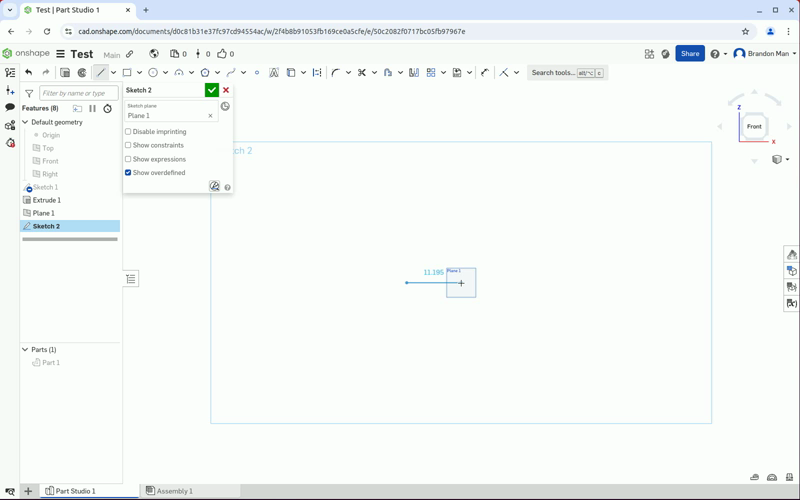
click(461, 282)
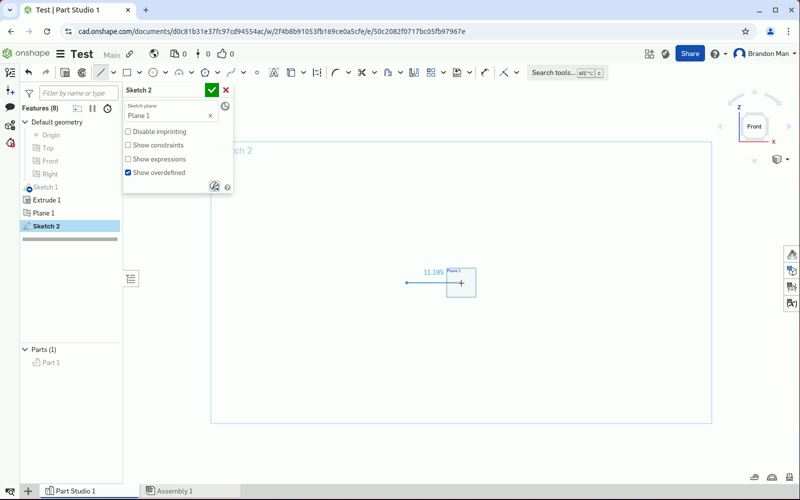
key_up(shift)
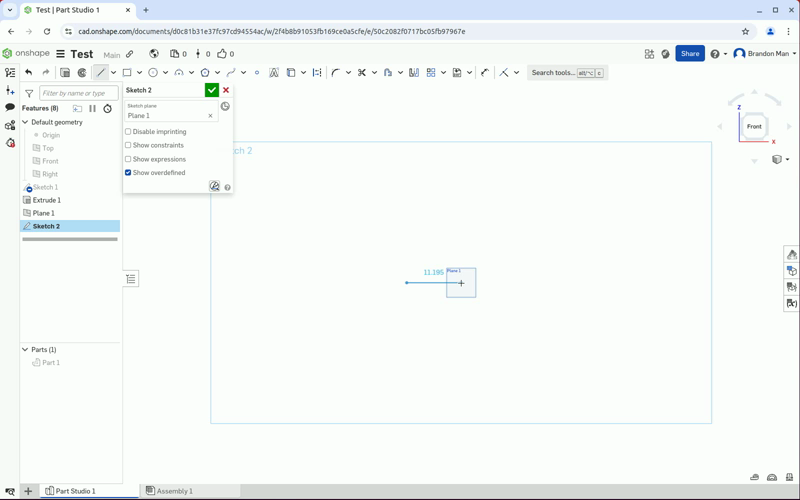
key_down(shift)
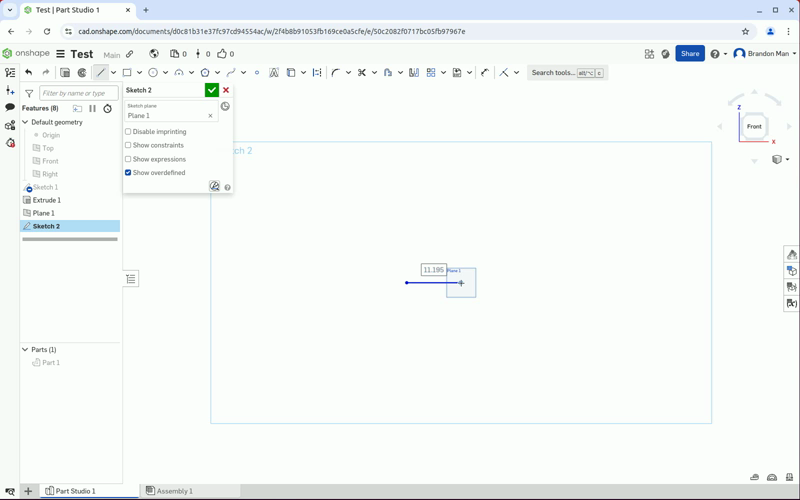
mouse_move(491, 282)
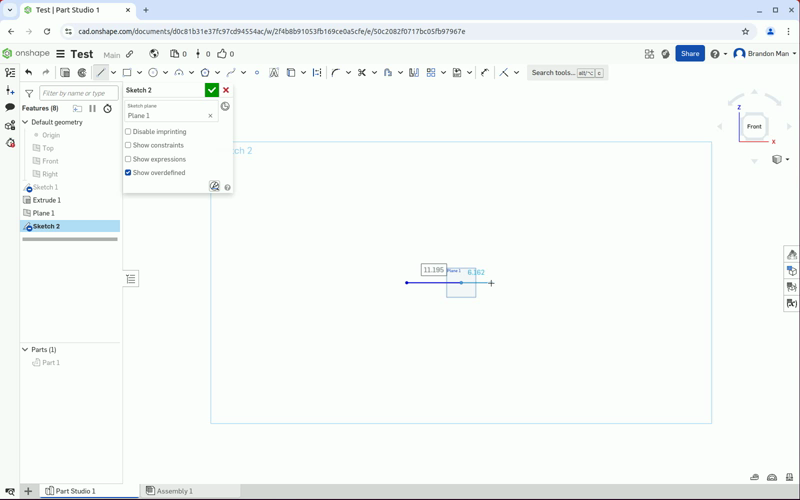
mouse_move(514, 282)
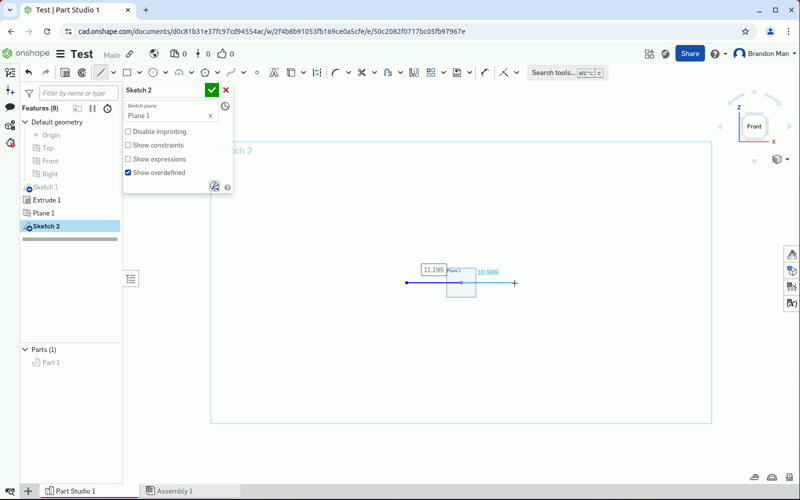
click(514, 282)
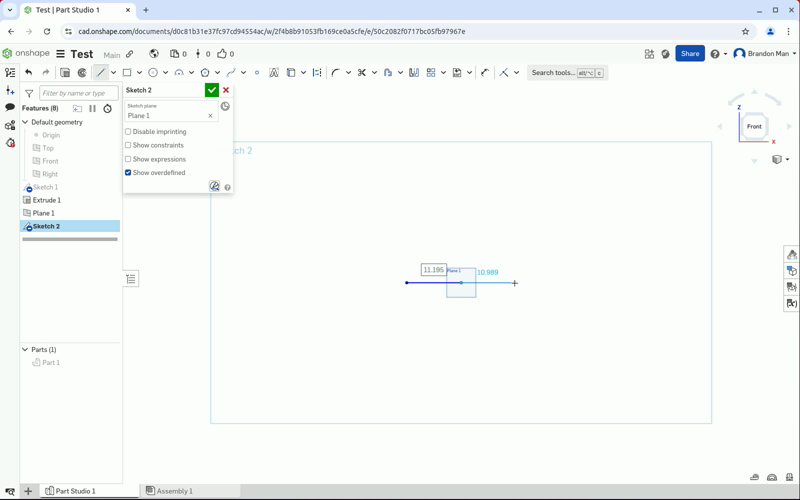
key_up(shift)
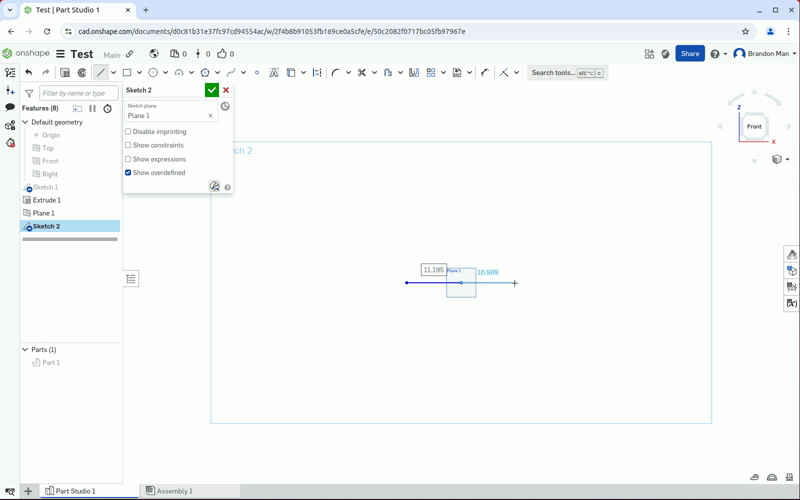
key_down(shift)
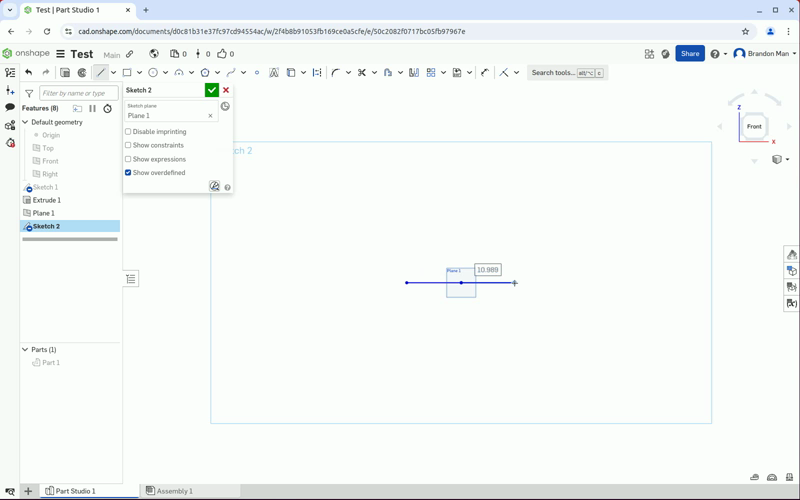
mouse_move(544, 282)
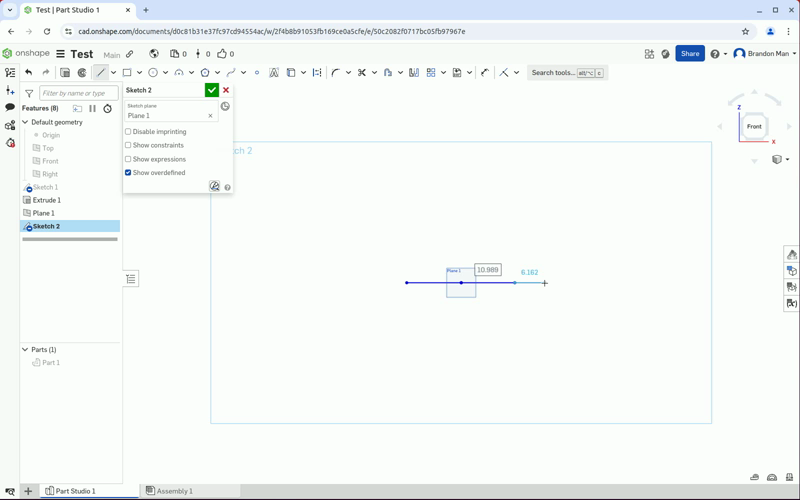
mouse_move(514, 227)
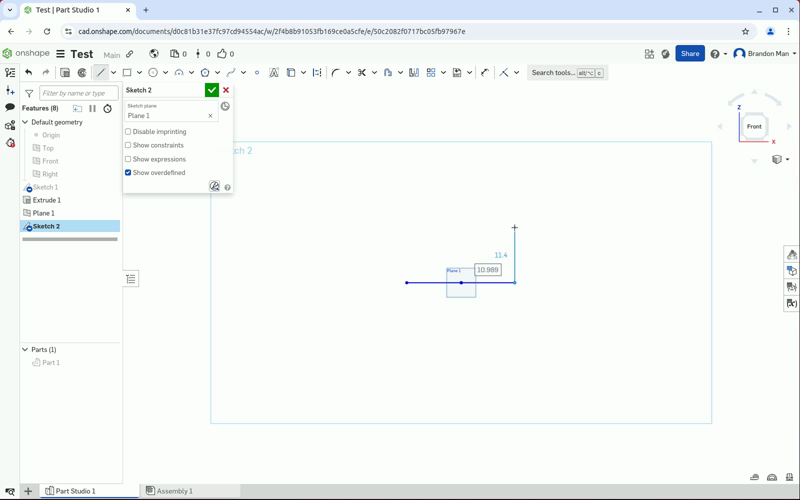
click(514, 227)
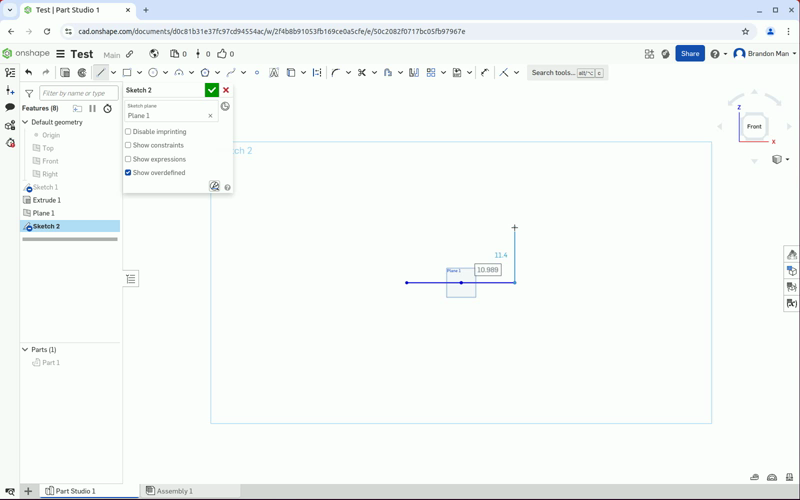
key_up(shift)
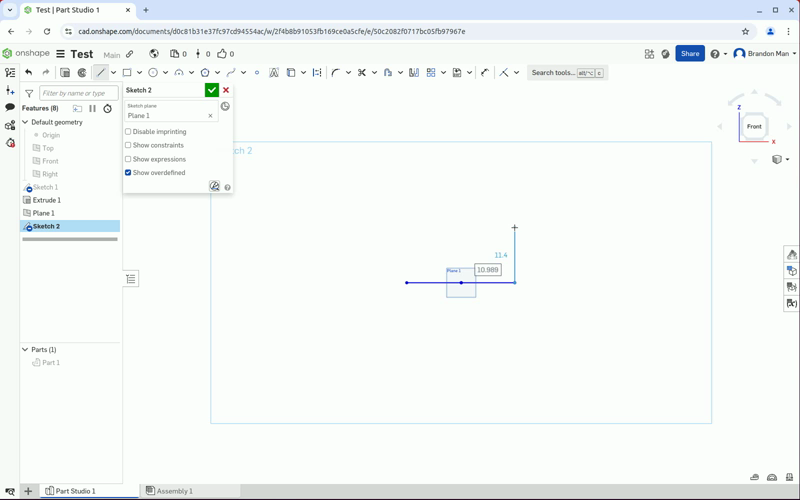
key_down(shift)
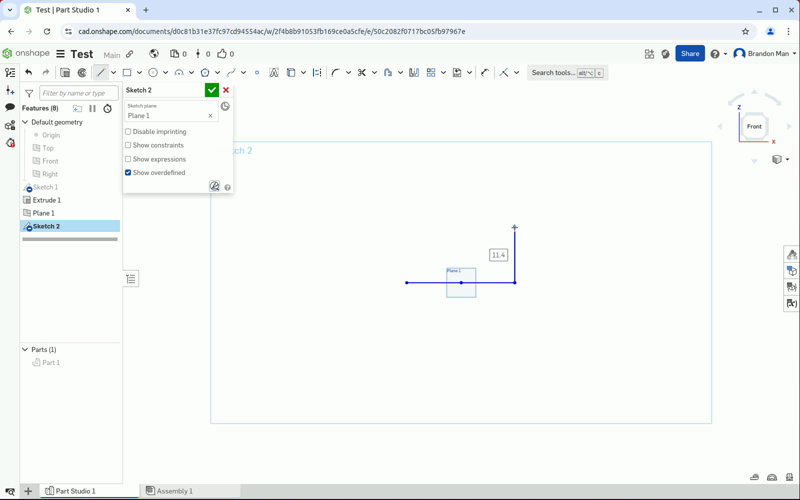
mouse_move(406, 227)
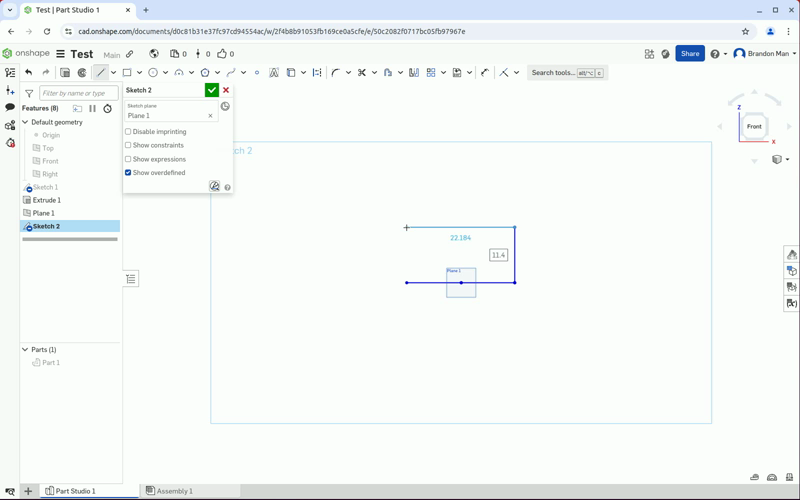
click(406, 227)
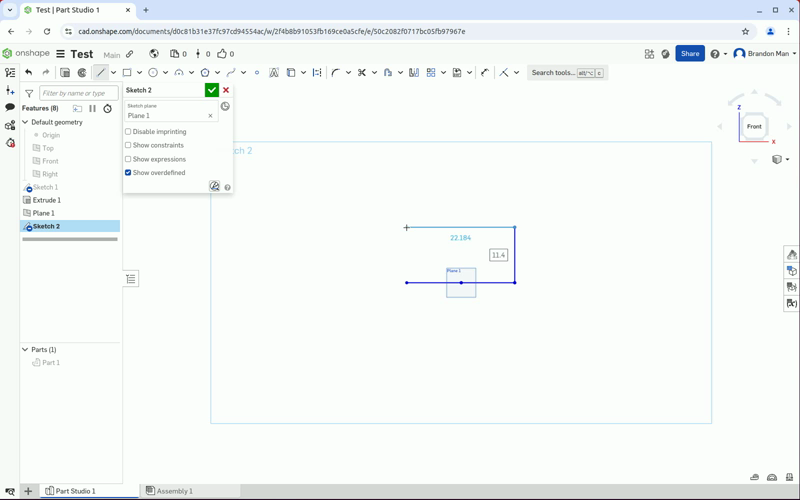
key_up(shift)
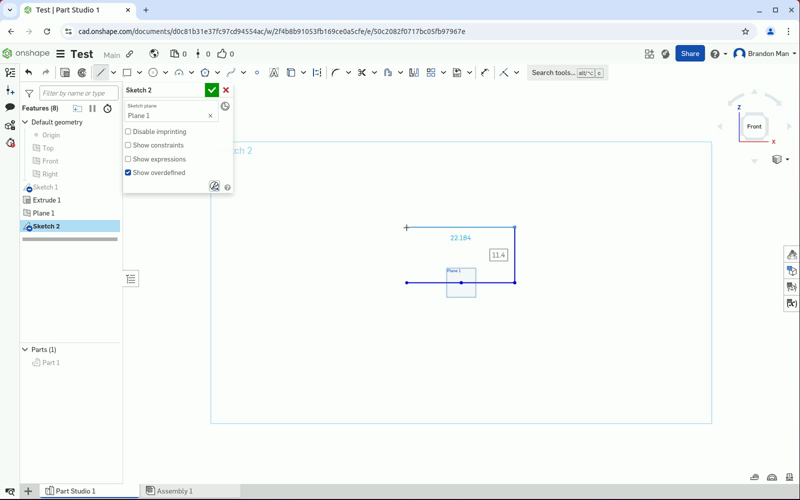
mouse_move(436, 227)
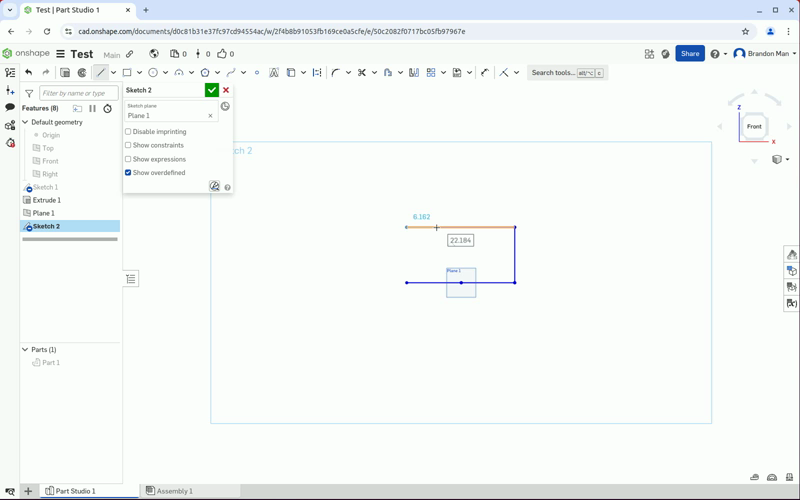
key_down(shift)
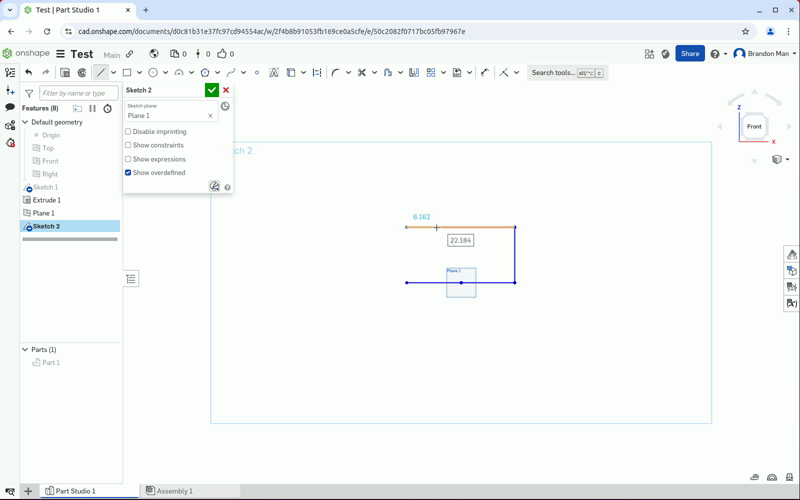
mouse_move(406, 282)
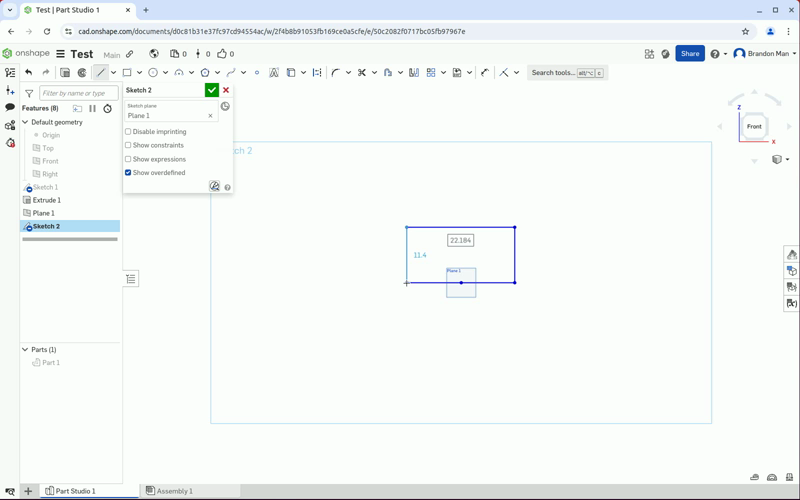
key_up(shift)
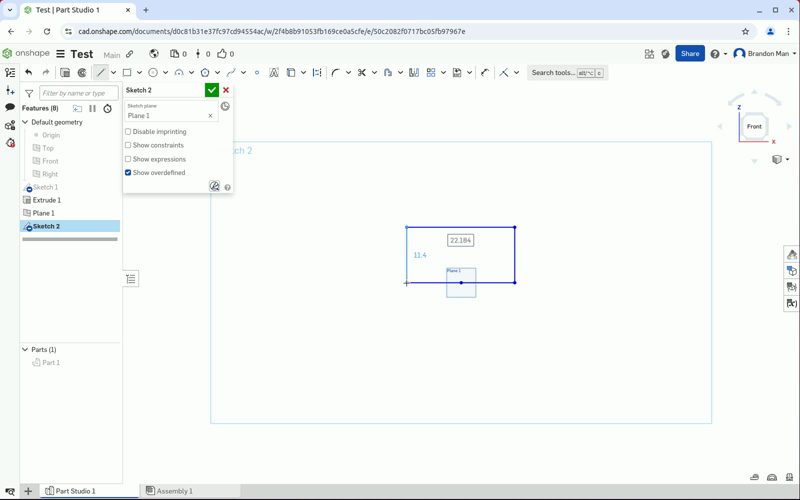
click(406, 282)
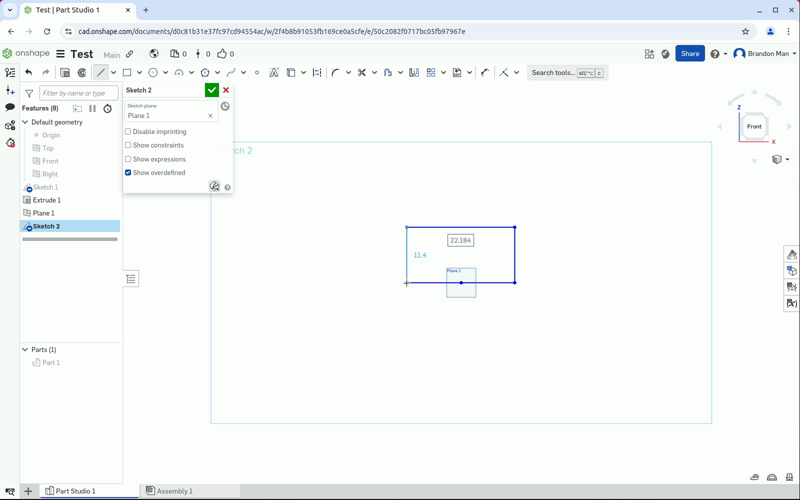
key(esc)
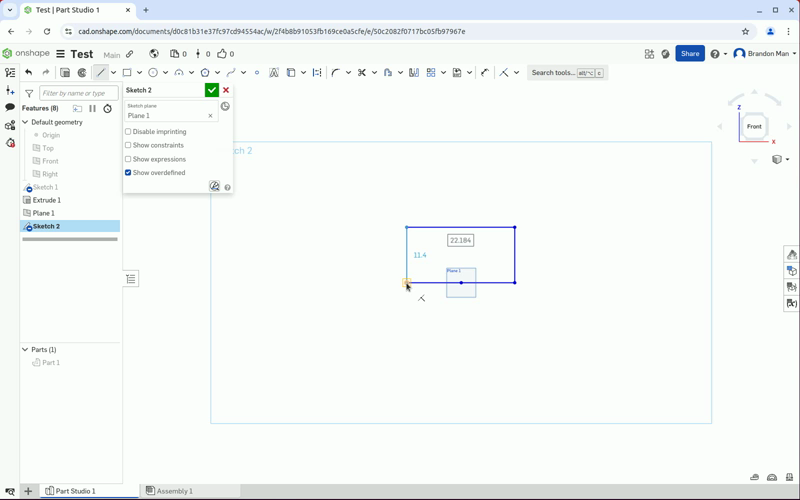
mouse_move(476, 275)
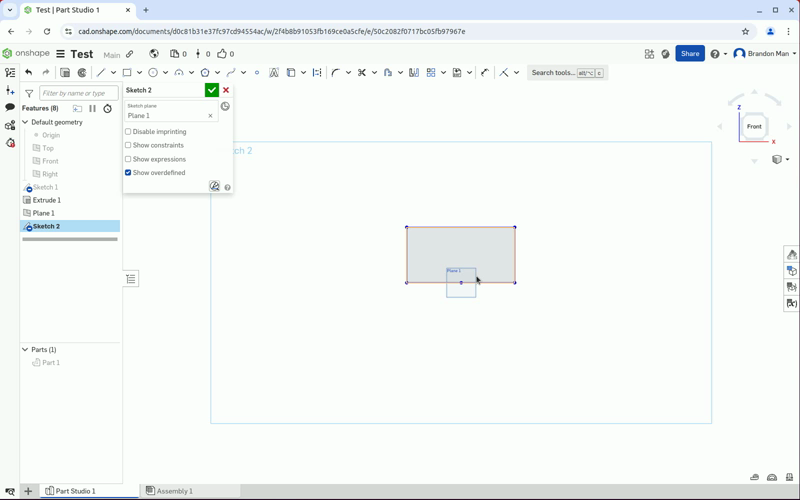
click(476, 275)
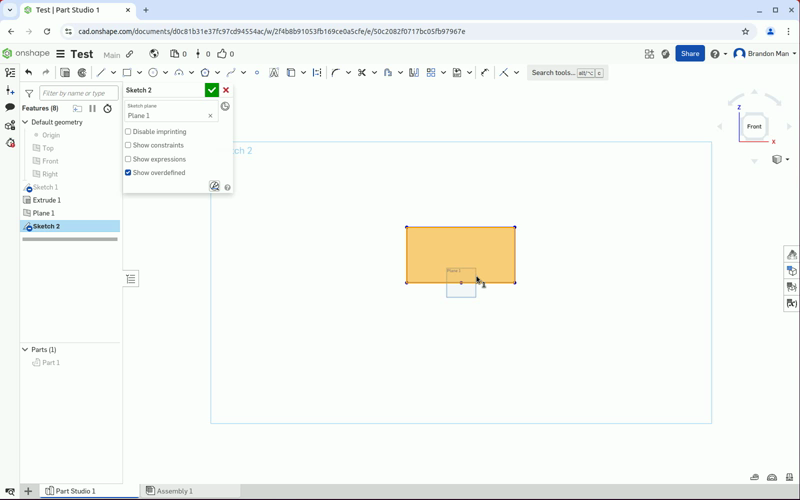
mouse_move(73, 352)
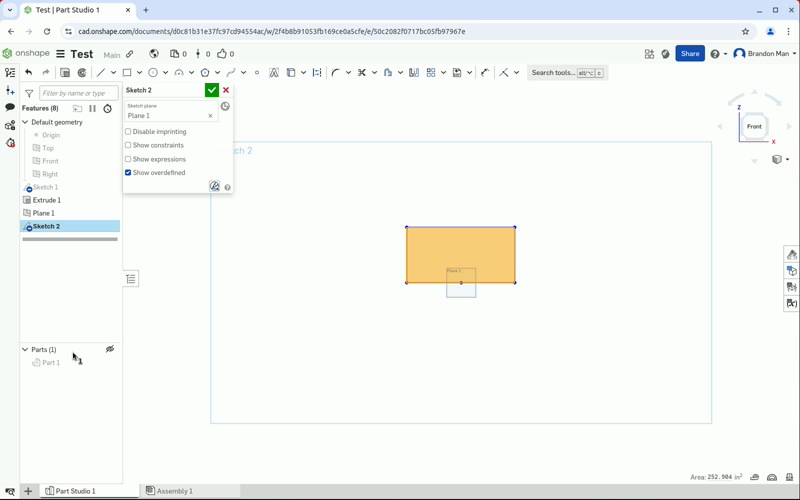
key(shift+y)
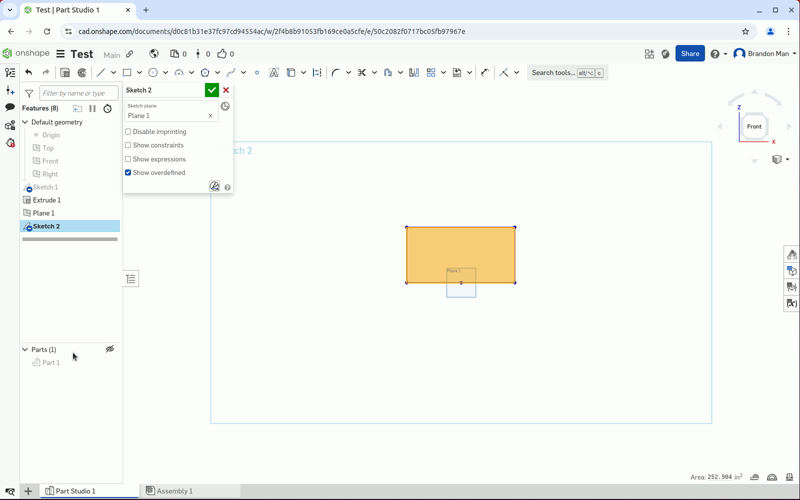
key(shift+e)
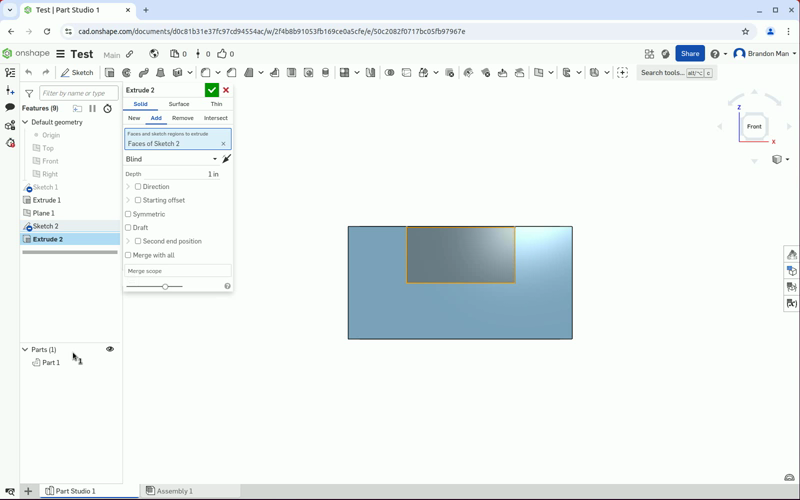
mouse_move(143, 106)
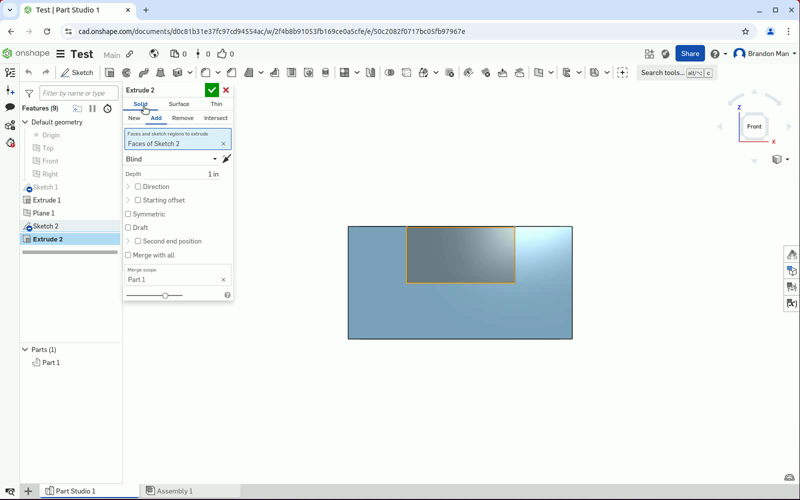
click(143, 106)
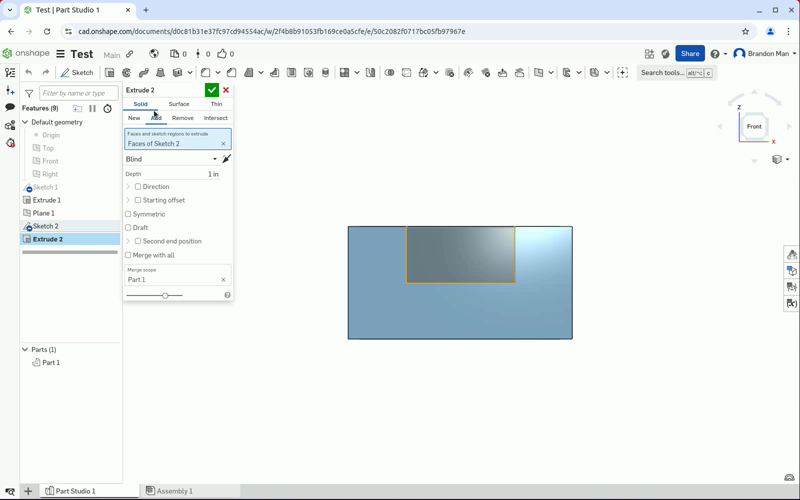
mouse_move(186, 120)
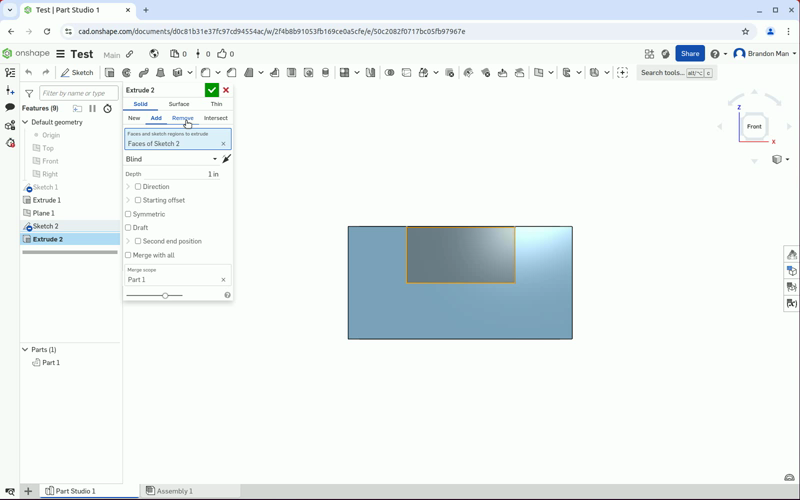
click(186, 120)
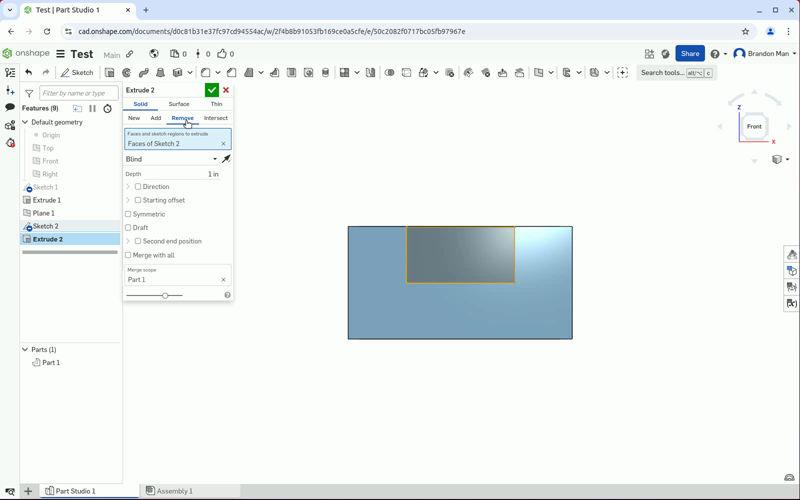
key(tab, 4)
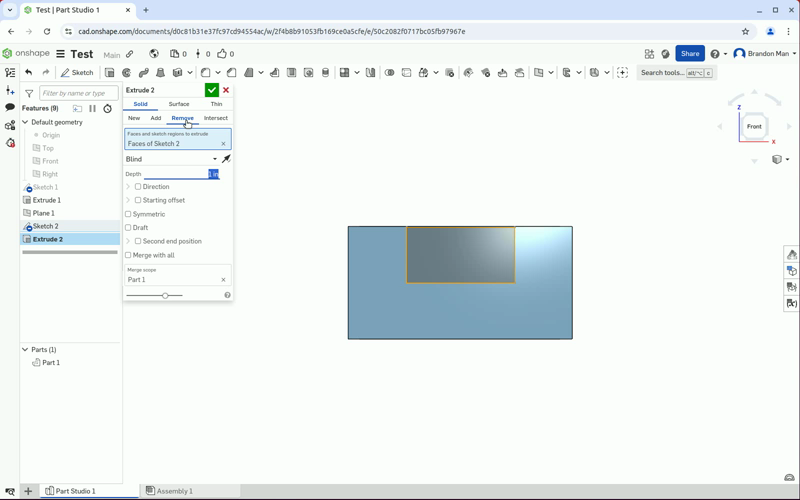
text(30.811)
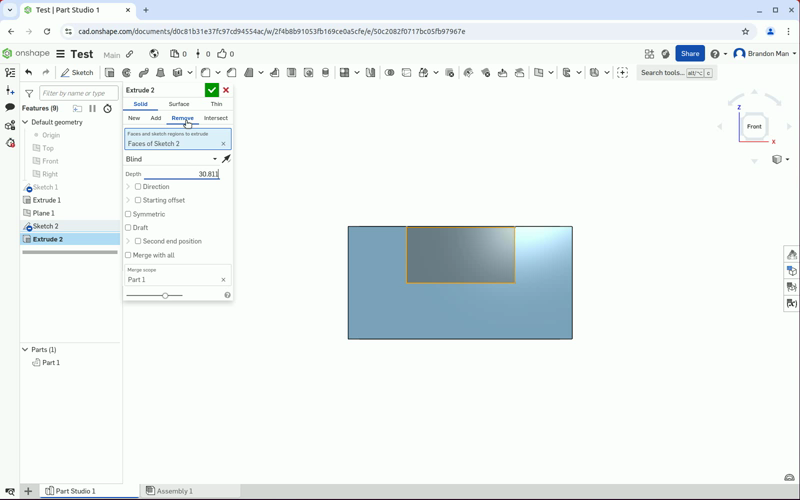
key(tab, 6)
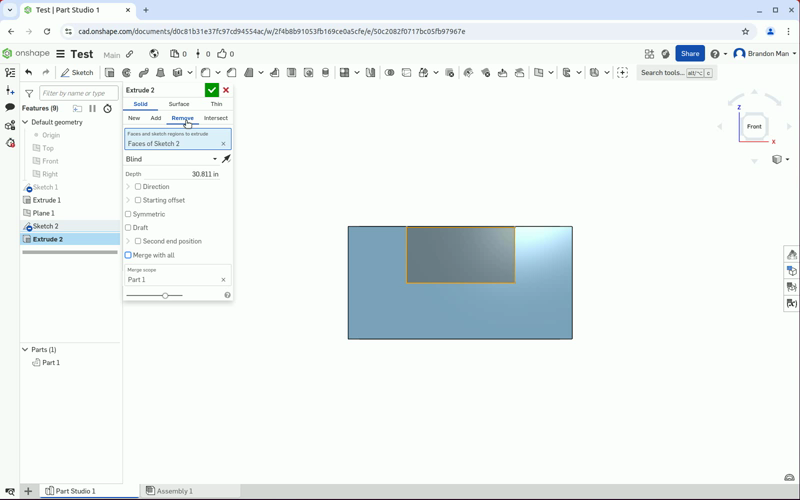
key(space)
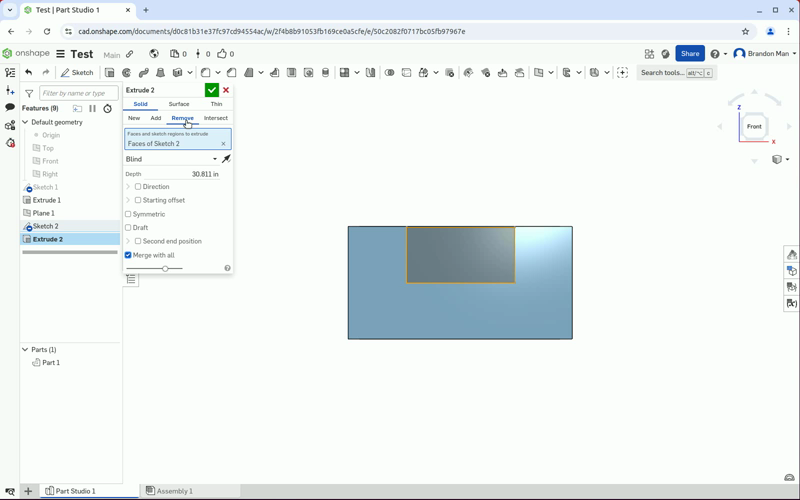
key(enter)
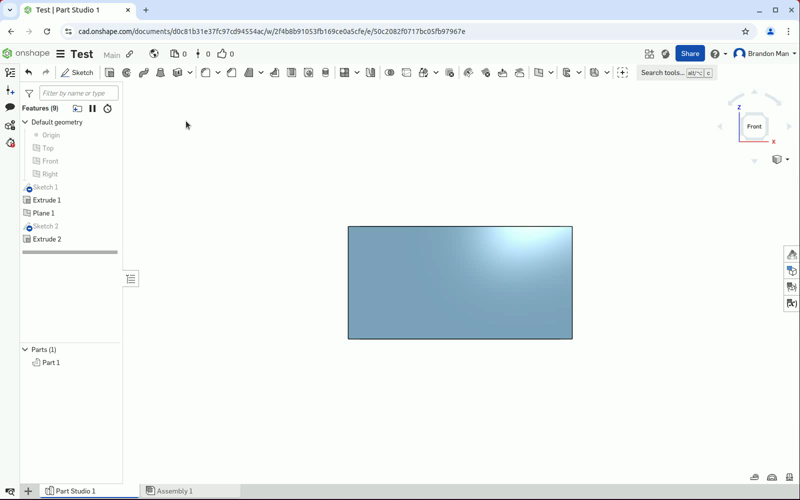
key(shift+h)
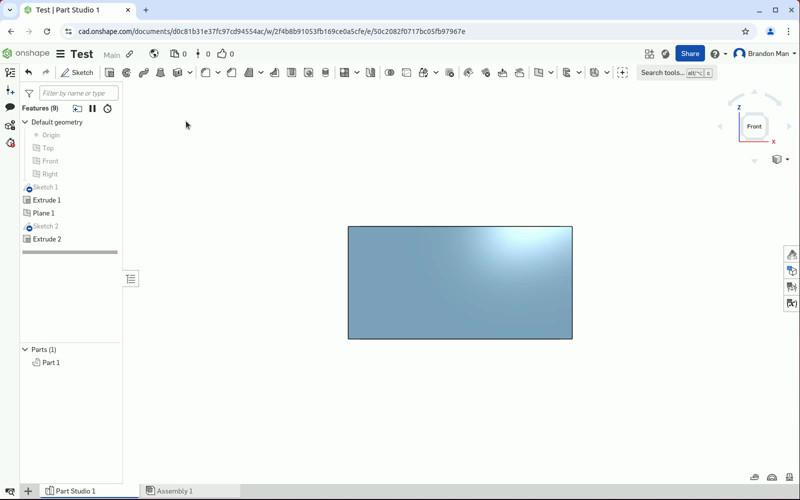
key(shift+h)
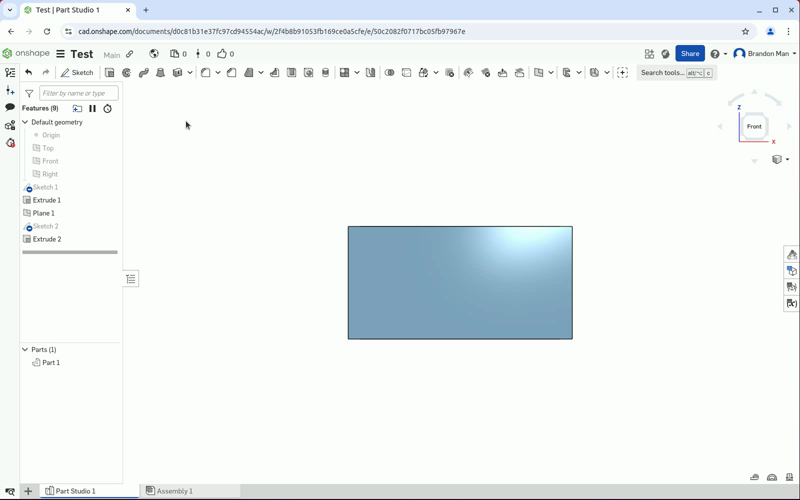
mouse_move(73, 189)
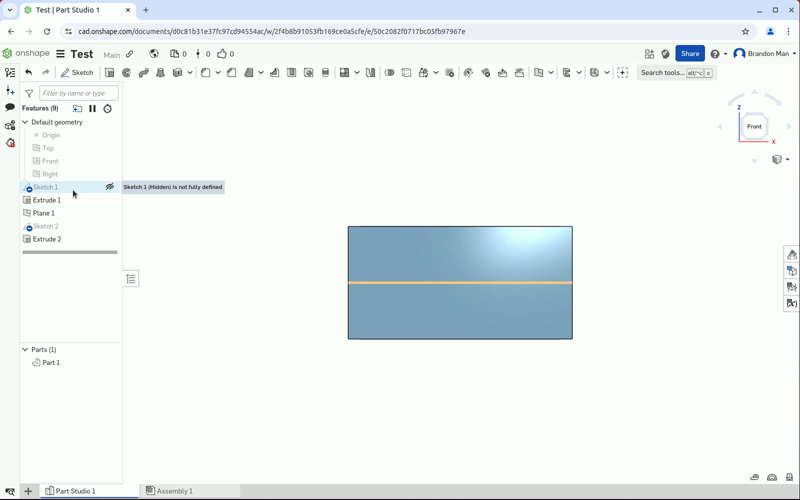
click(73, 189)
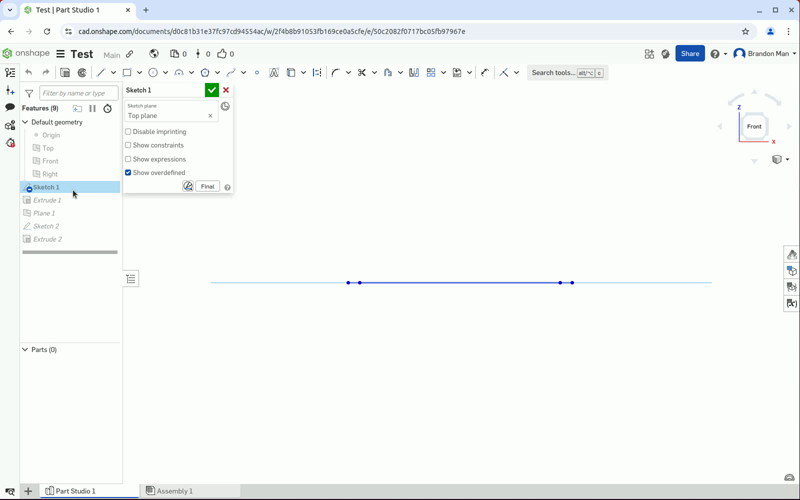
mouse_move(229, 92)
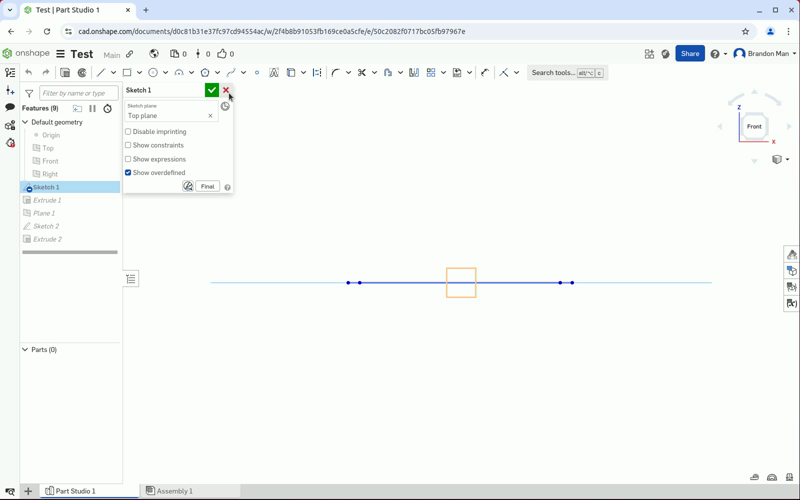
click(229, 92)
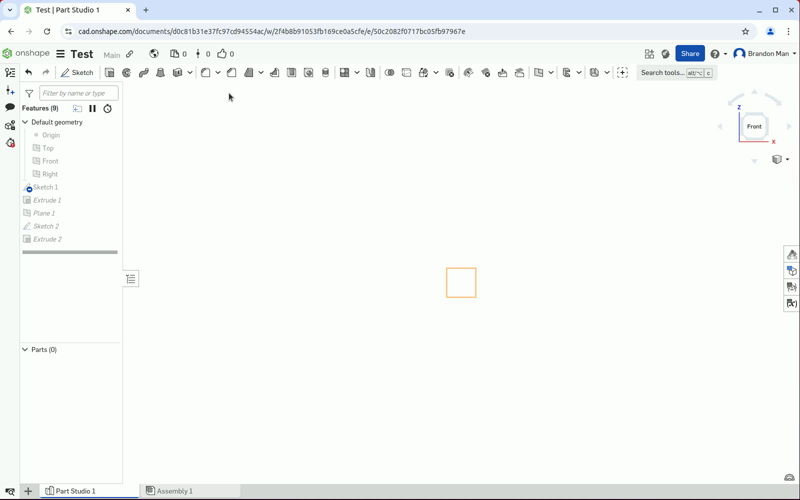
mouse_move(73, 352)
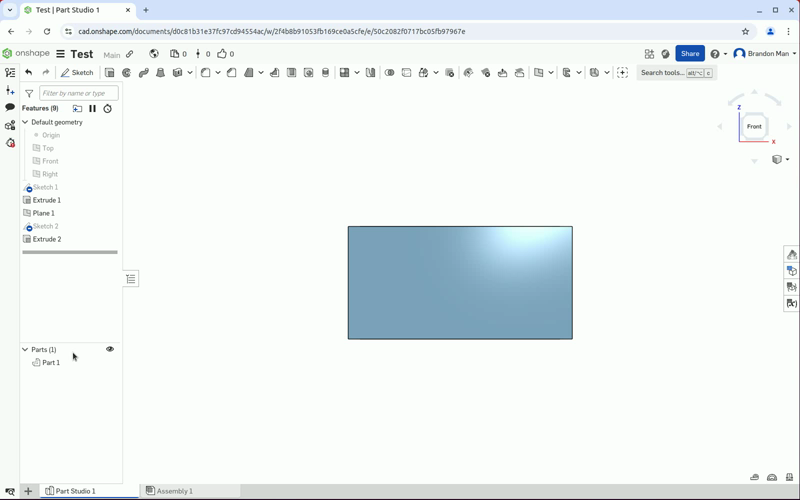
key(y)
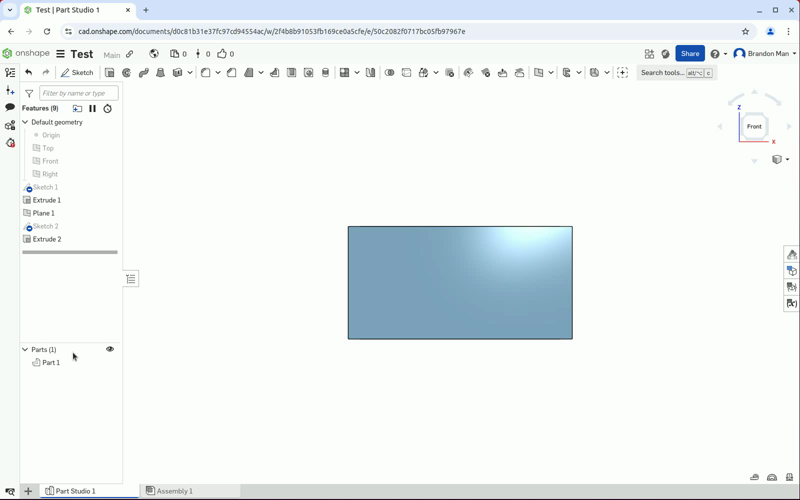
key(shift+p)
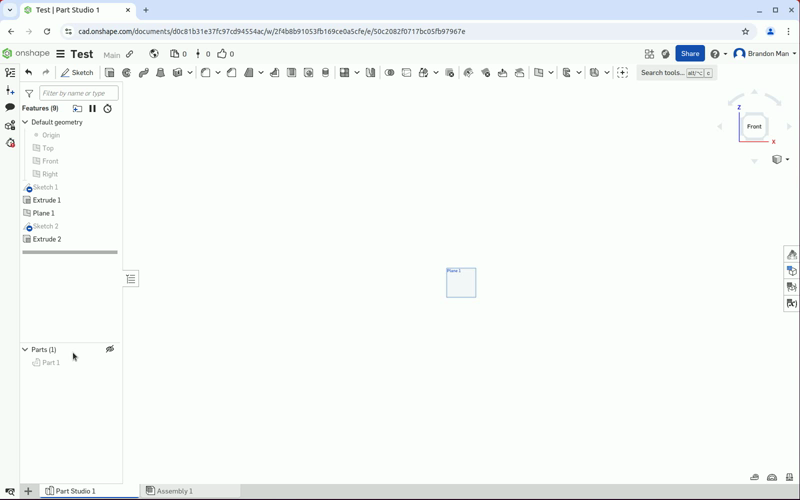
key(space)
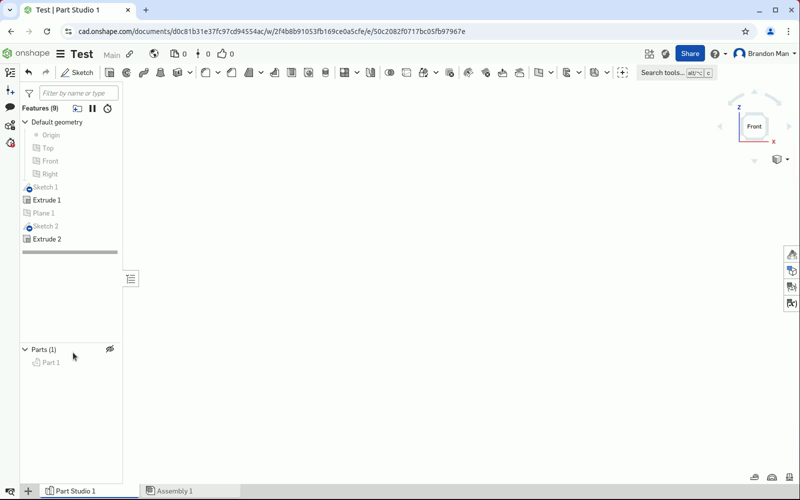
key_down(shift)
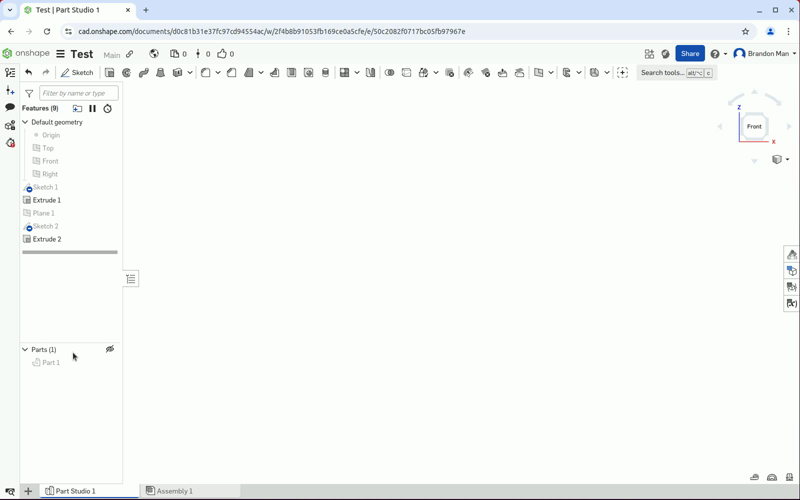
key(left)
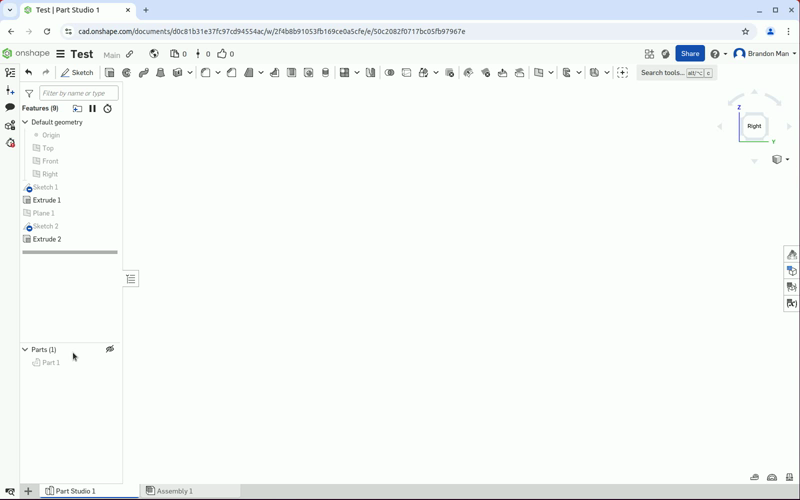
key_up(shift)
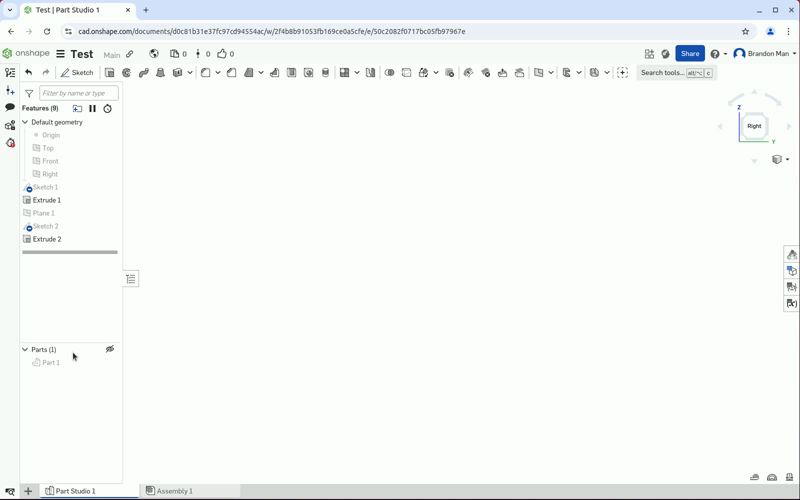
mouse_move(73, 352)
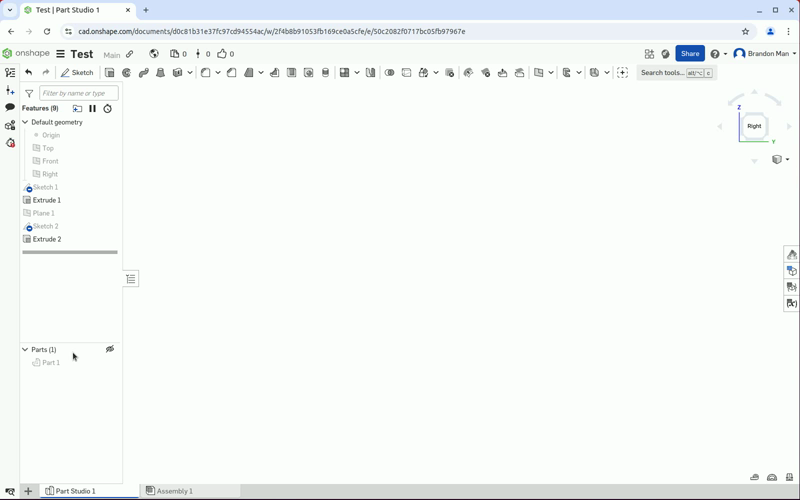
key(shift+y)
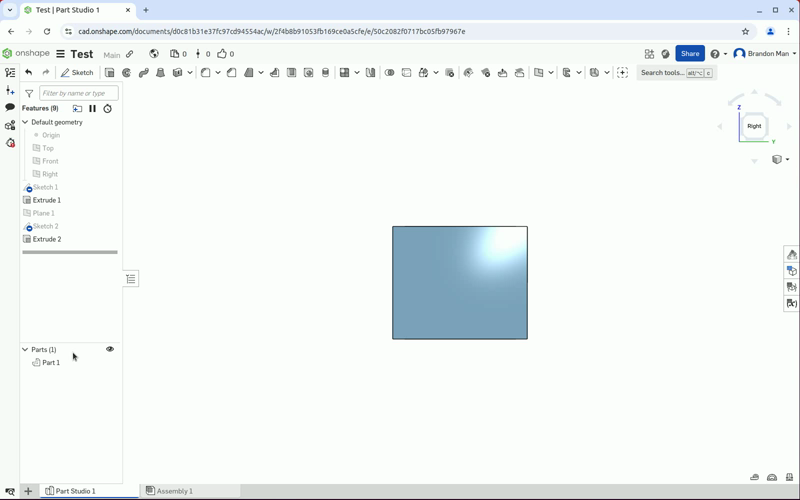
mouse_move(541, 75)
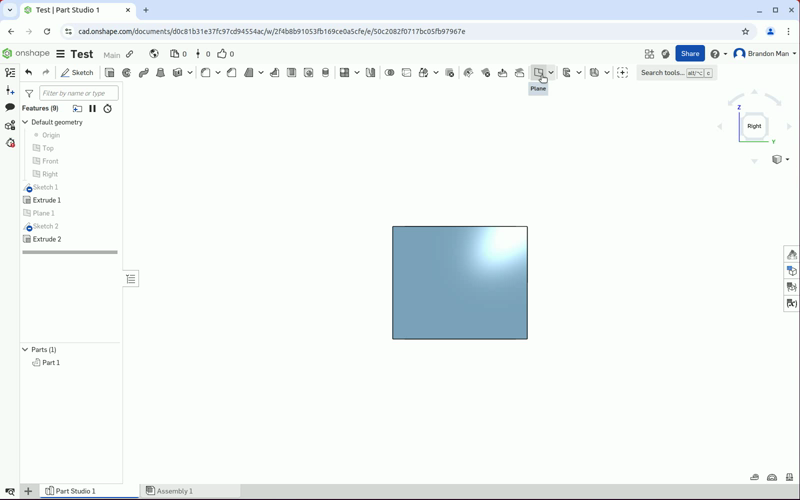
click(541, 75)
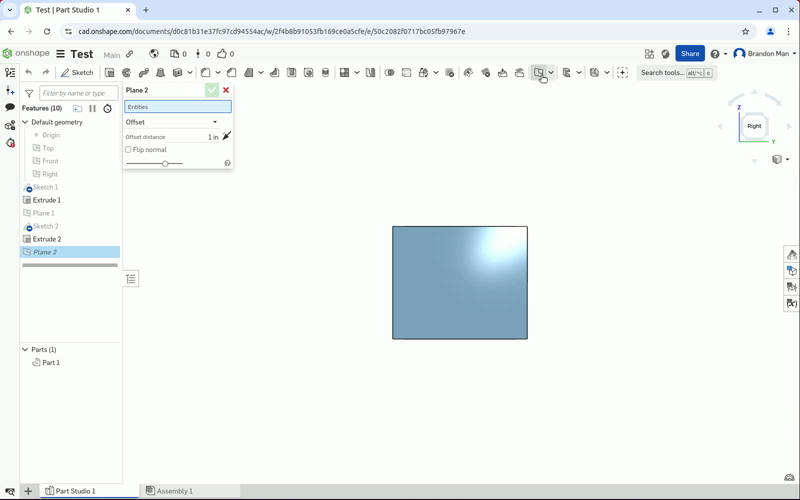
mouse_move(73, 176)
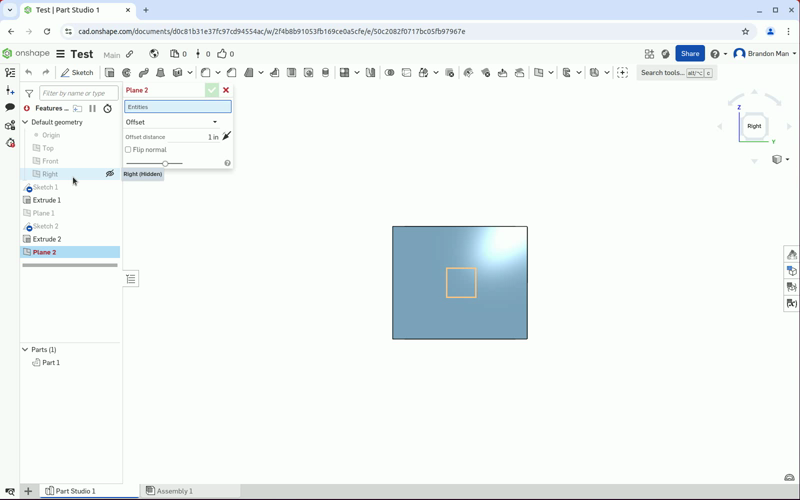
click(73, 176)
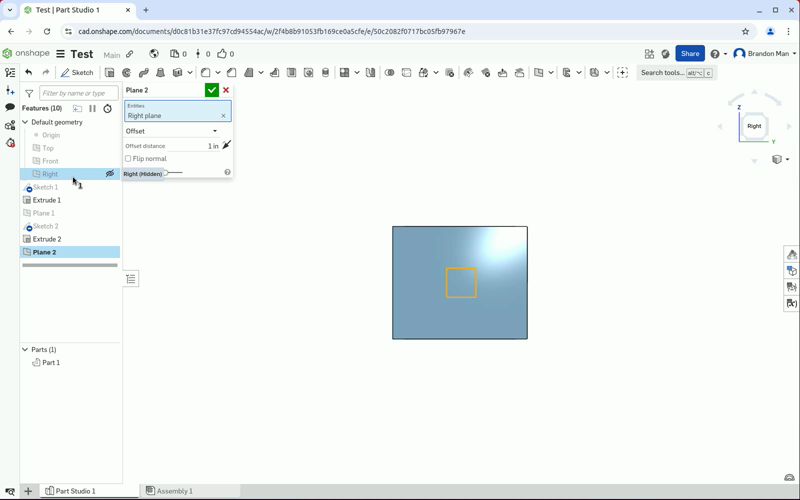
key(tab, 2)
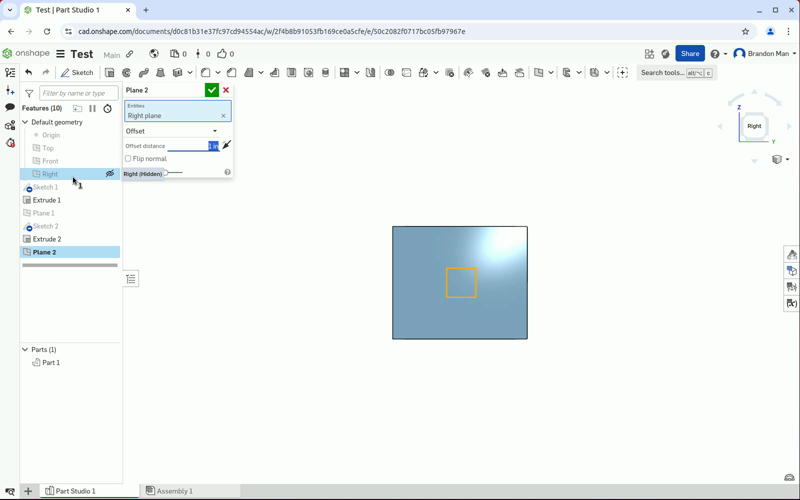
text(23.108)
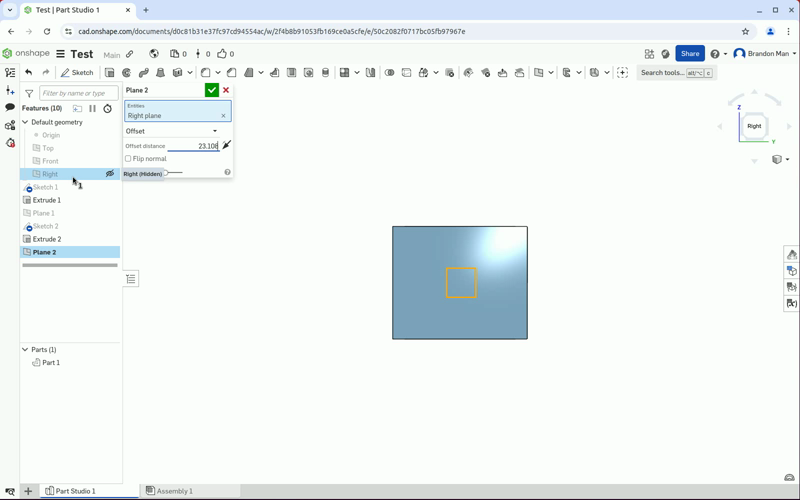
key(enter, 2)
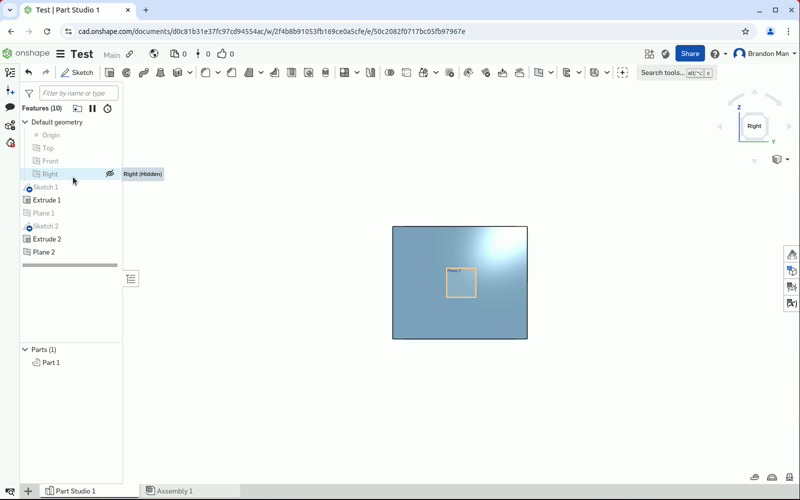
key(shift+s)
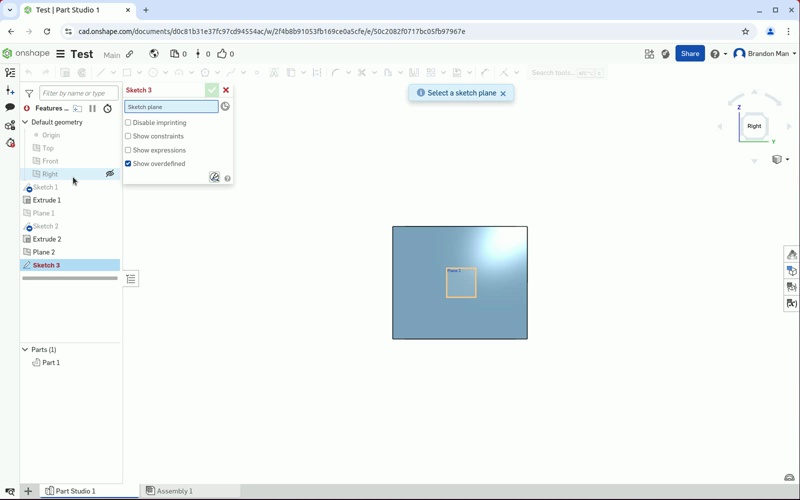
mouse_move(73, 254)
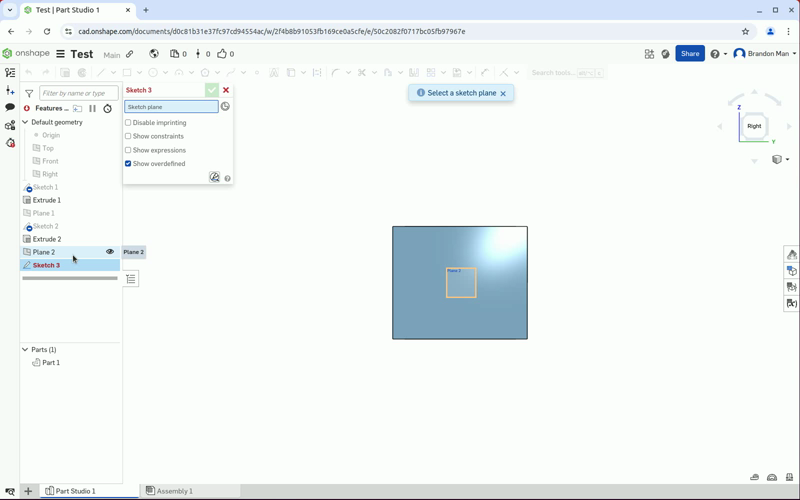
click(73, 254)
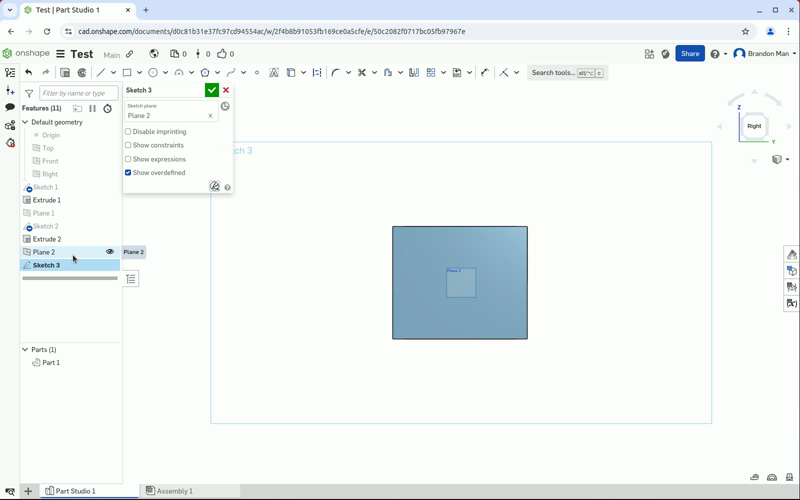
mouse_move(73, 352)
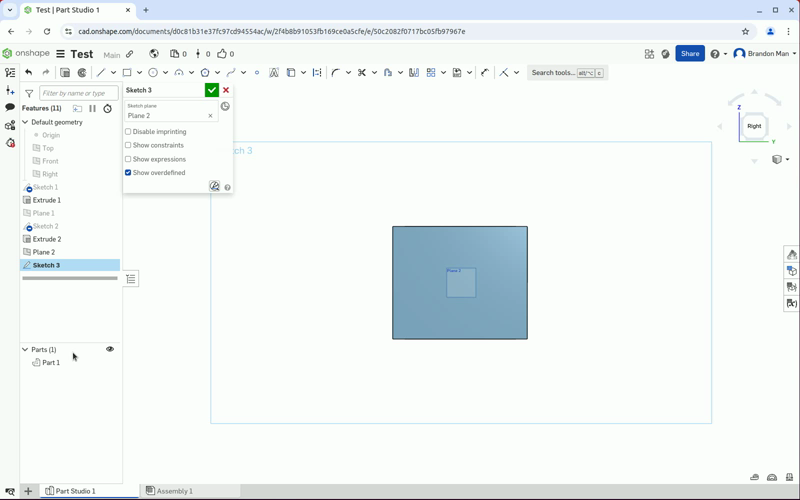
key(y)
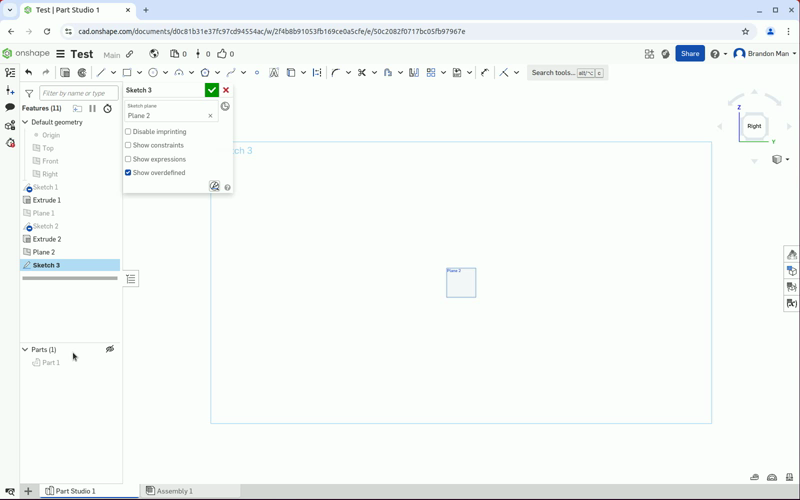
key(c)
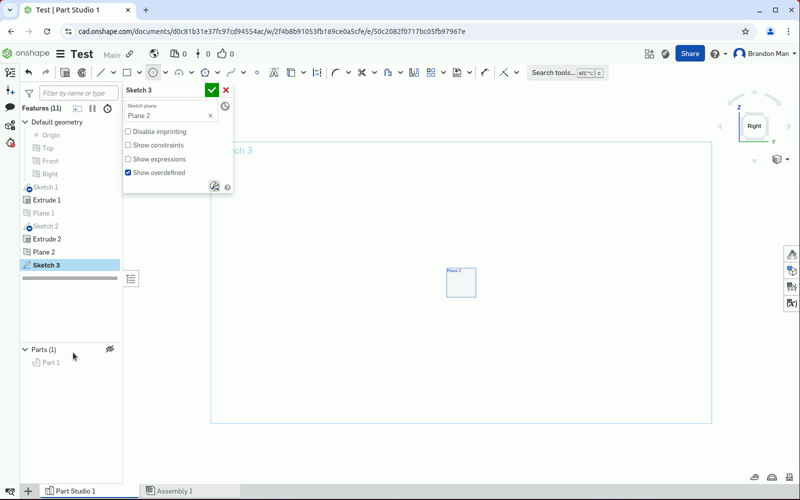
key_down(shift)
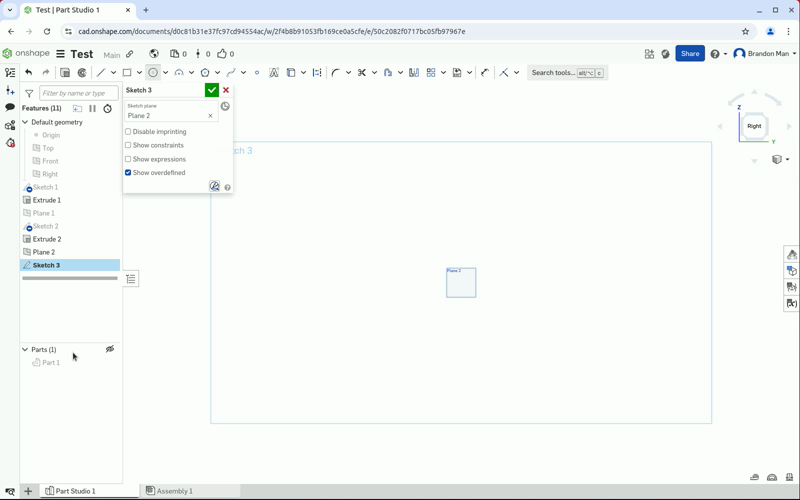
mouse_move(461, 282)
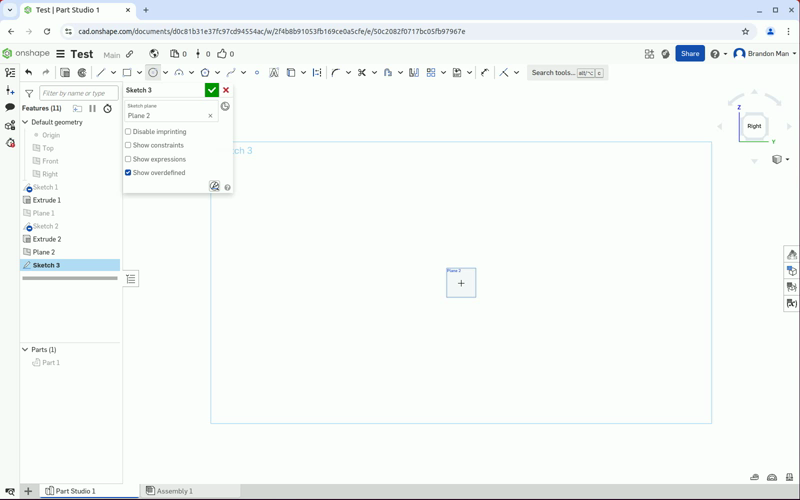
click(461, 282)
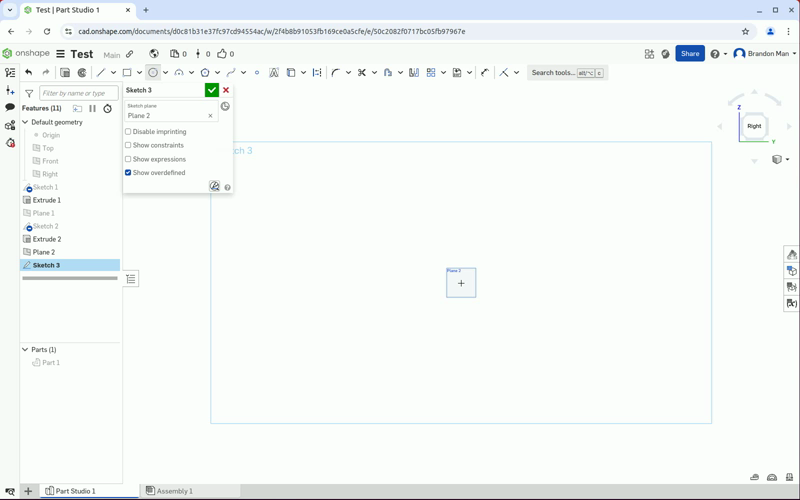
key_up(shift)
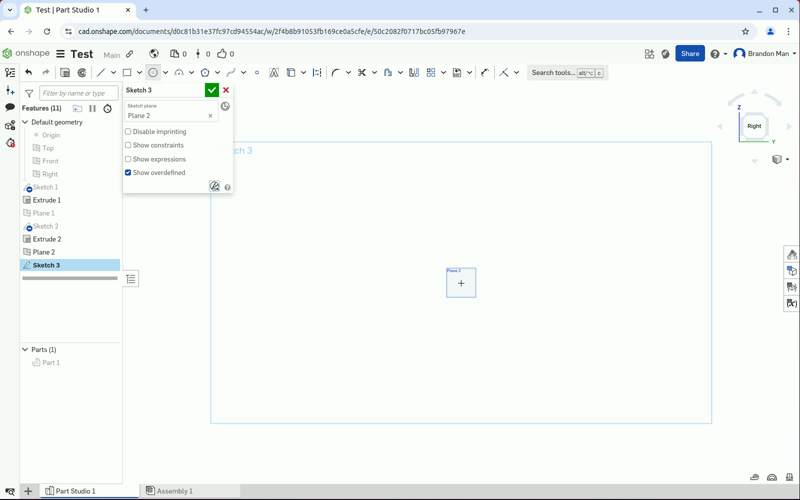
mouse_move(474, 282)
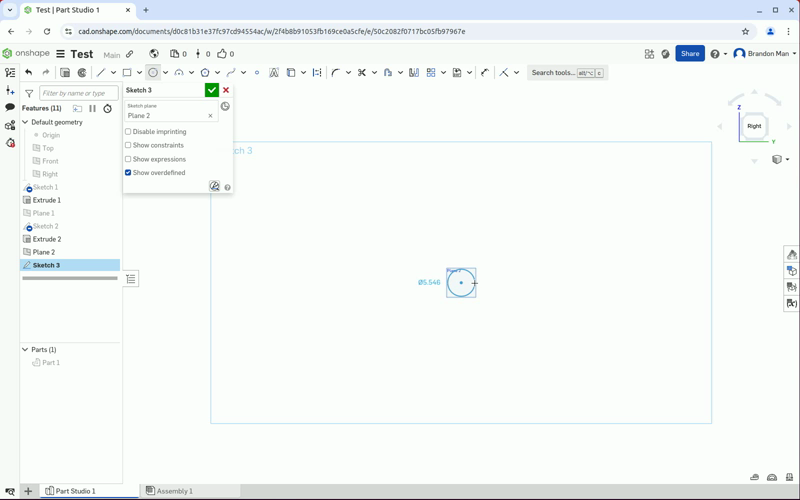
click(474, 282)
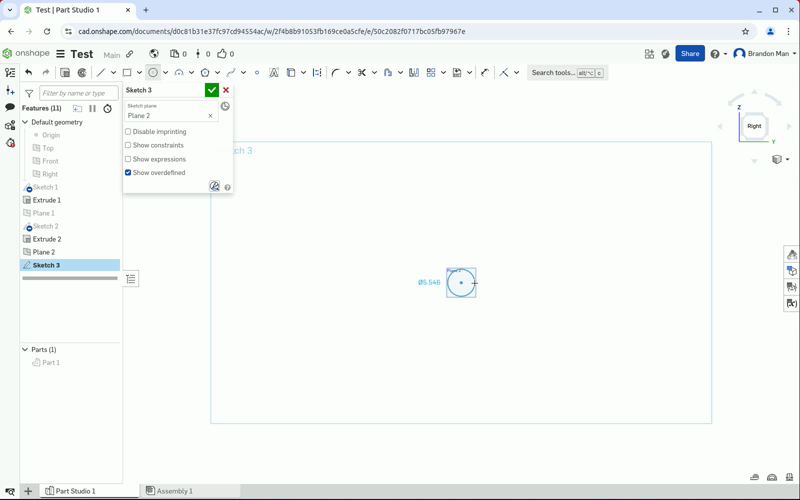
key(esc)
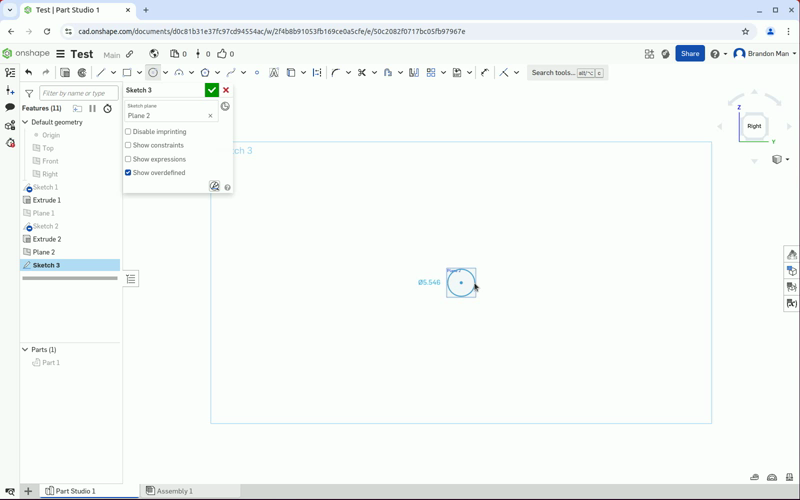
mouse_move(451, 288)
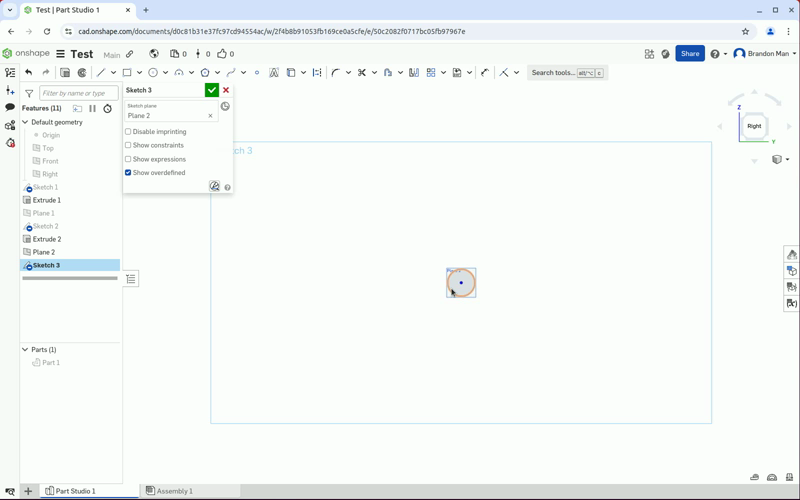
scroll(6)
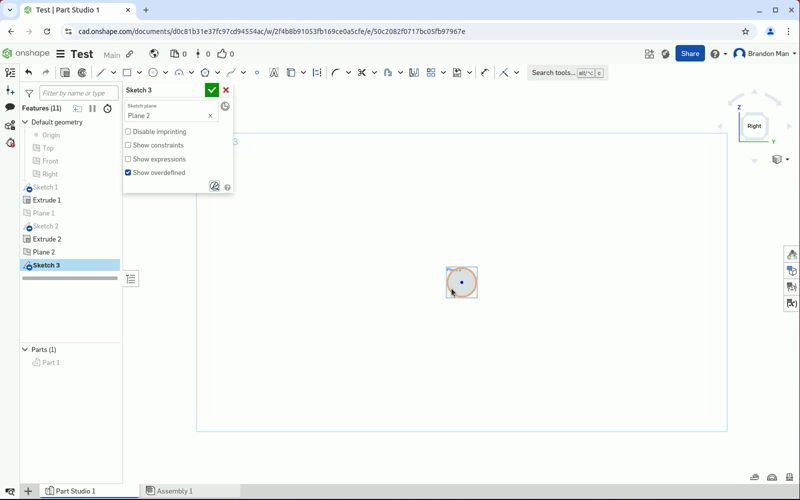
scroll(6)
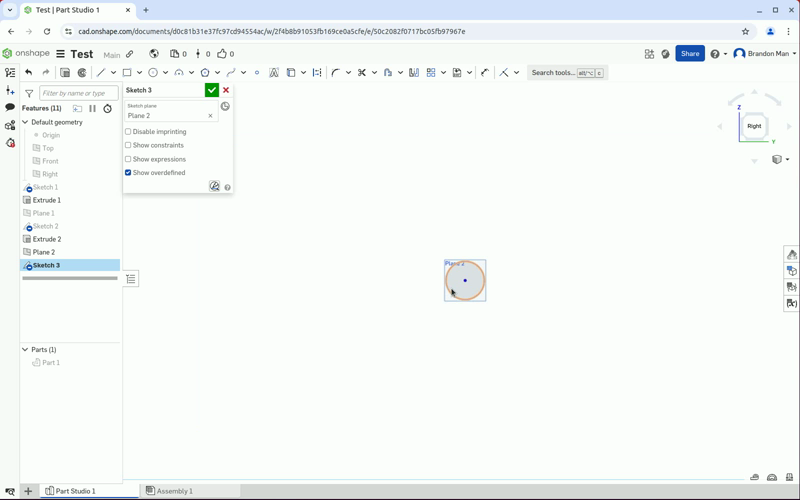
scroll(6)
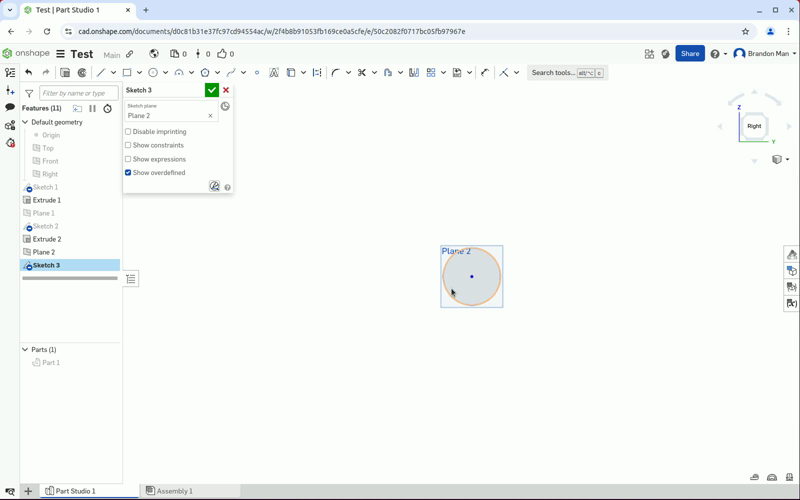
scroll(6)
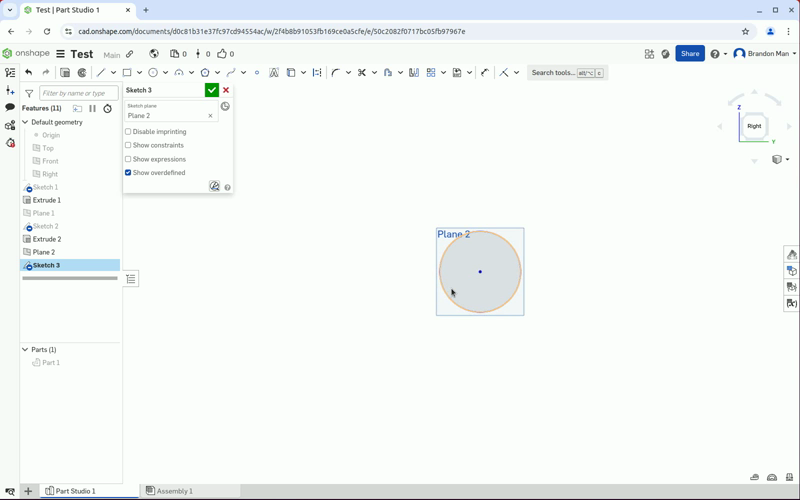
scroll(6)
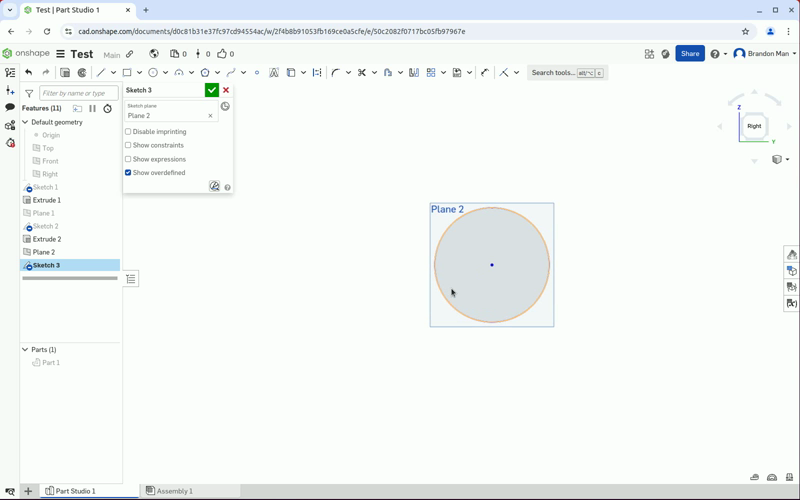
scroll(6)
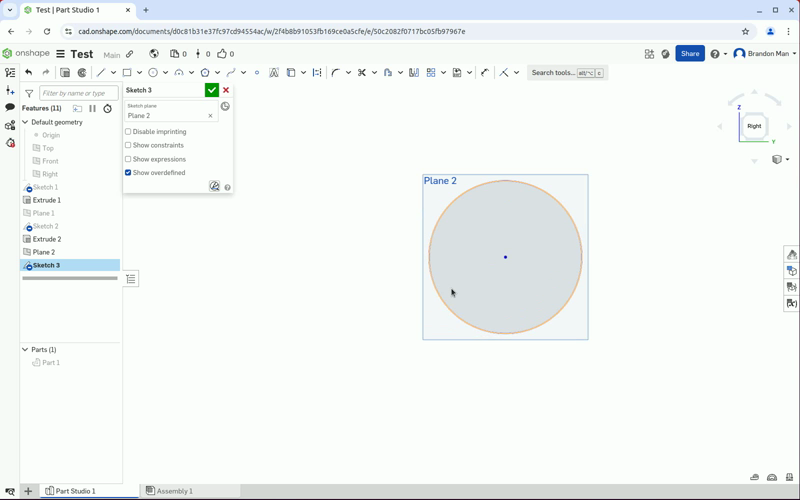
scroll(6)
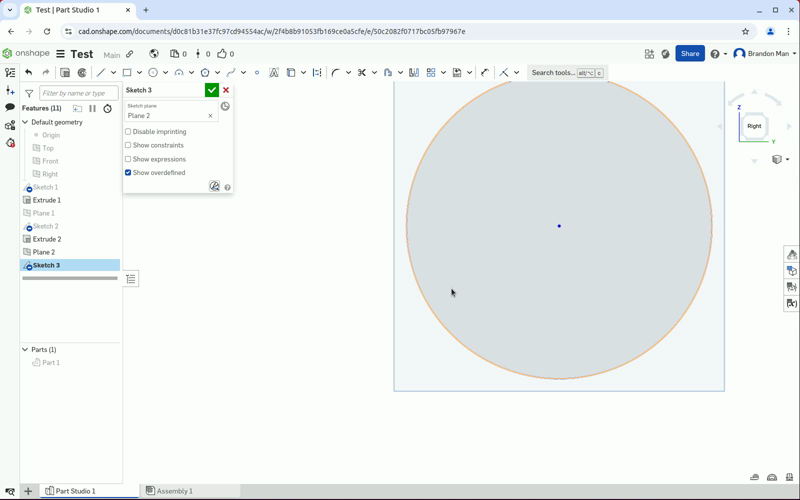
click(451, 288)
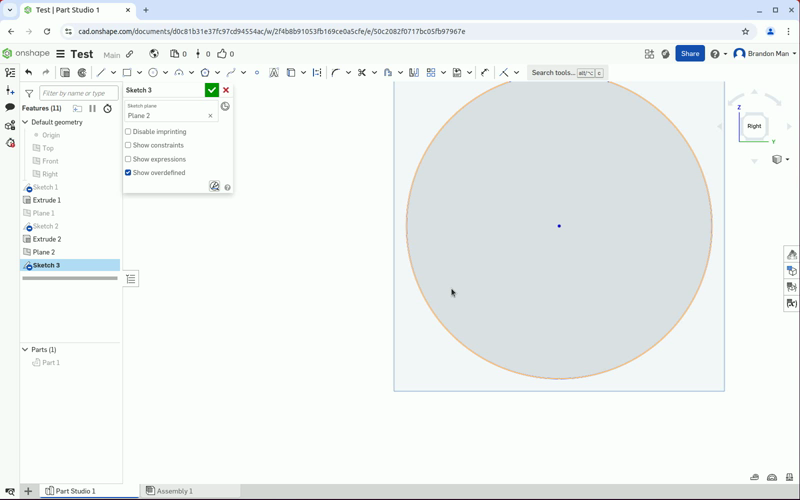
scroll(-6)
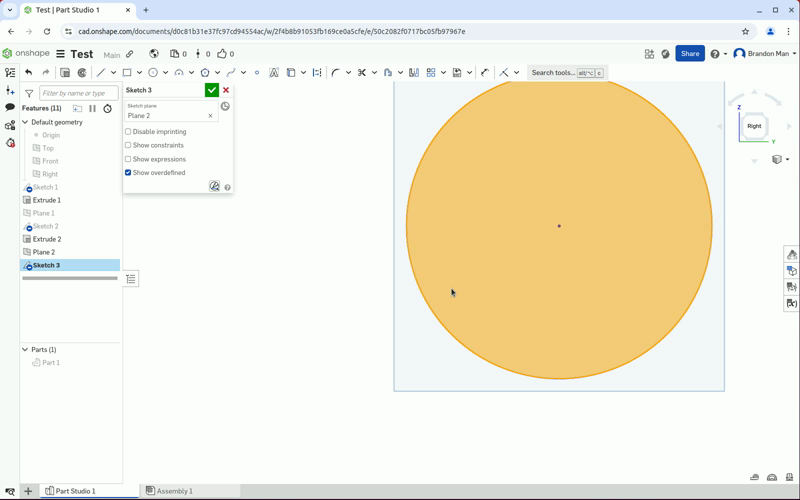
scroll(-6)
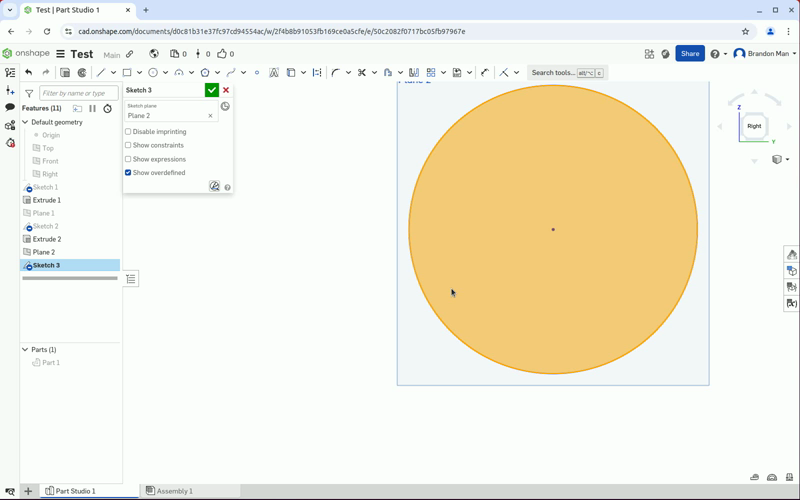
scroll(-6)
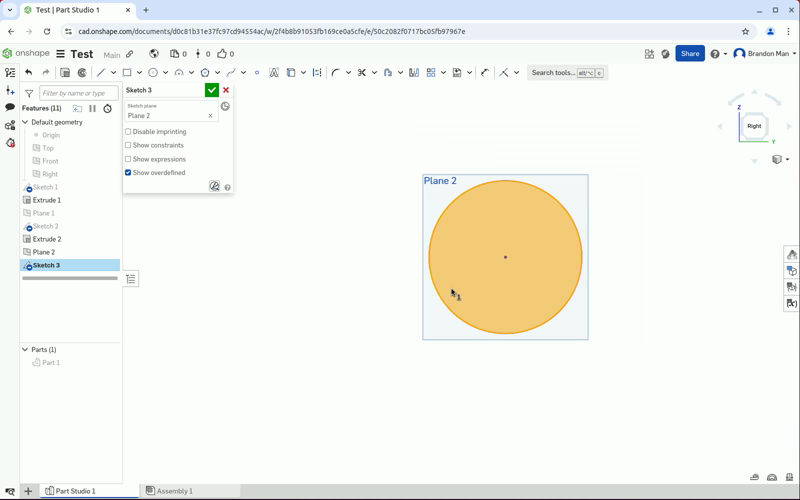
scroll(-6)
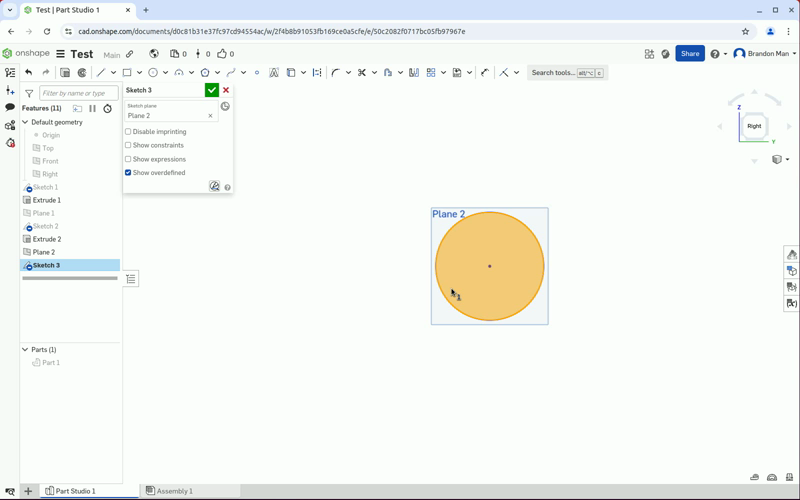
scroll(-6)
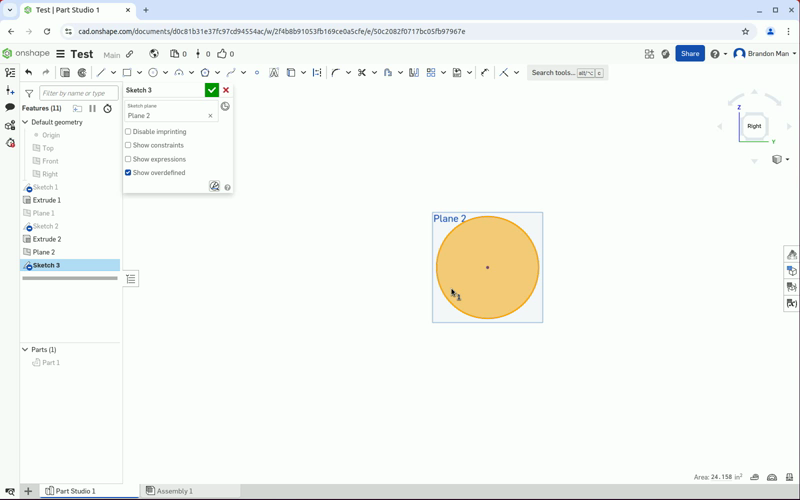
scroll(-6)
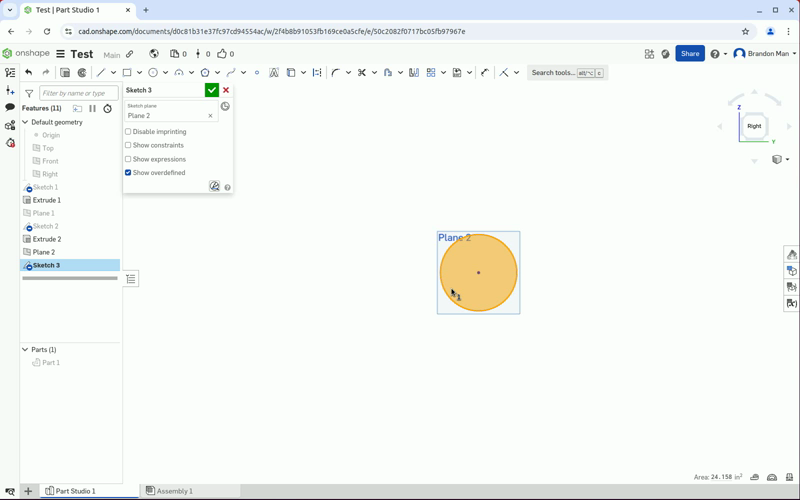
scroll(-6)
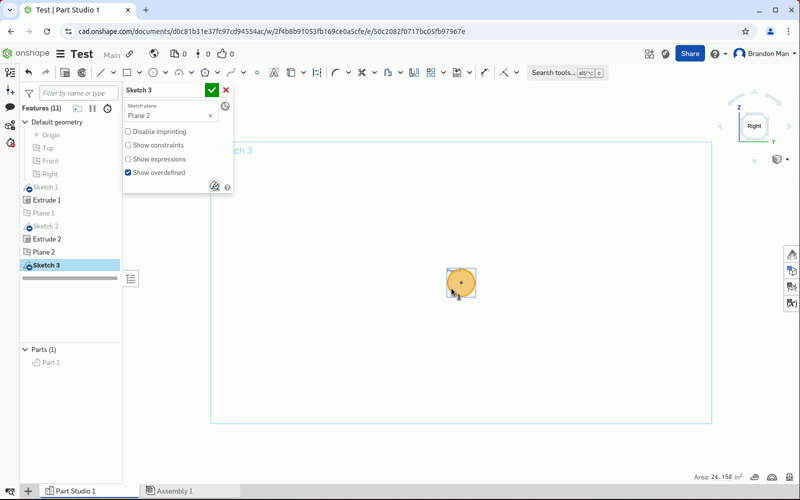
mouse_move(73, 352)
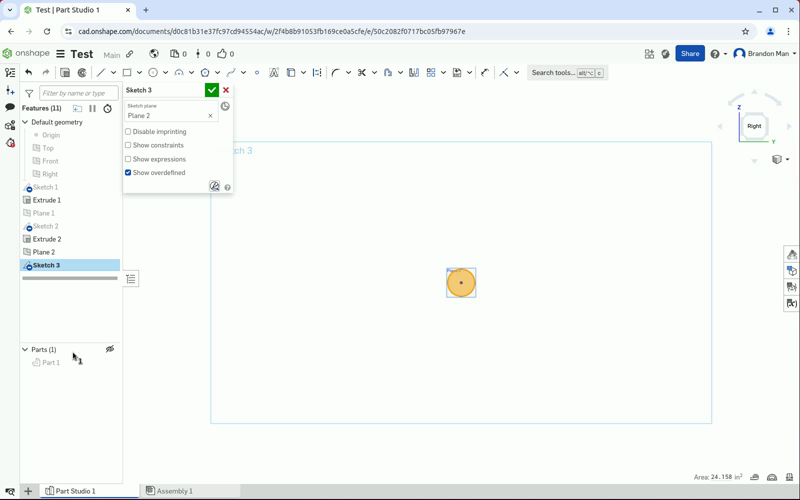
key(shift+y)
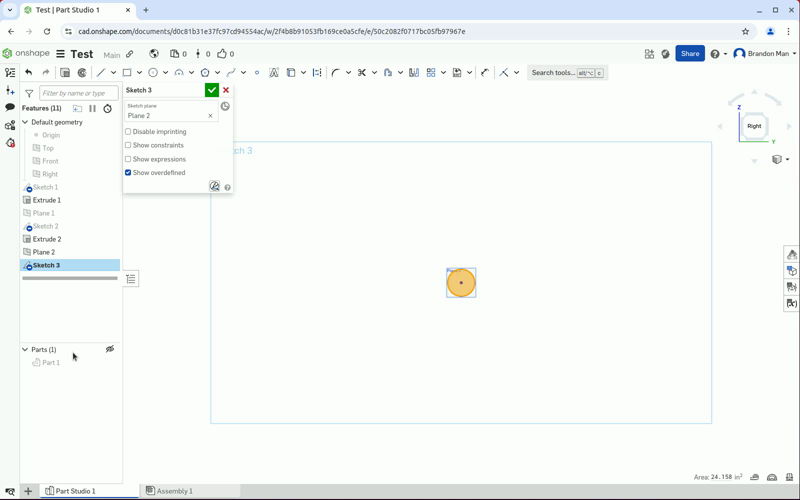
key(shift+e)
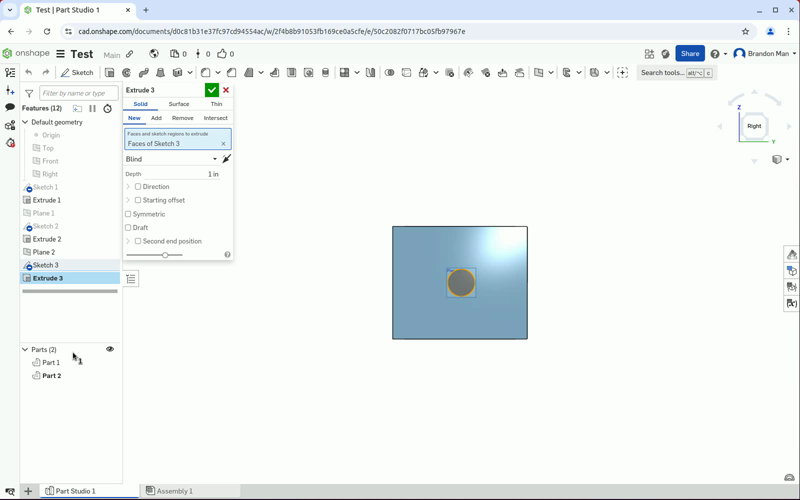
mouse_move(143, 106)
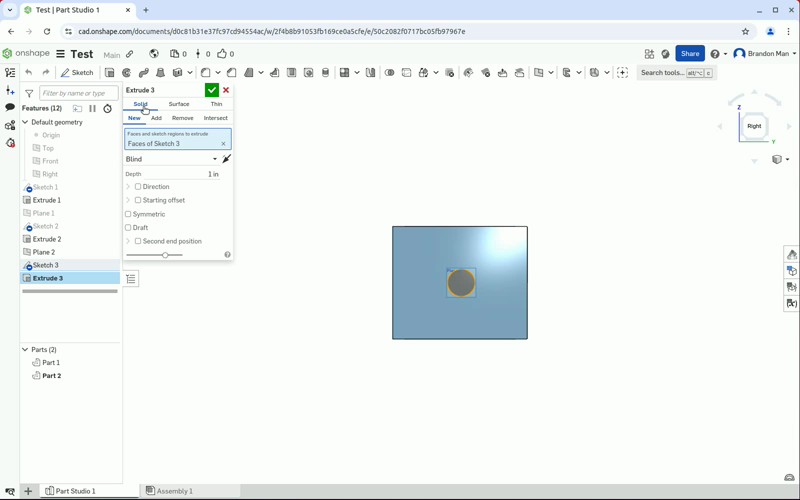
click(143, 106)
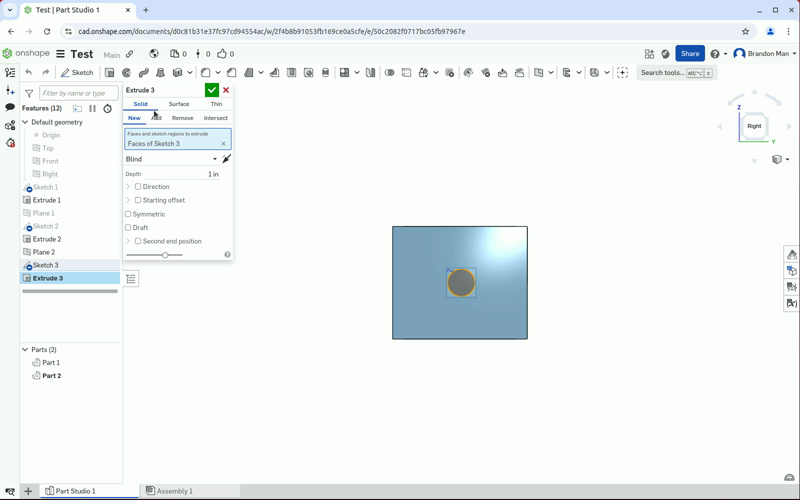
mouse_move(186, 120)
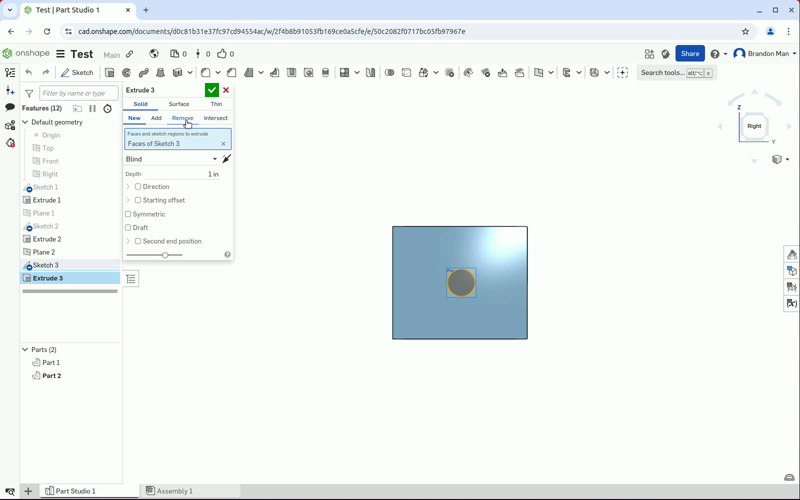
click(186, 120)
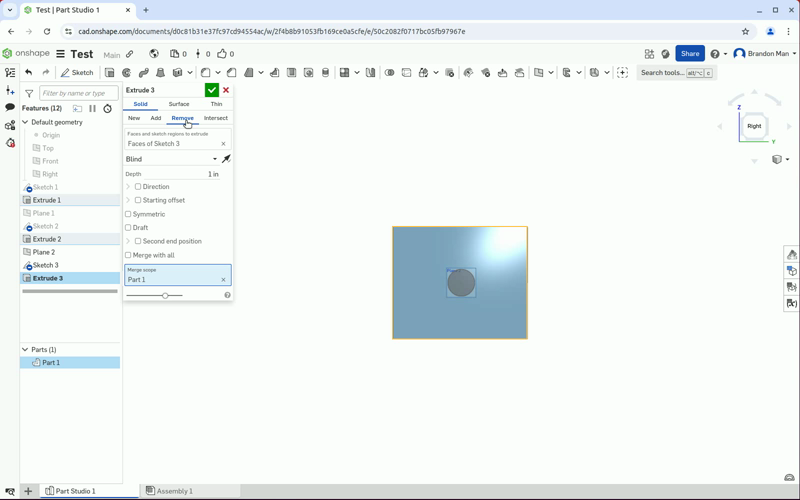
key(tab, 4)
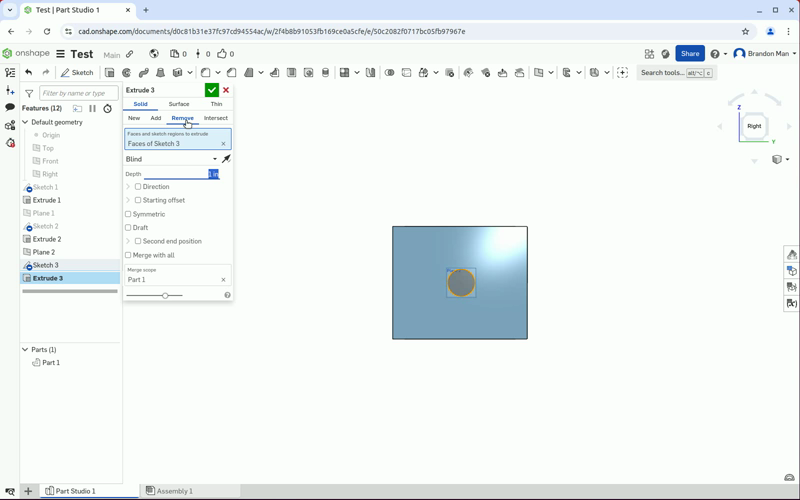
text(30.811)
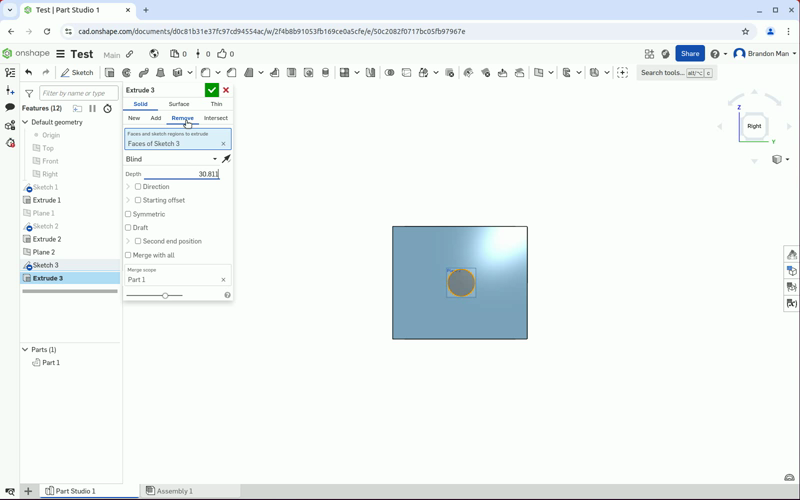
key(tab, 6)
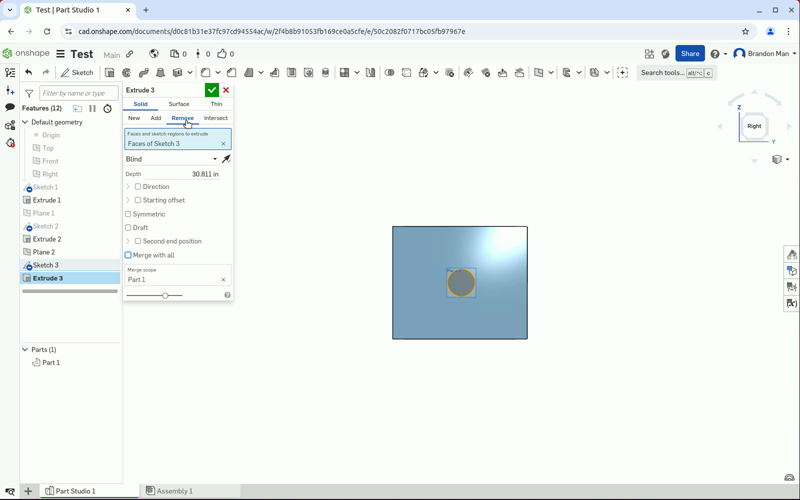
key(space)
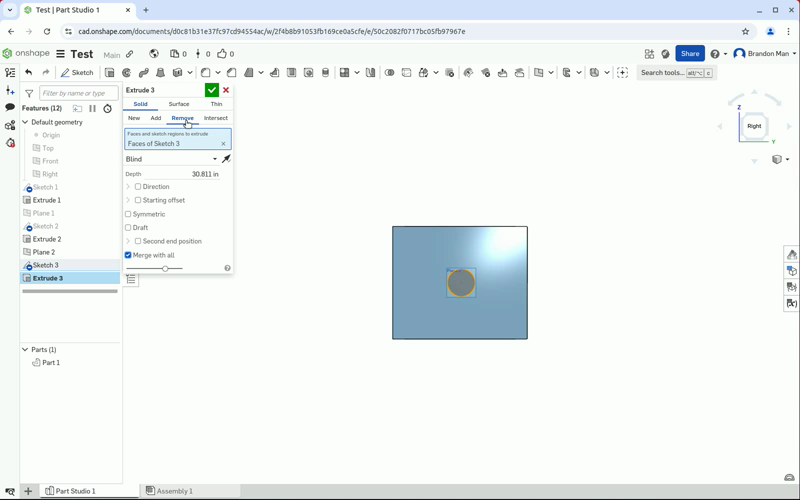
key(enter)
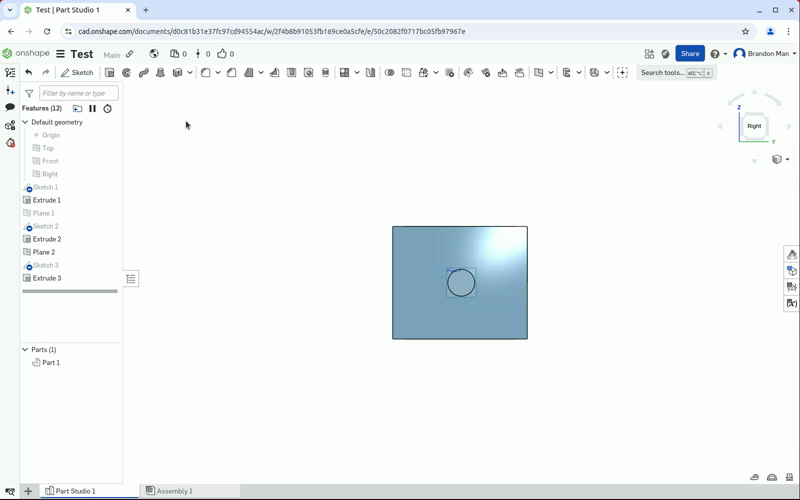
key(shift+h)
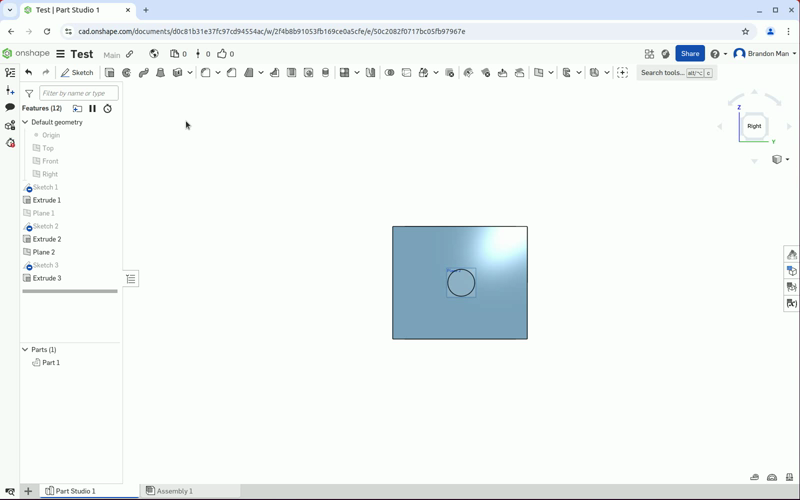
key(shift+h)
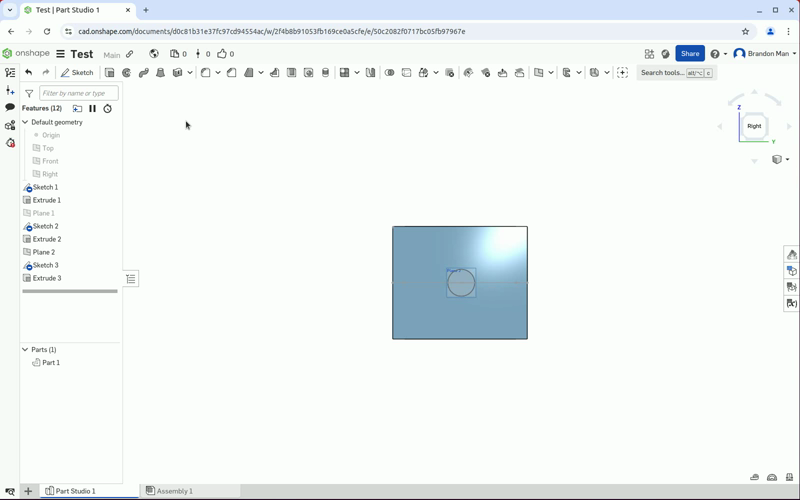
key(shift+7)
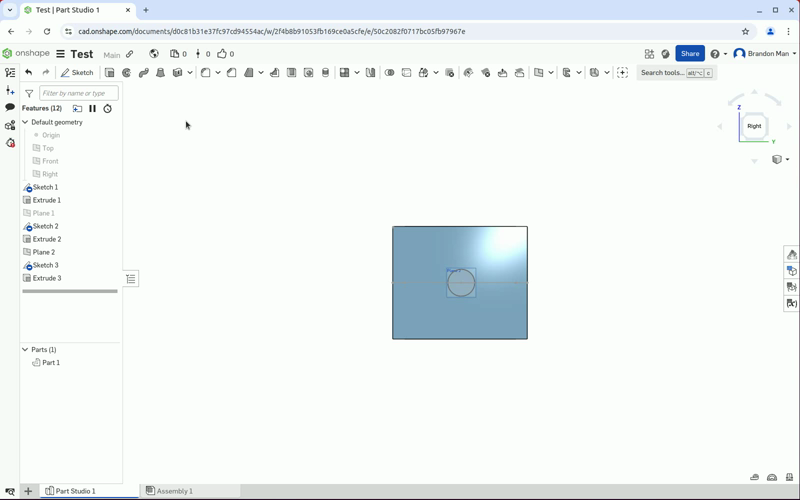
key(right, 2)
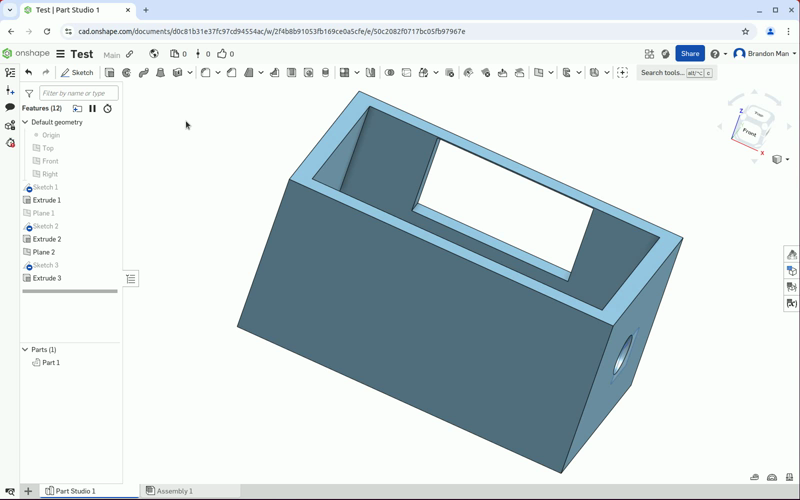
key(down, 2)
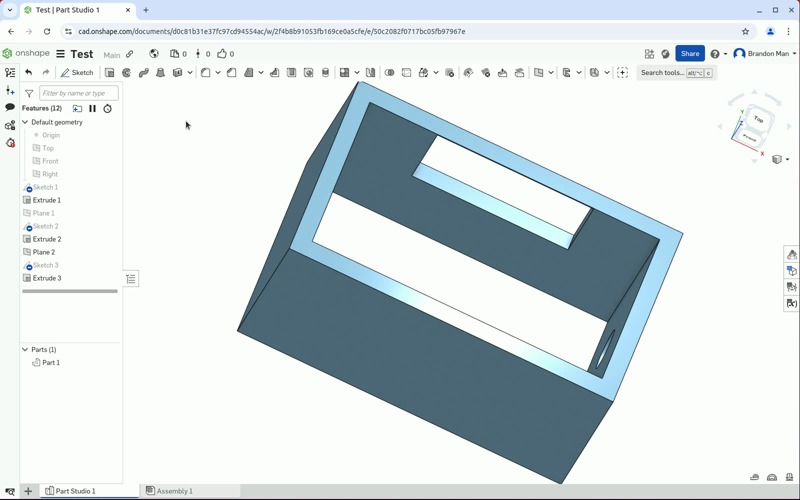
key(up, 2)
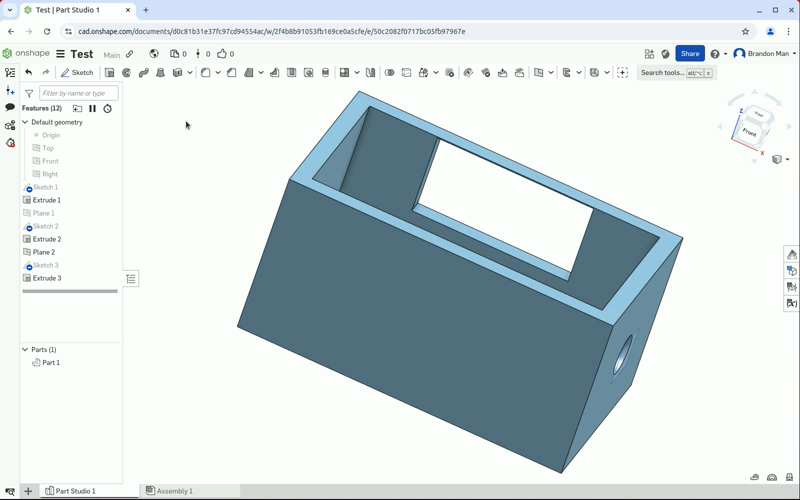
key(left, 2)
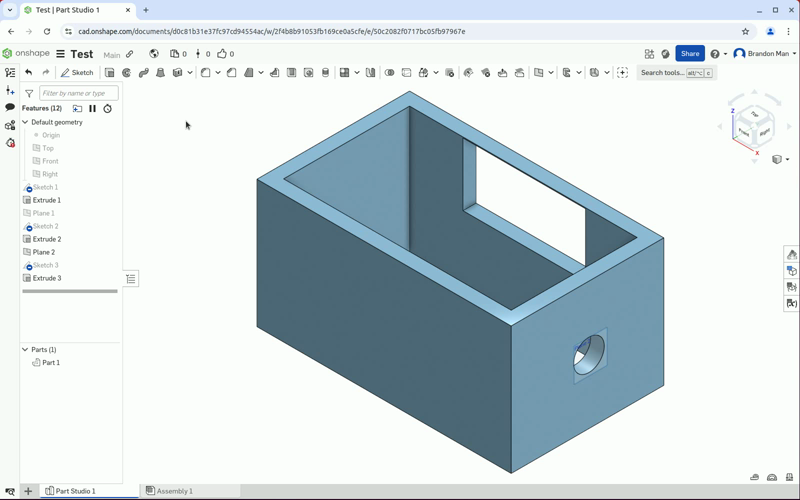
mouse_move(73, 189)
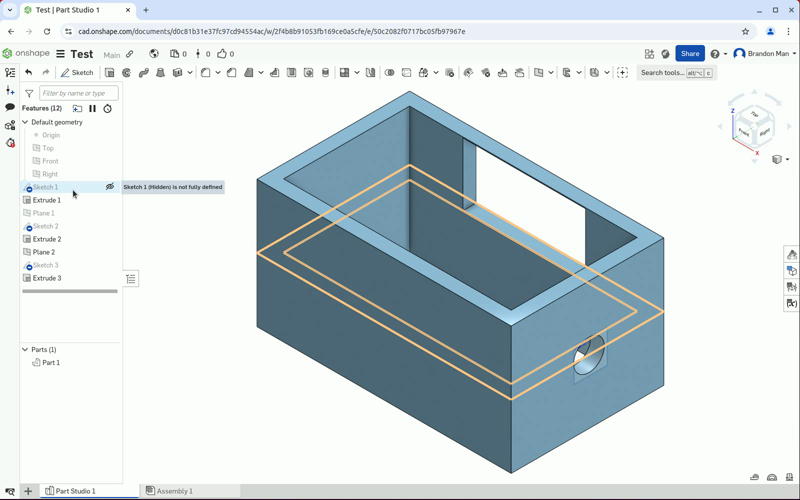
click(73, 189)